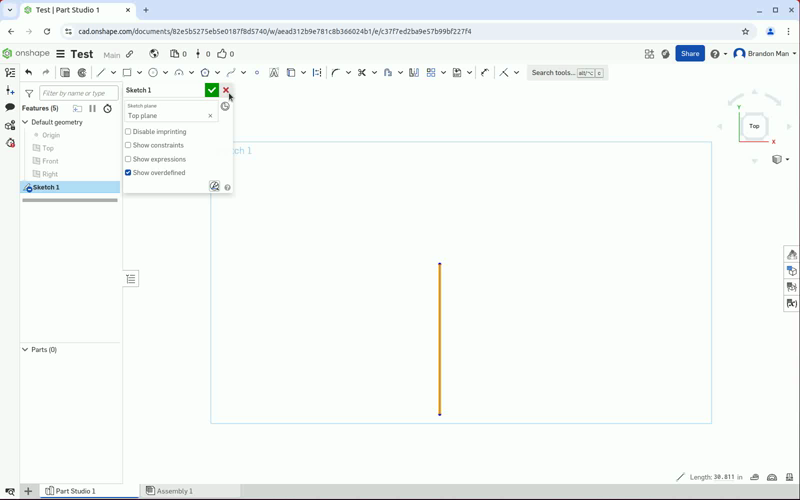
key(shift+h)
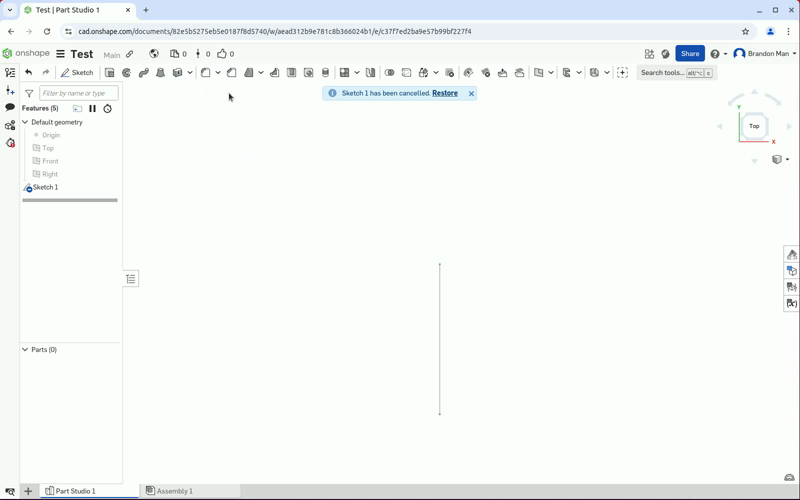
key(shift+s)
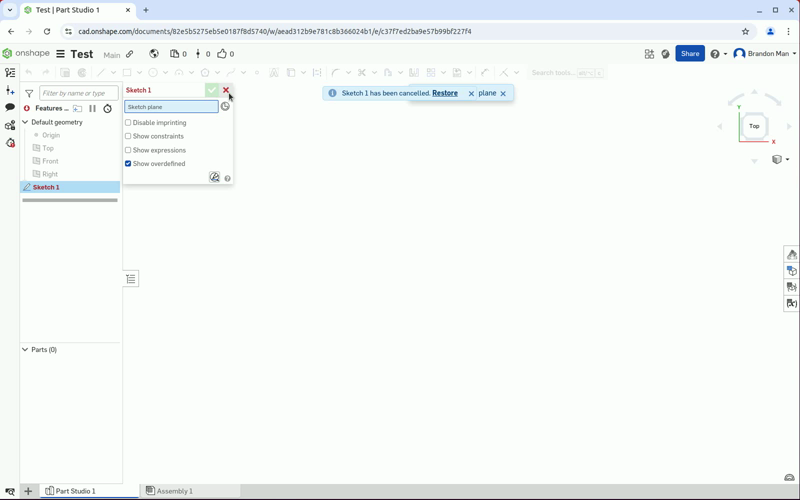
mouse_move(73, 150)
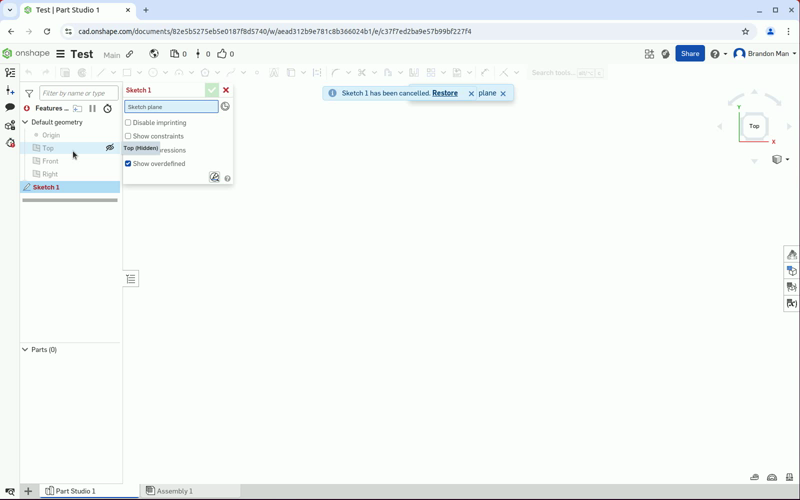
click(73, 150)
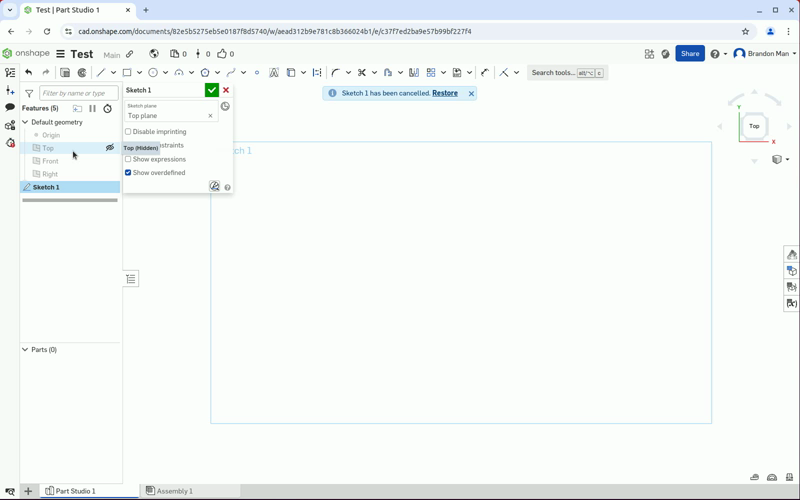
mouse_move(73, 352)
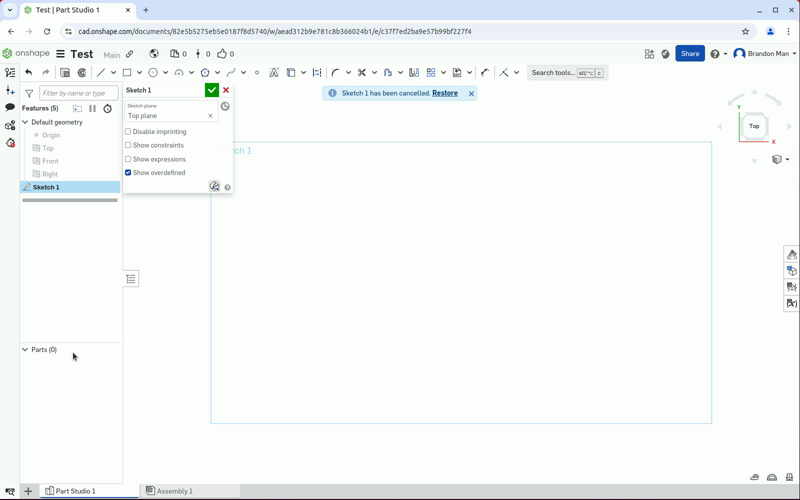
key(y)
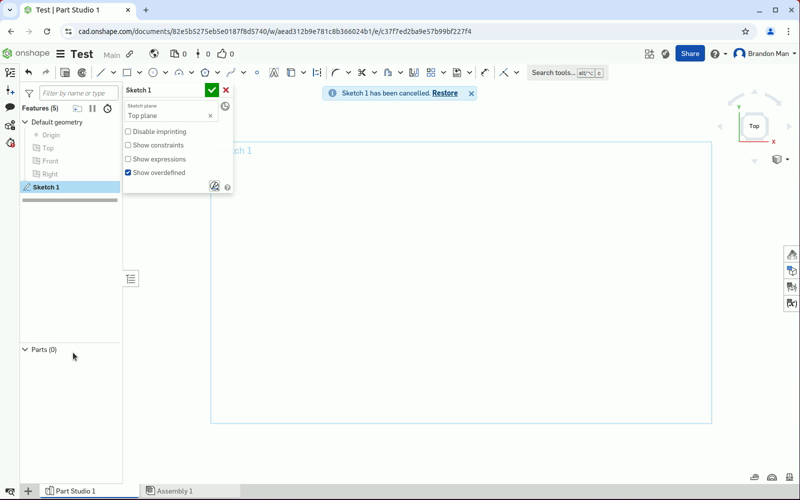
key(c)
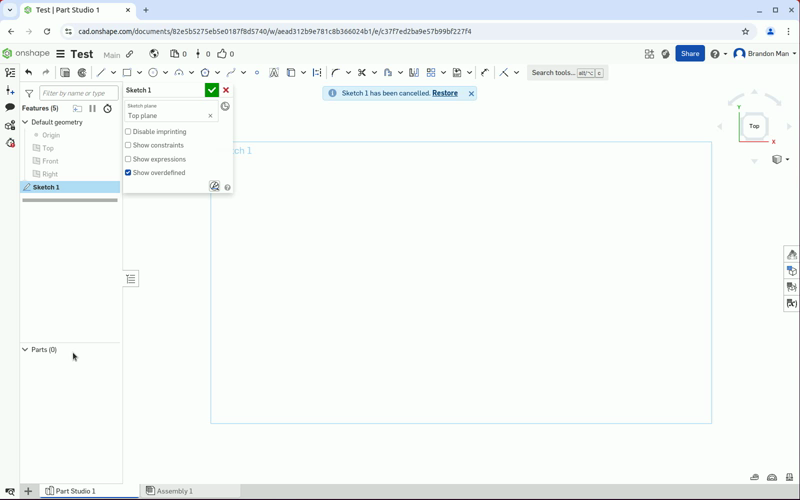
key_down(shift)
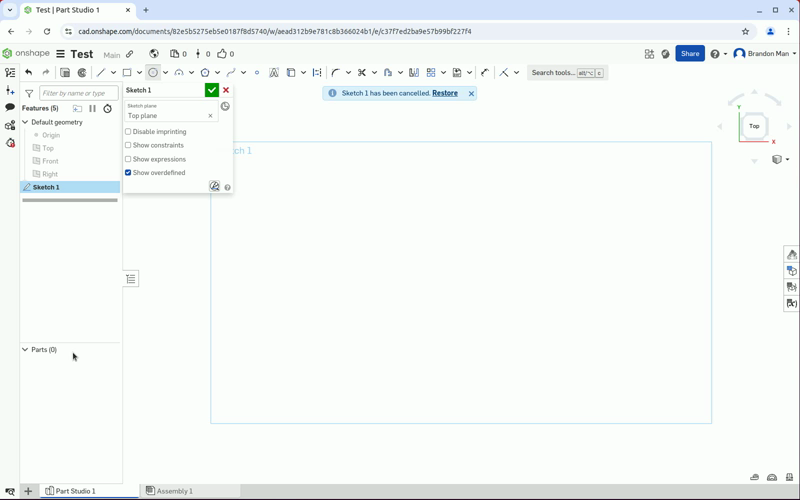
mouse_move(461, 204)
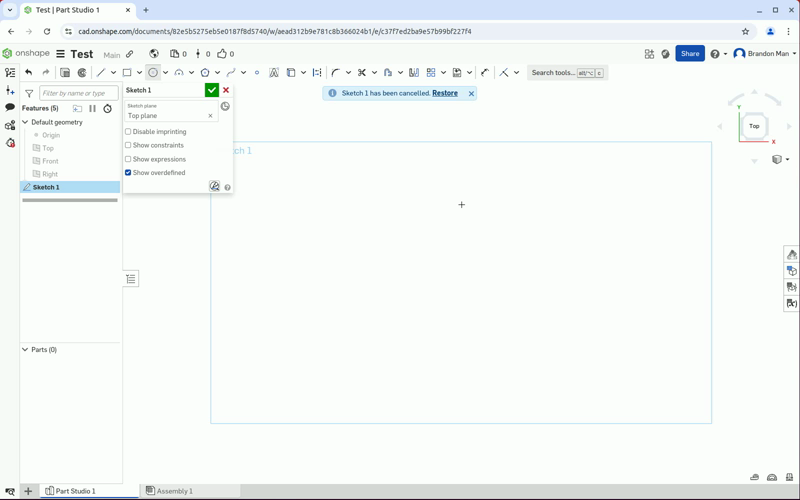
click(461, 204)
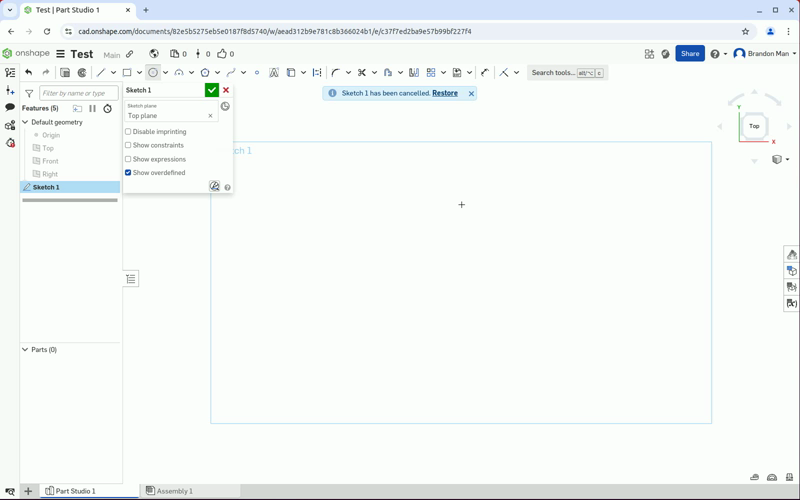
key_up(shift)
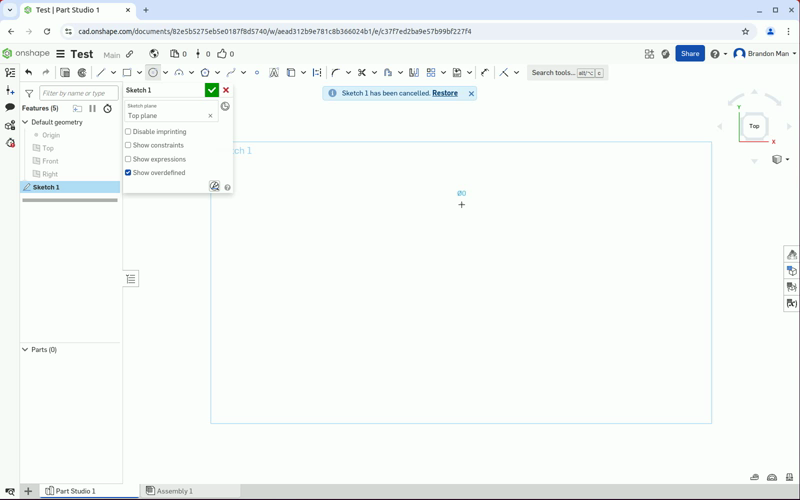
mouse_move(497, 204)
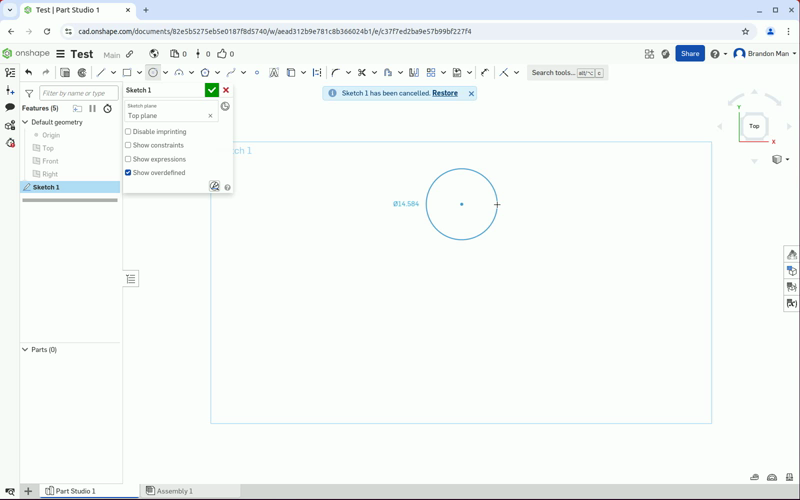
click(497, 204)
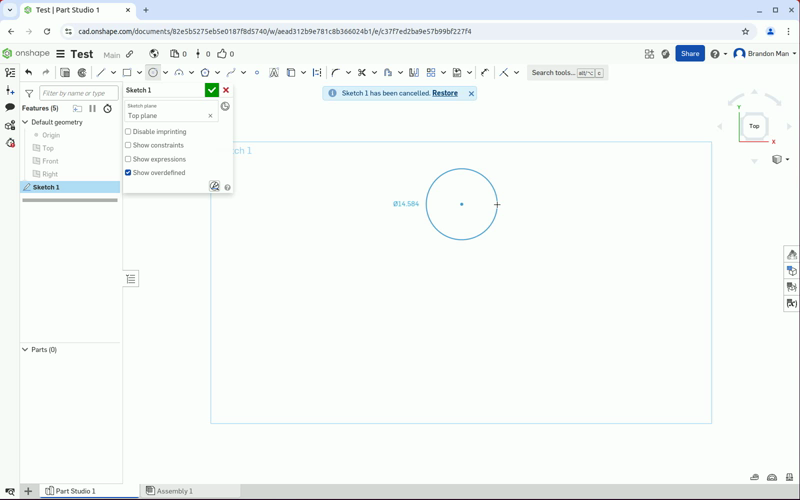
key(esc)
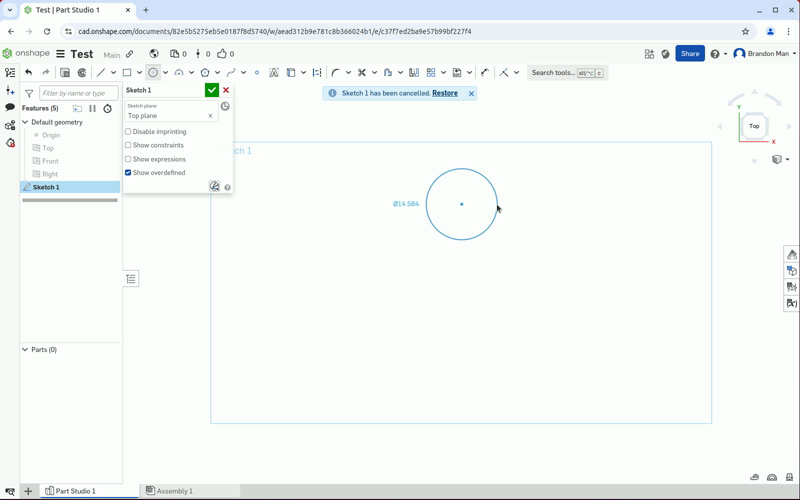
key(c)
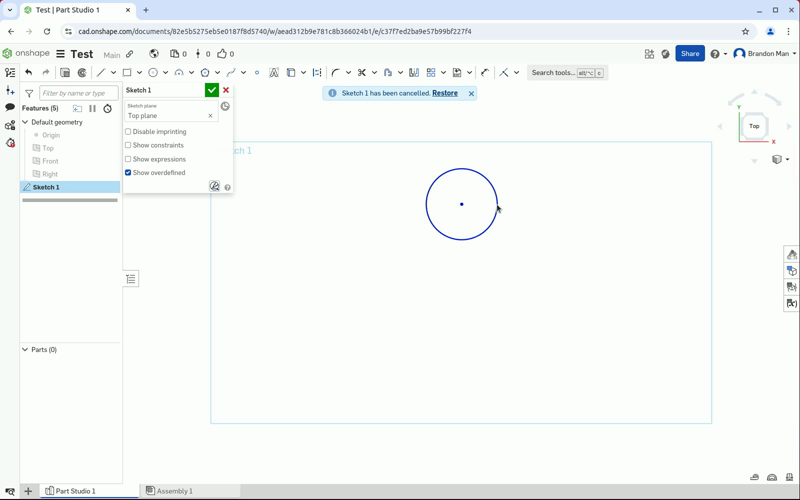
key_down(shift)
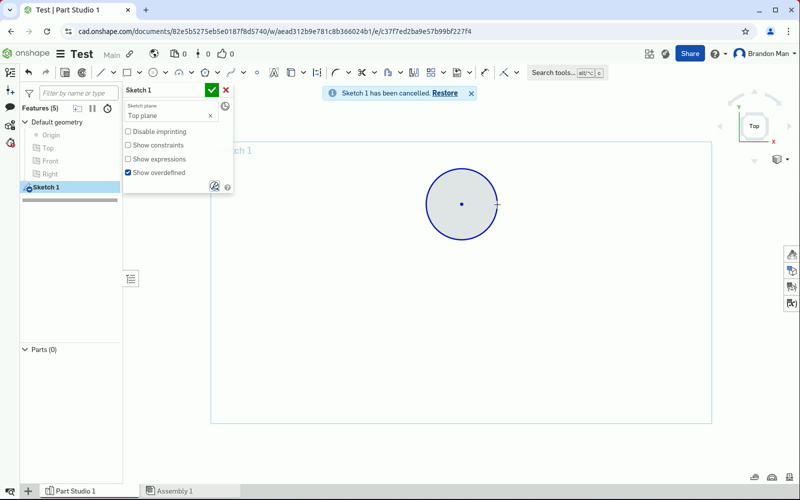
mouse_move(461, 204)
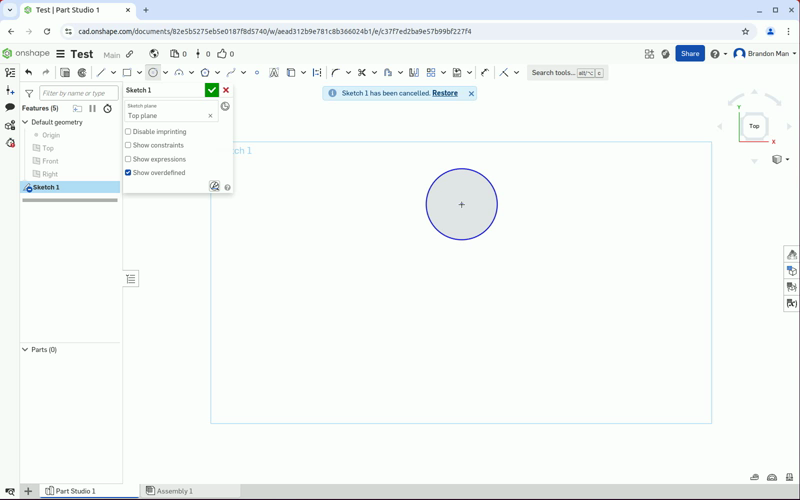
click(461, 204)
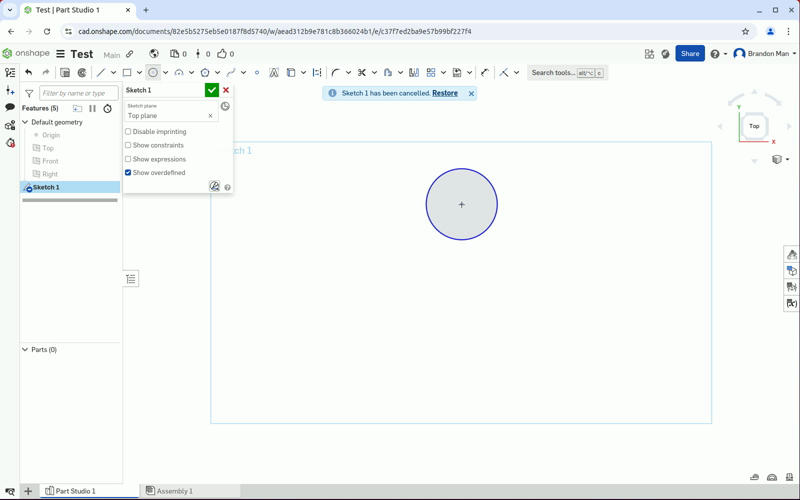
key_up(shift)
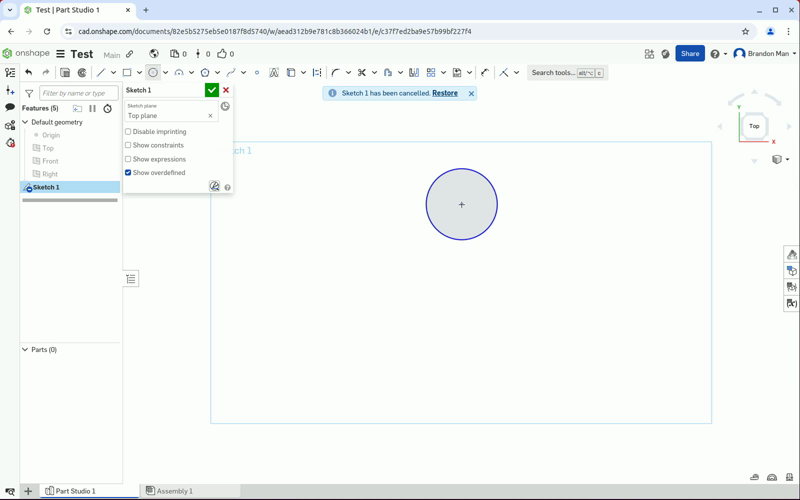
mouse_move(491, 204)
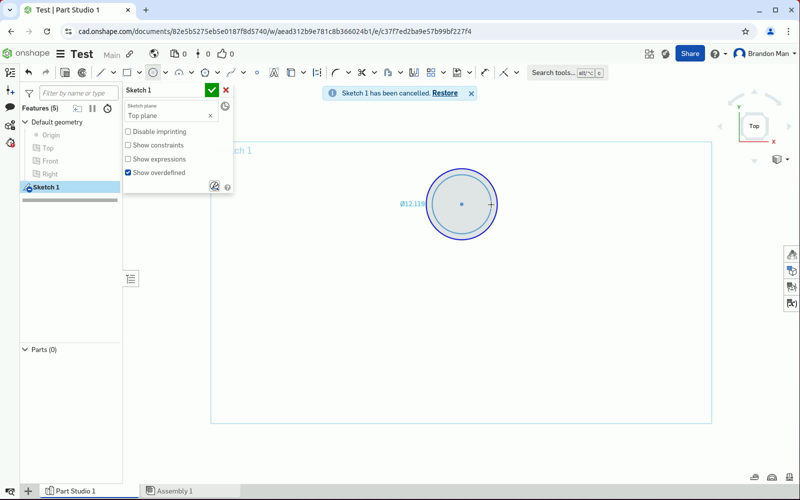
click(491, 204)
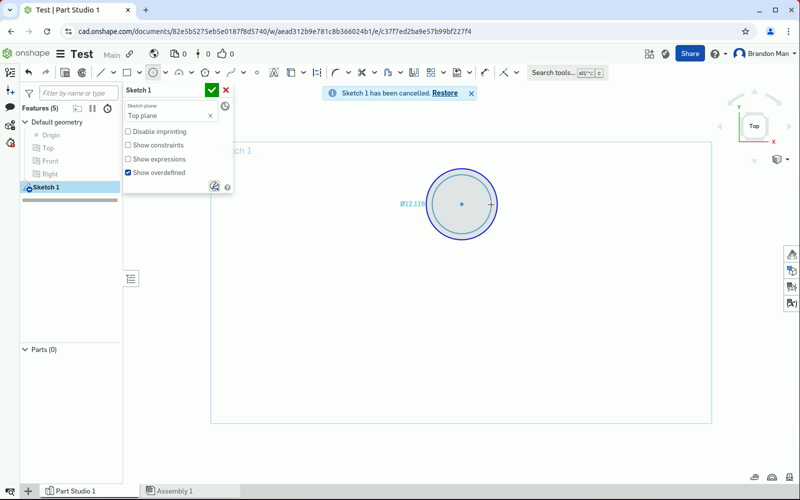
key(esc)
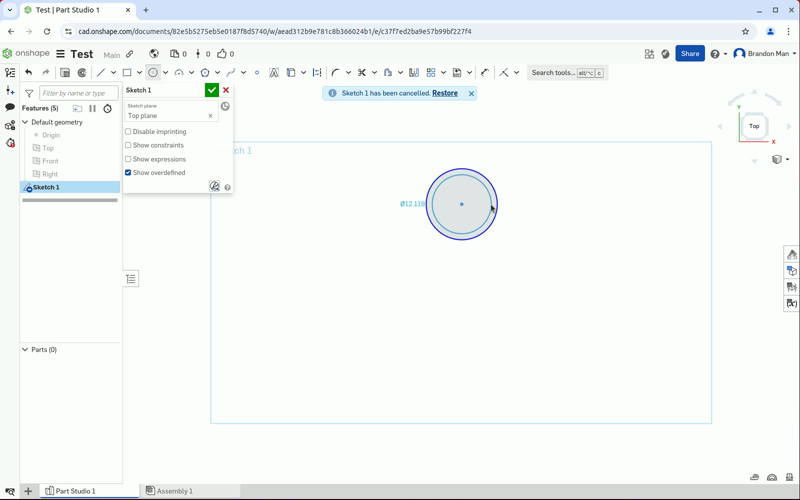
mouse_move(444, 233)
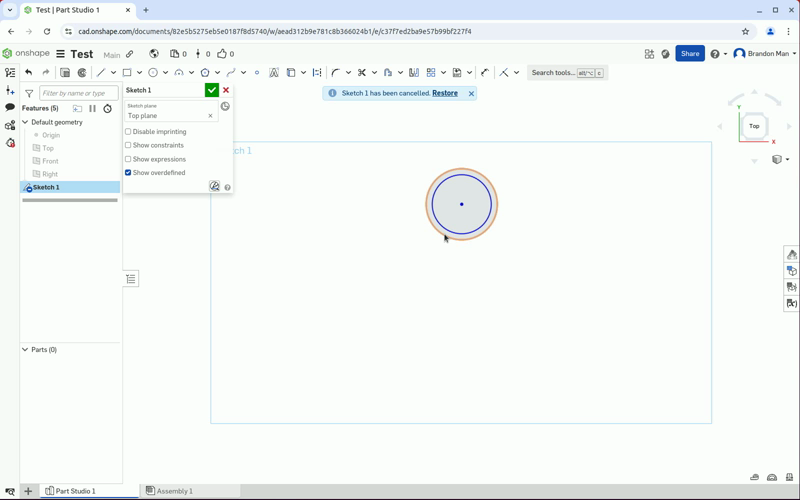
scroll(6)
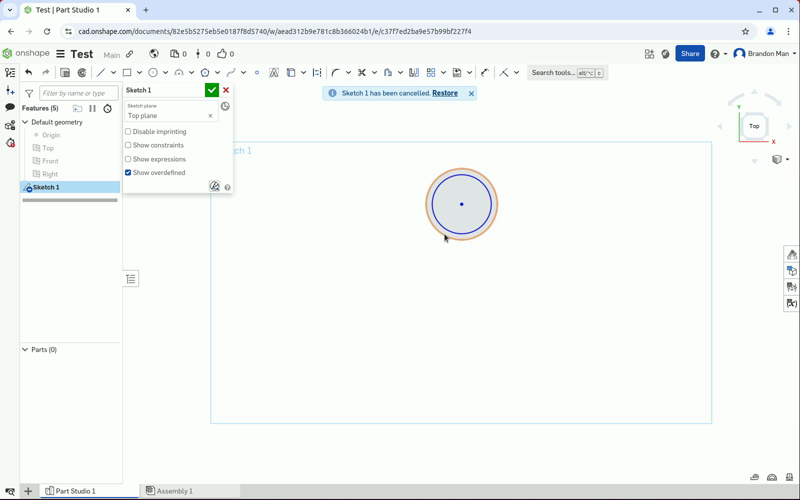
scroll(6)
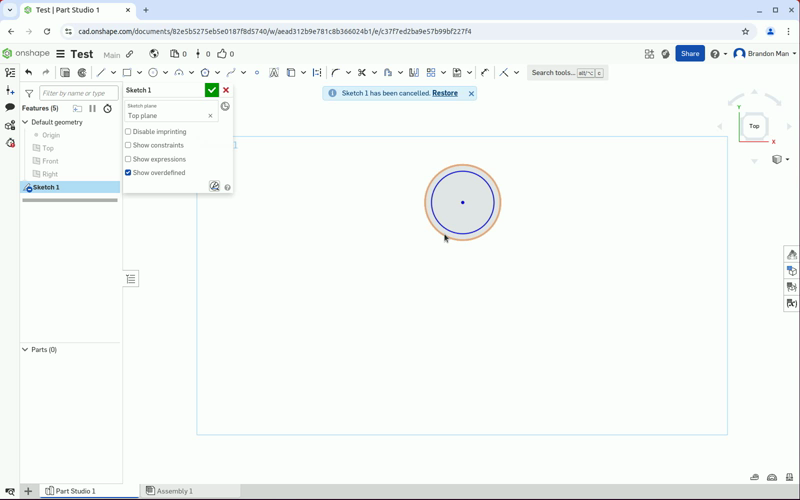
scroll(6)
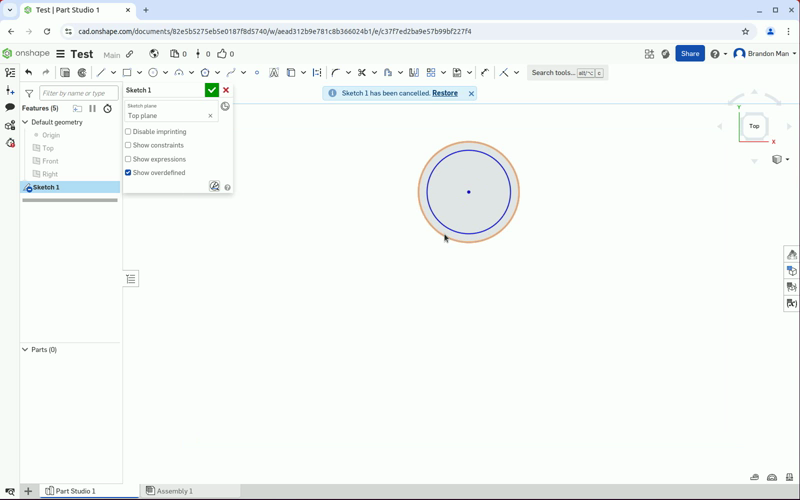
scroll(6)
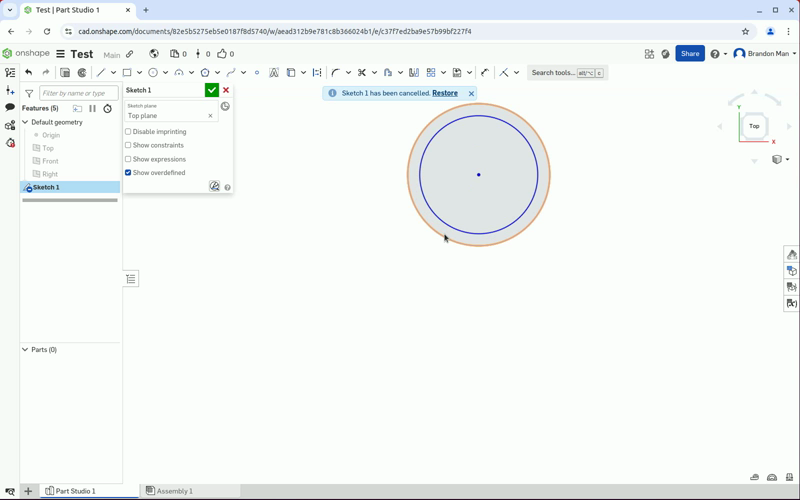
scroll(6)
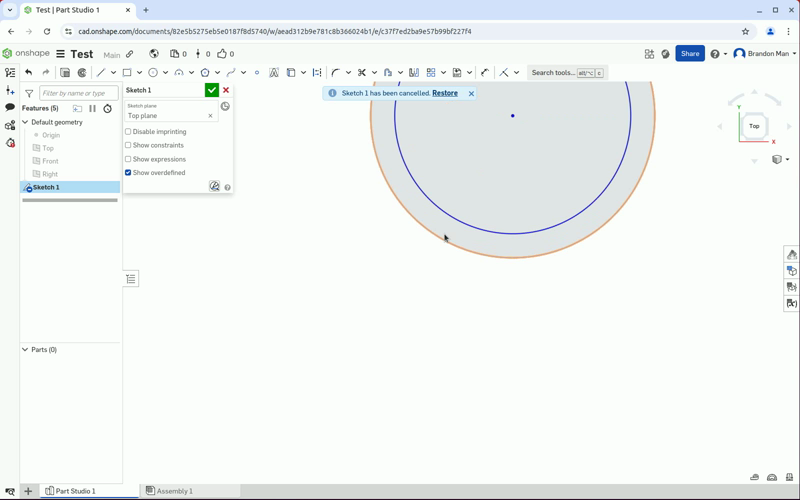
scroll(6)
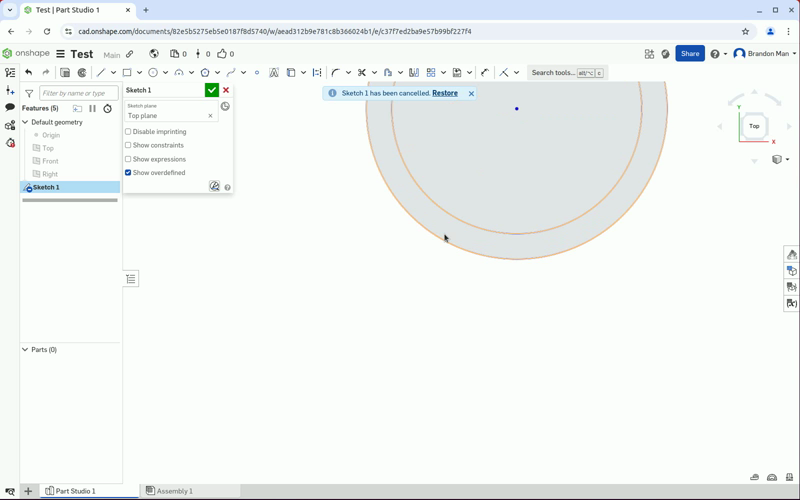
scroll(6)
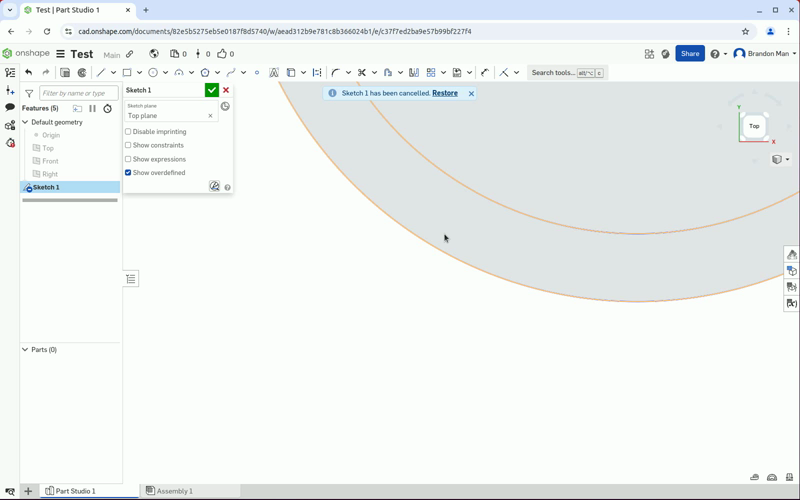
click(444, 233)
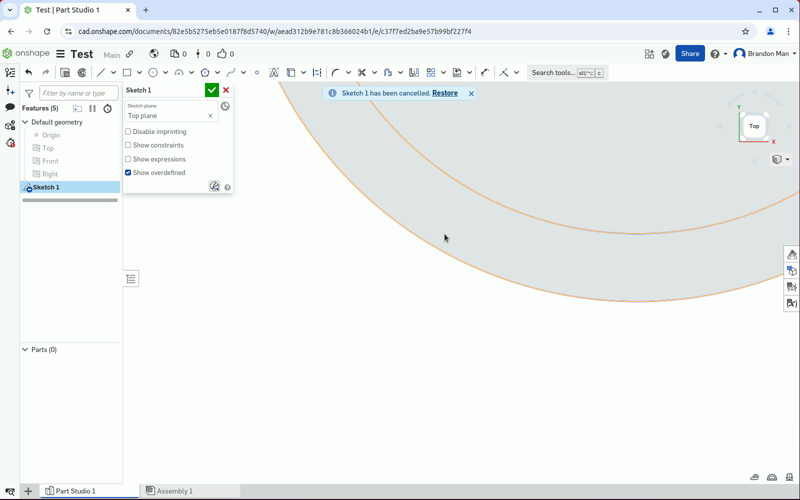
scroll(-6)
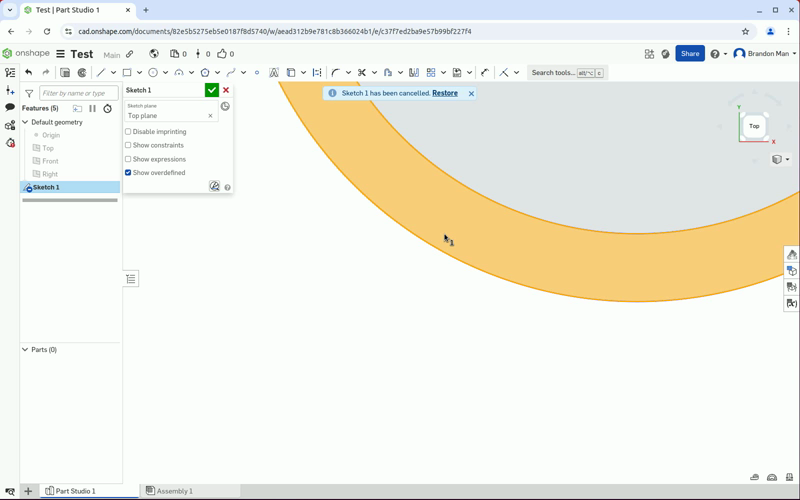
scroll(-6)
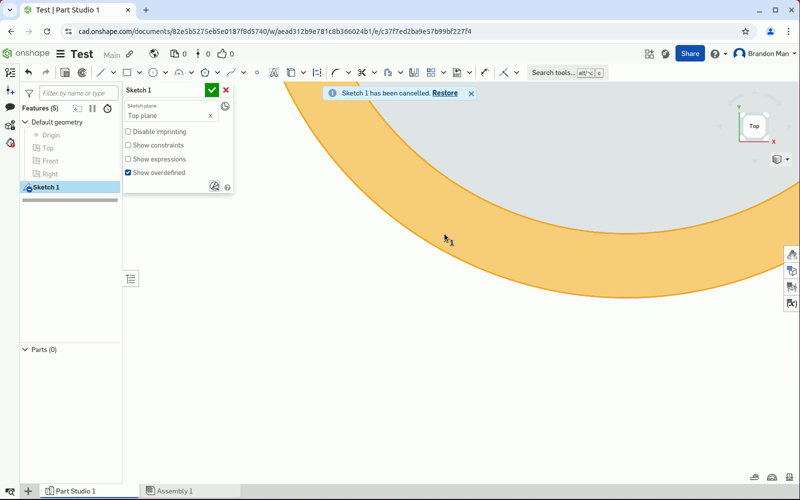
scroll(-6)
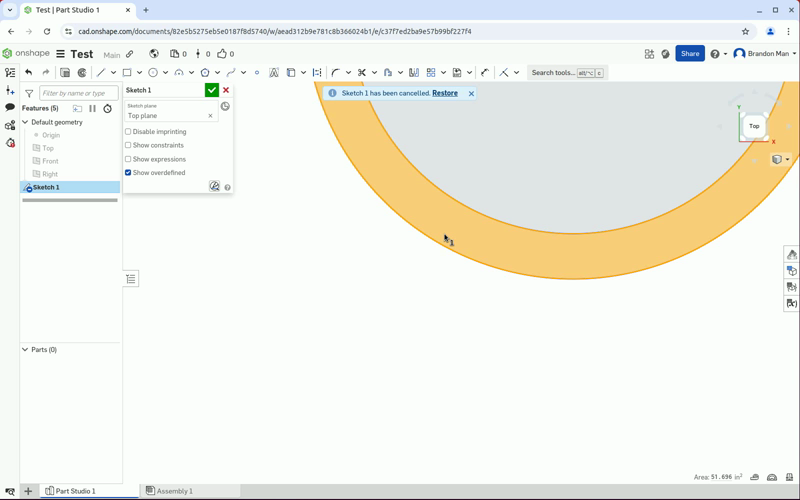
scroll(-6)
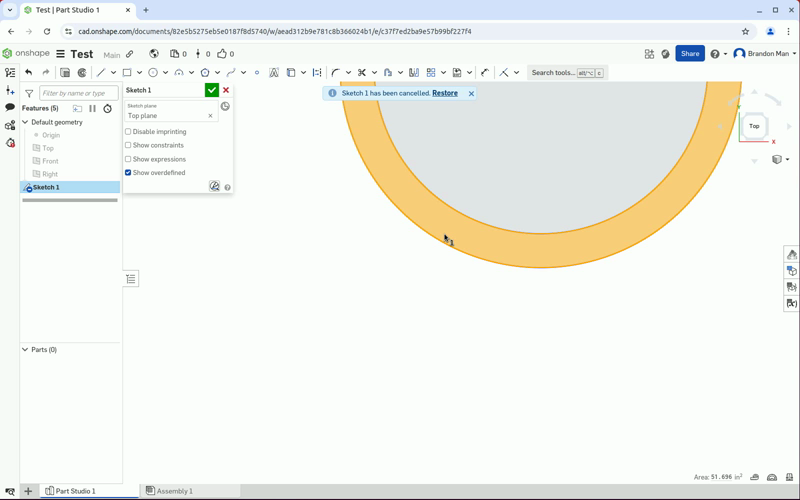
scroll(-6)
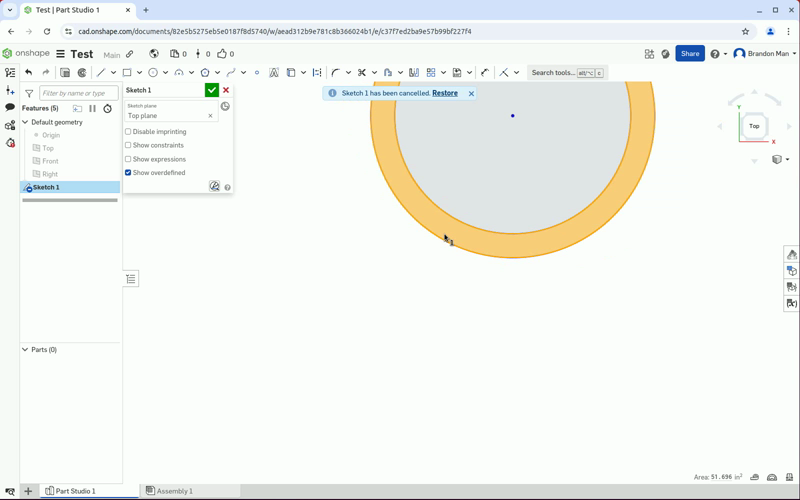
scroll(-6)
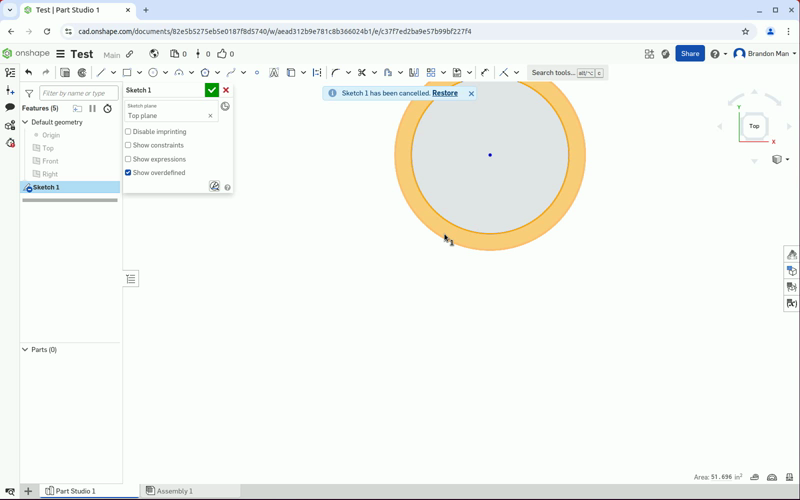
scroll(-6)
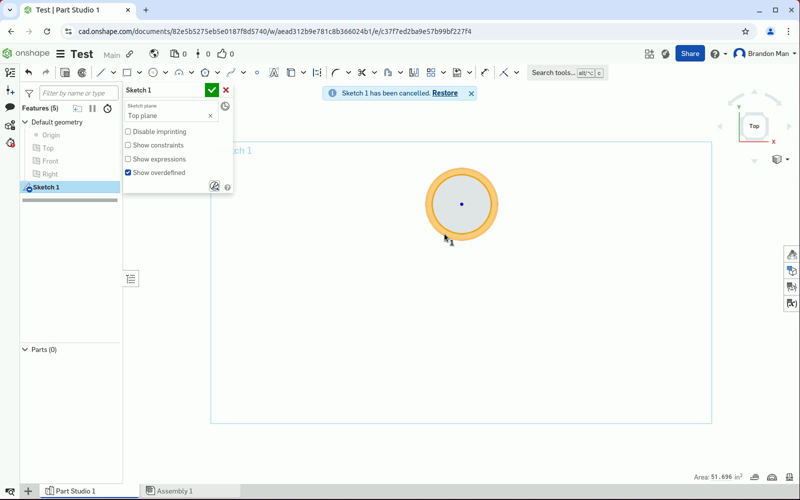
mouse_move(73, 352)
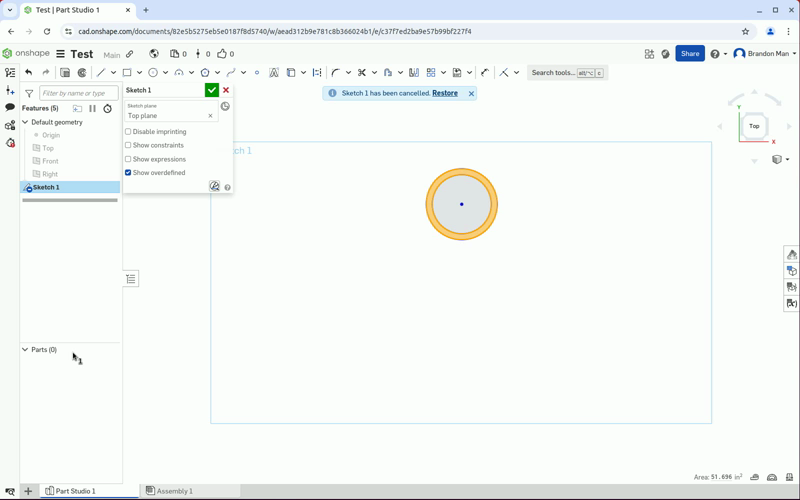
key(shift+y)
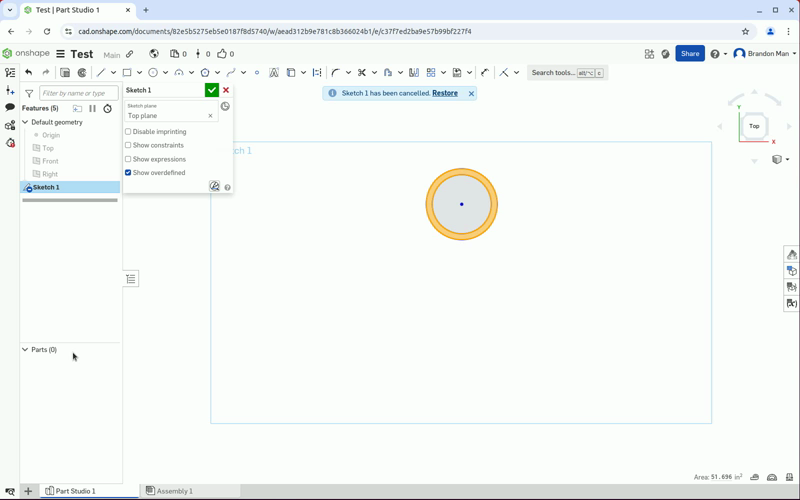
key(shift+e)
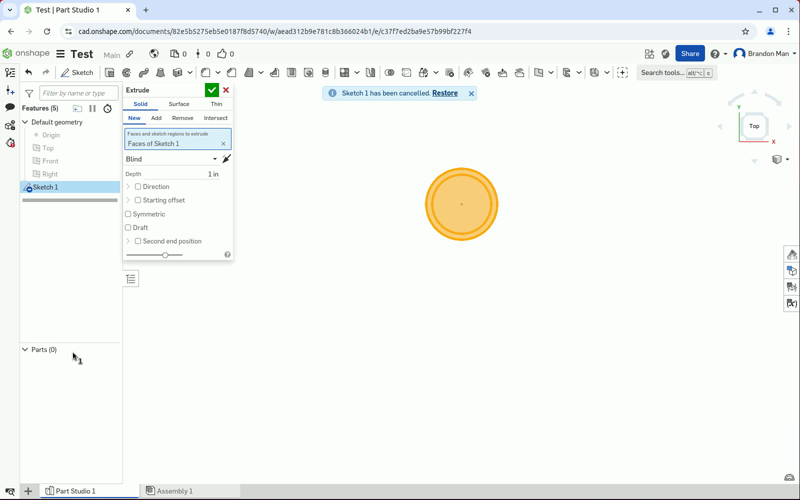
mouse_move(143, 106)
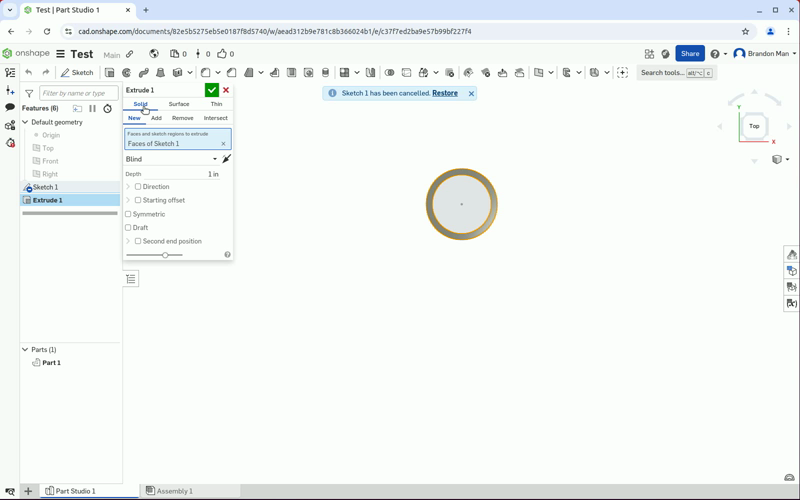
click(143, 106)
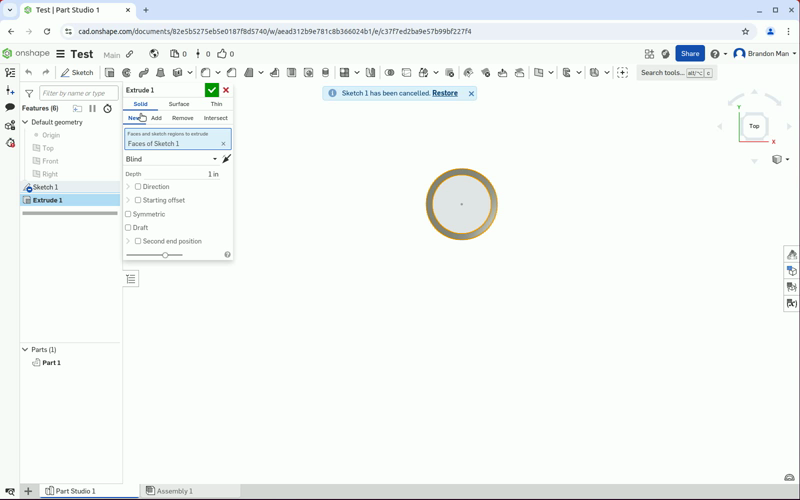
mouse_move(137, 120)
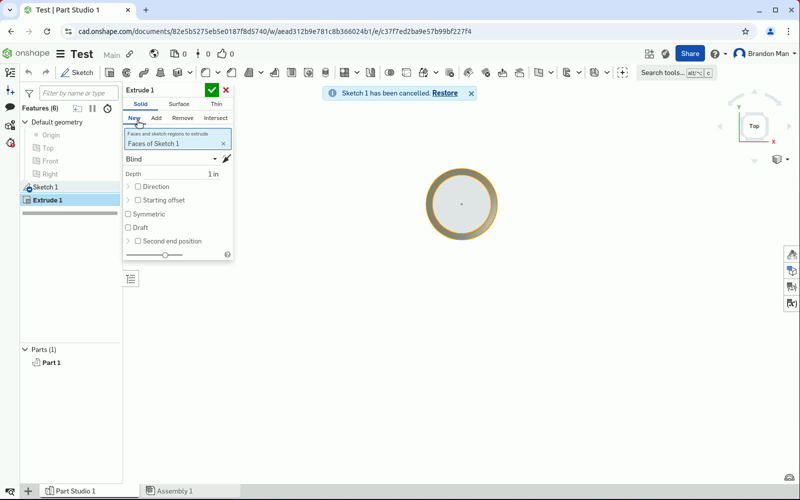
click(137, 120)
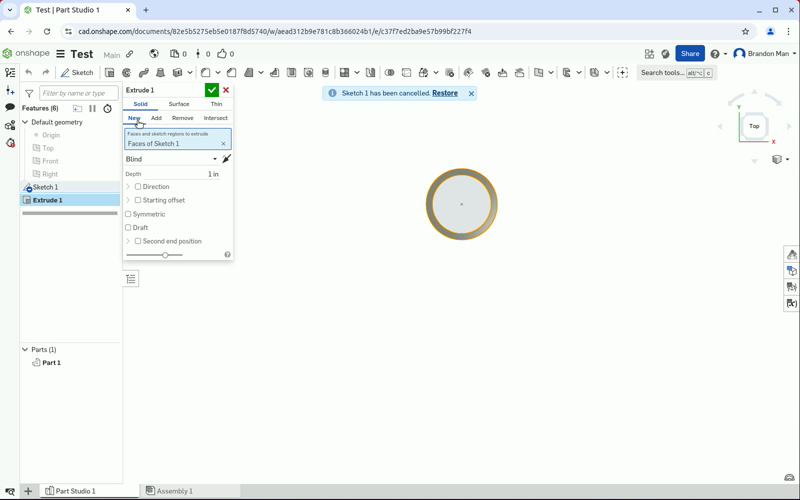
key(tab, 4)
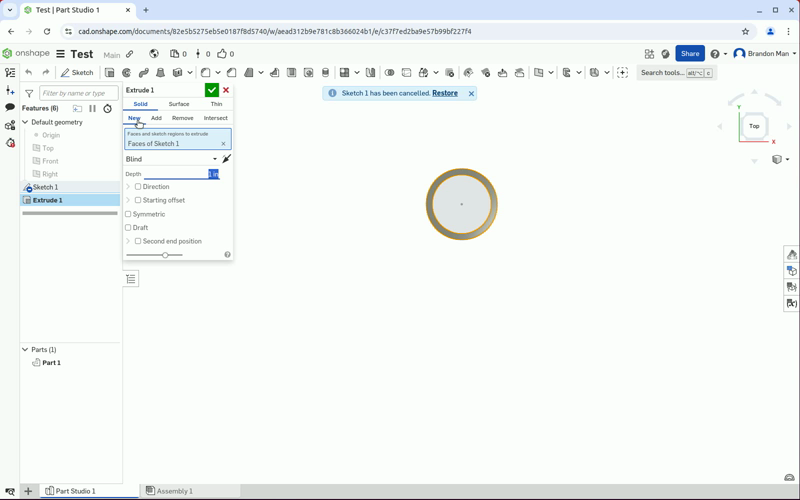
text(3.851)
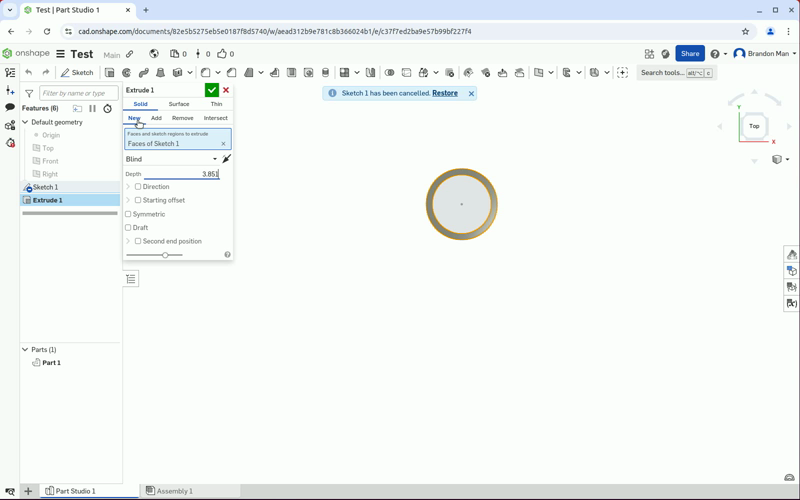
key(enter)
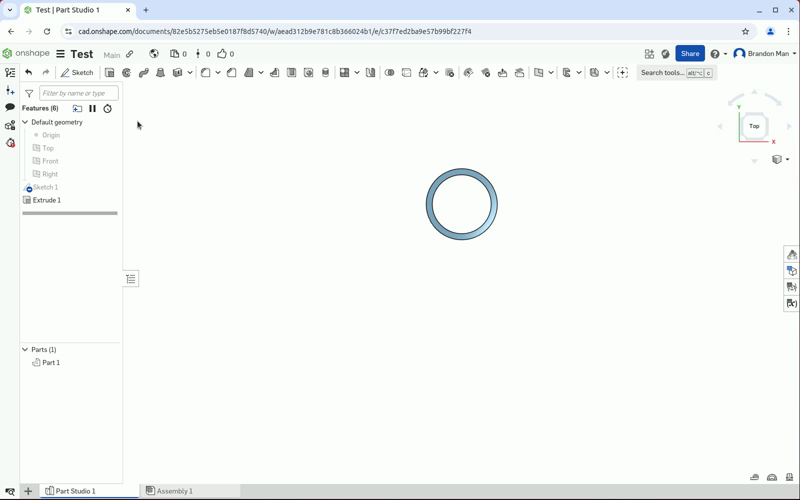
key(shift+h)
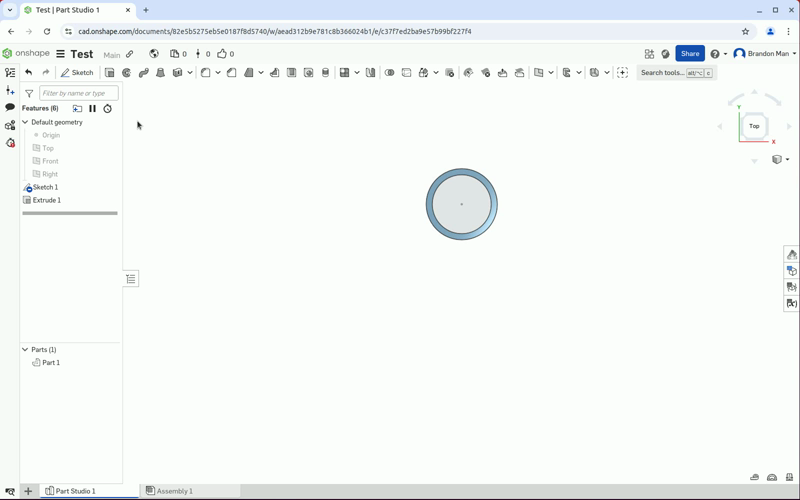
key(shift+h)
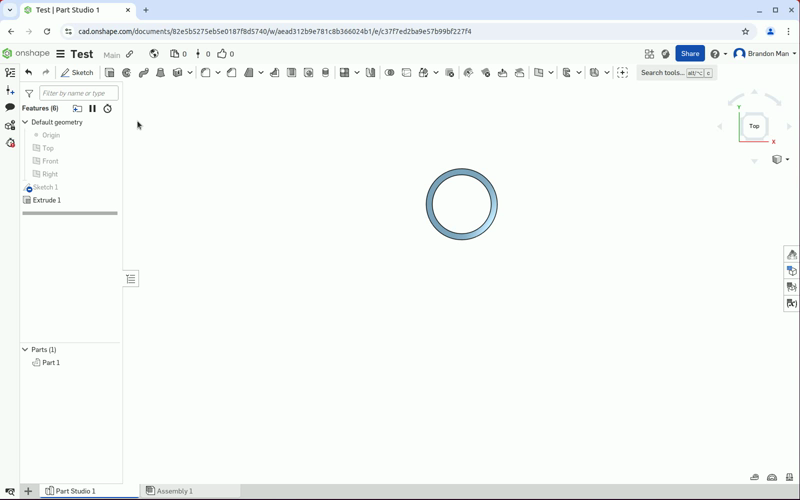
mouse_move(73, 189)
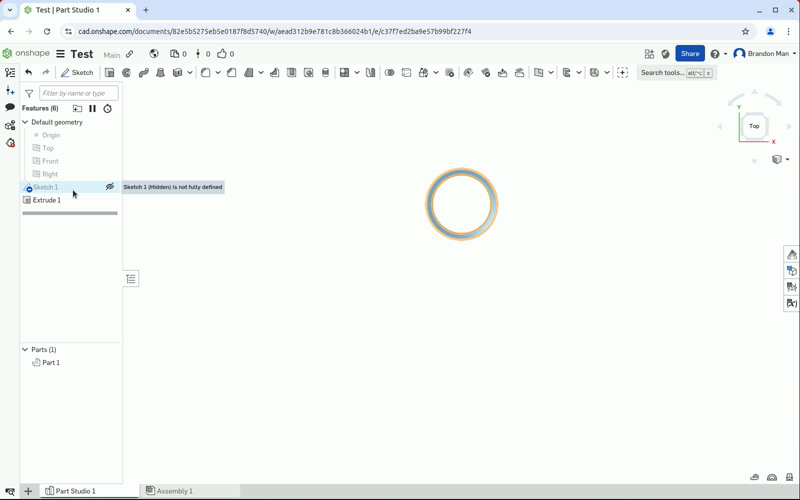
click(73, 189)
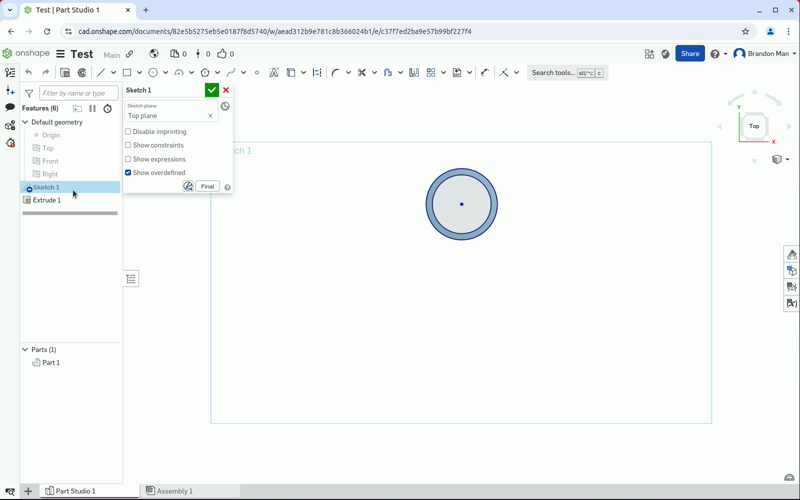
mouse_move(229, 92)
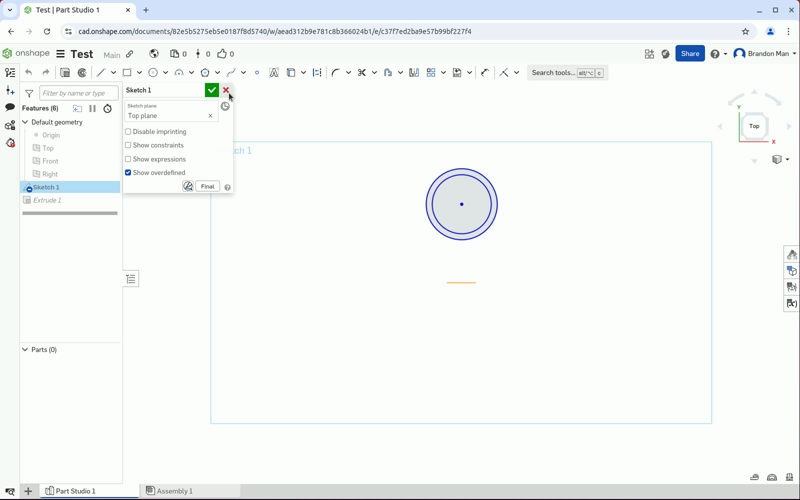
click(229, 92)
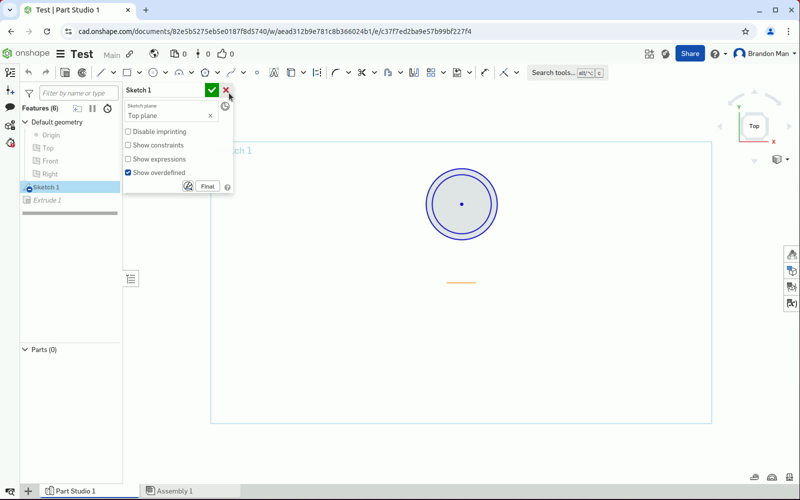
key(shift+s)
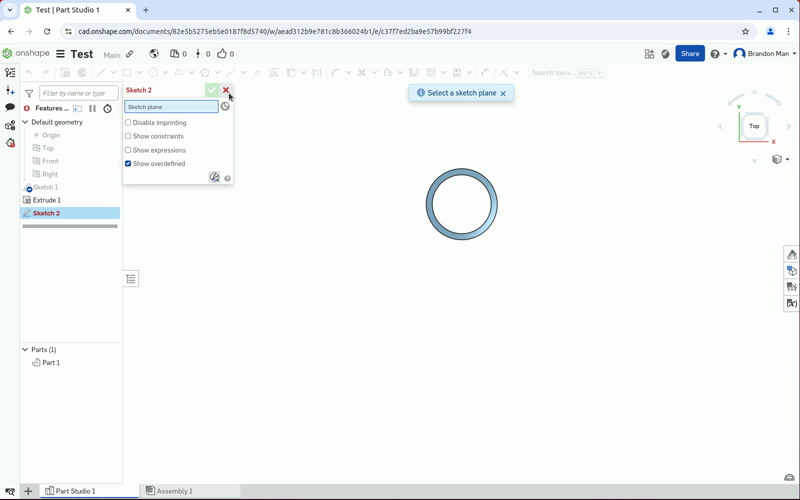
mouse_move(73, 150)
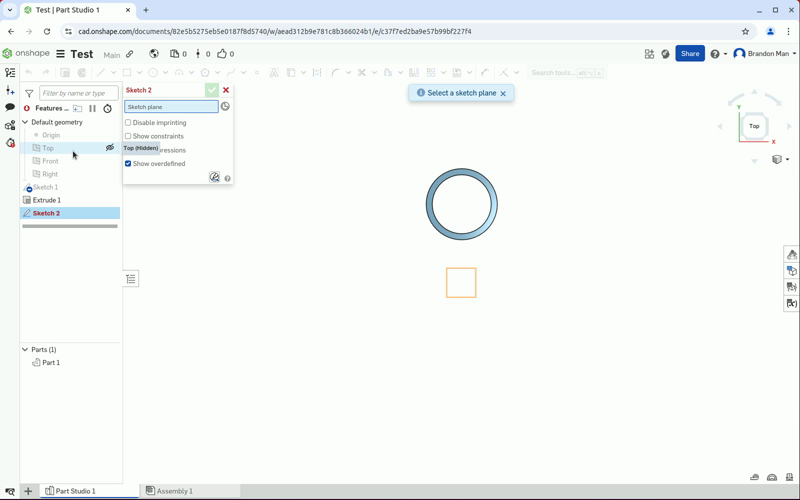
click(73, 150)
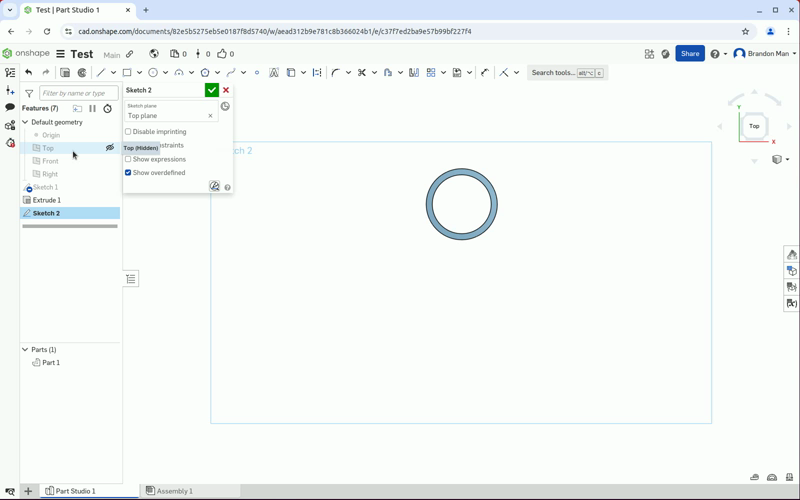
mouse_move(73, 352)
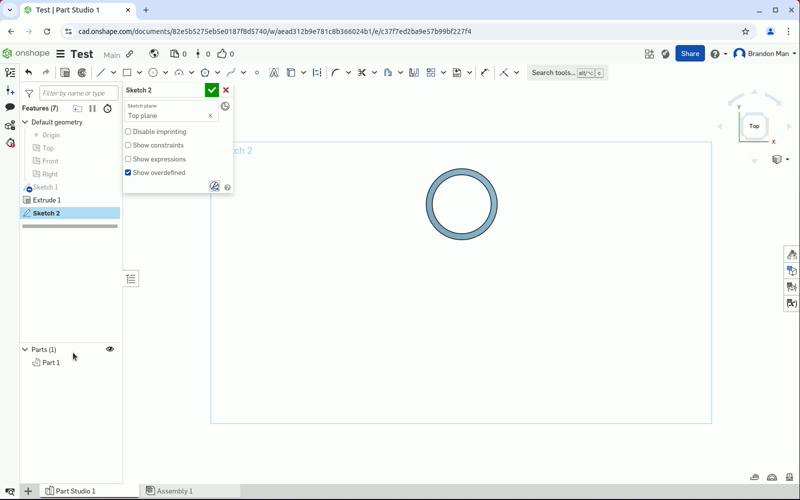
key(y)
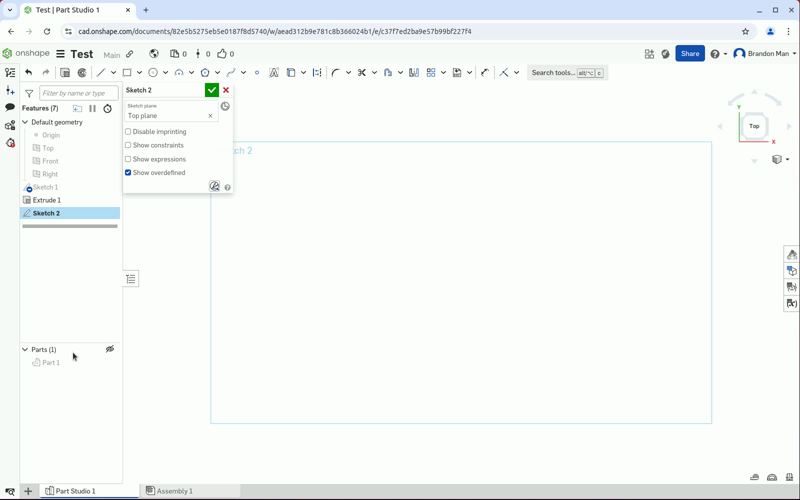
key(c)
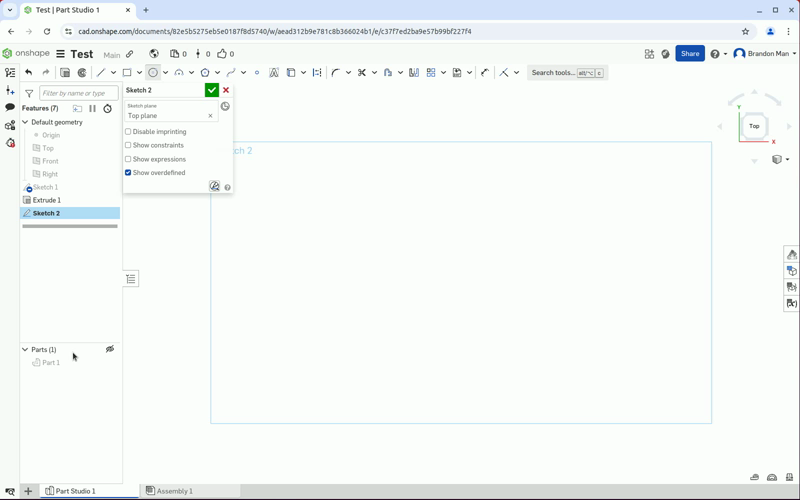
key_down(shift)
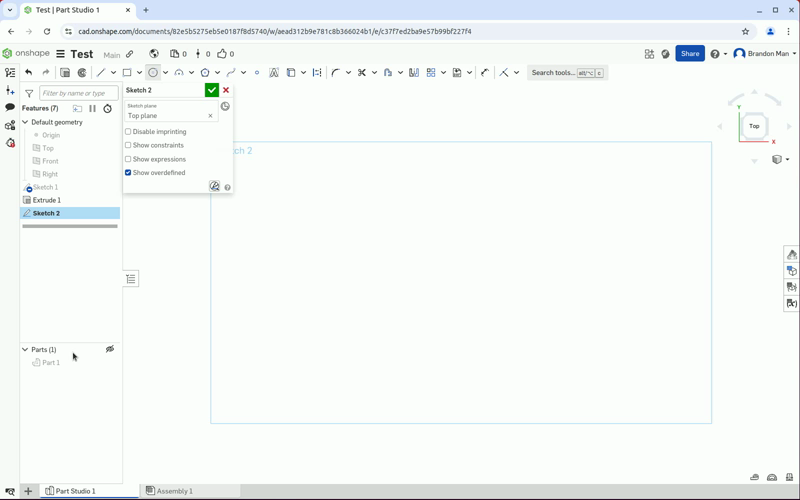
mouse_move(393, 321)
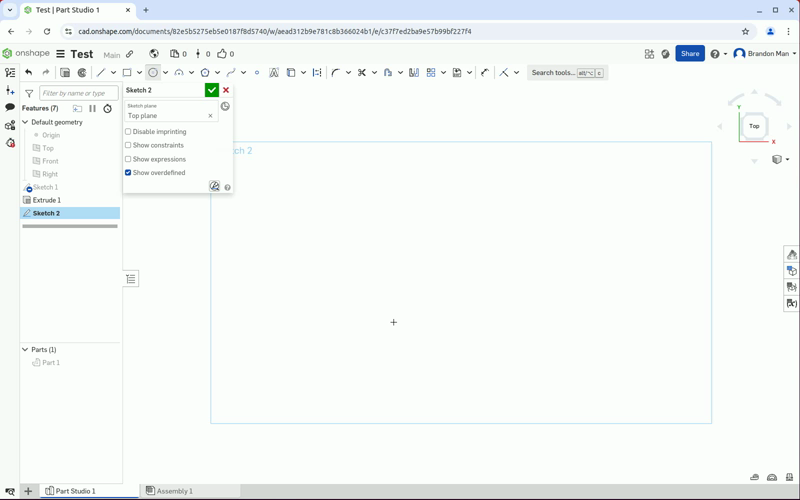
click(393, 321)
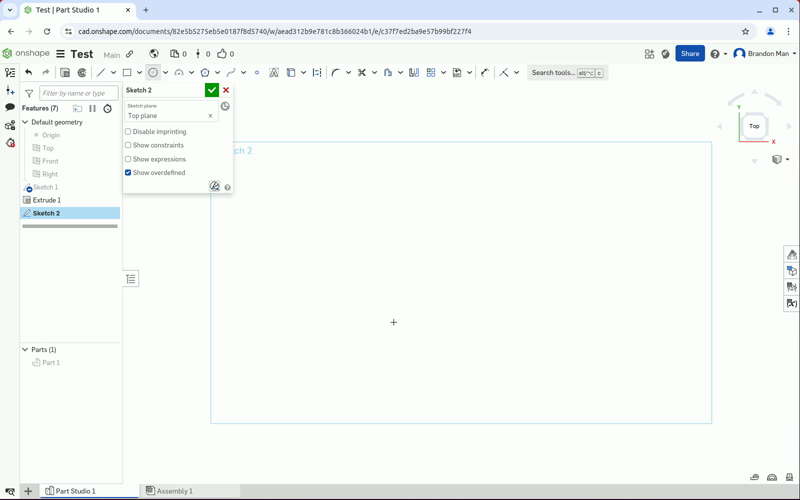
key_up(shift)
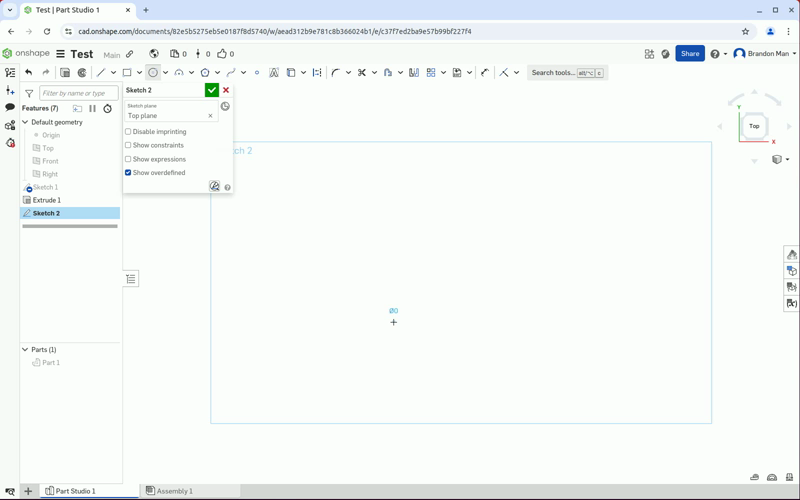
mouse_move(428, 321)
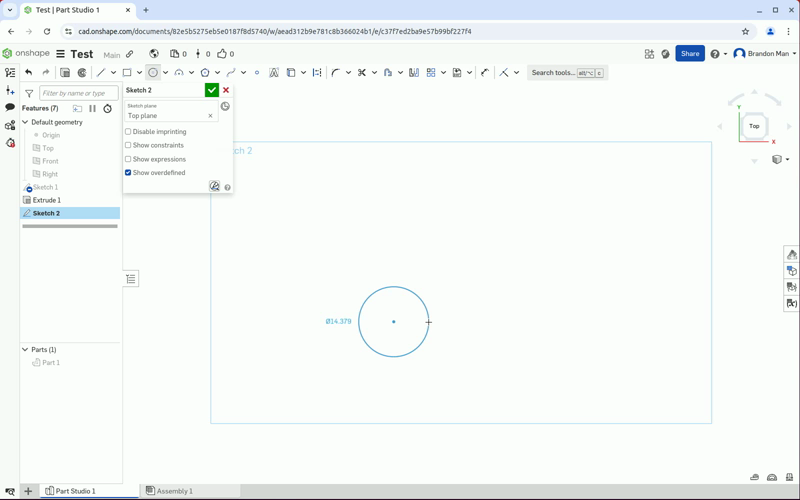
click(428, 321)
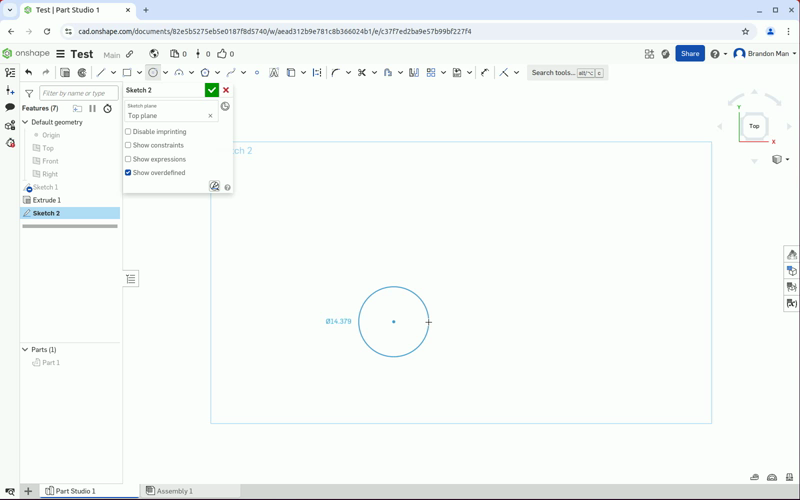
key(esc)
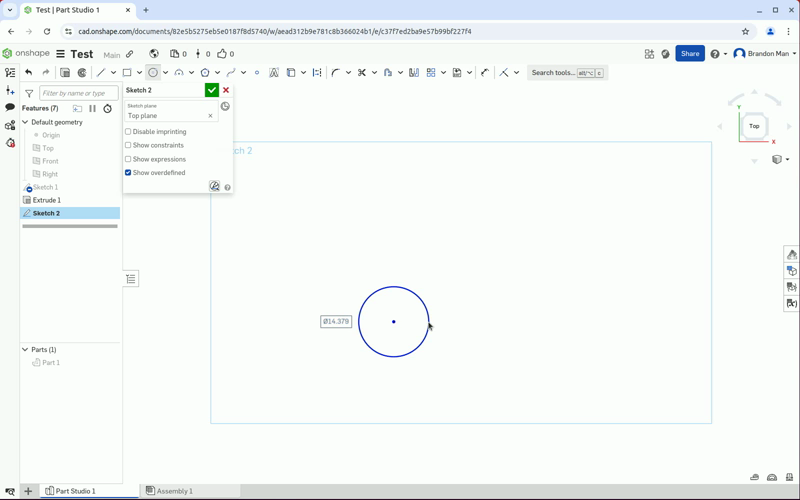
key(c)
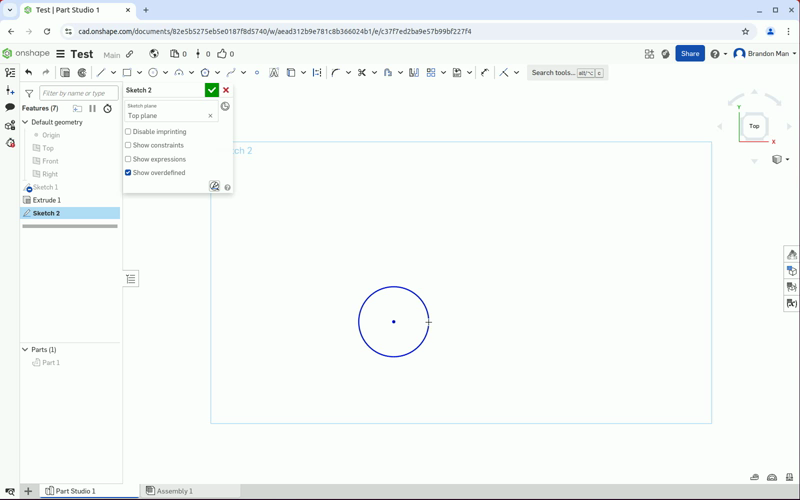
key_down(shift)
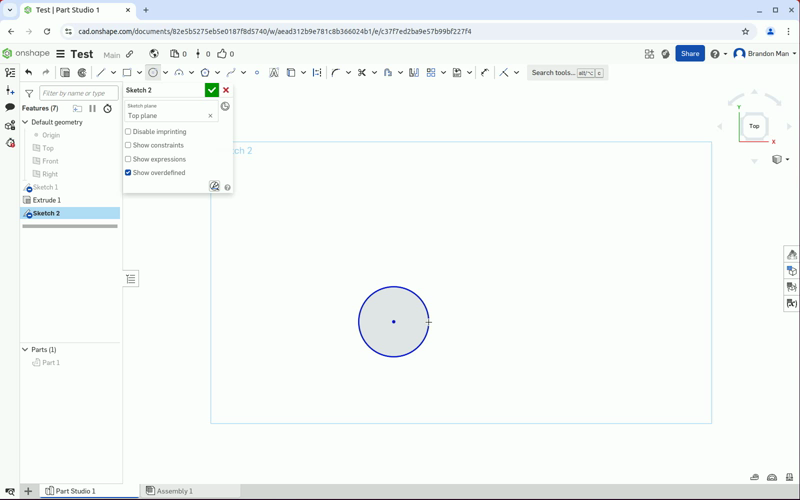
mouse_move(393, 321)
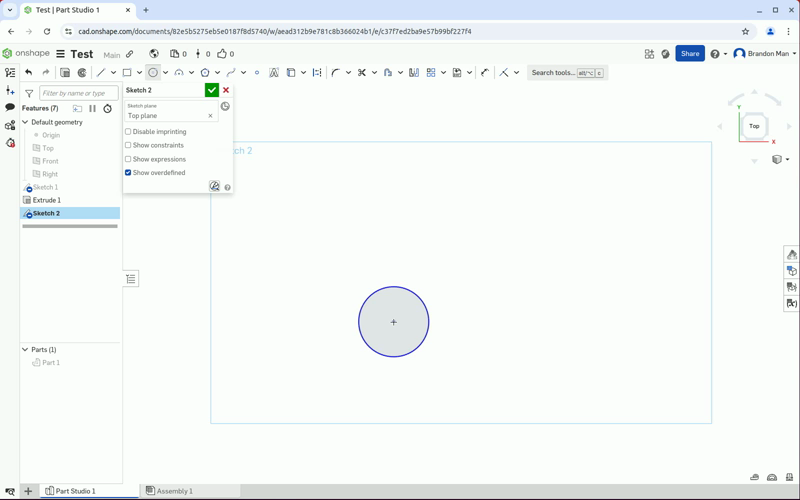
click(393, 321)
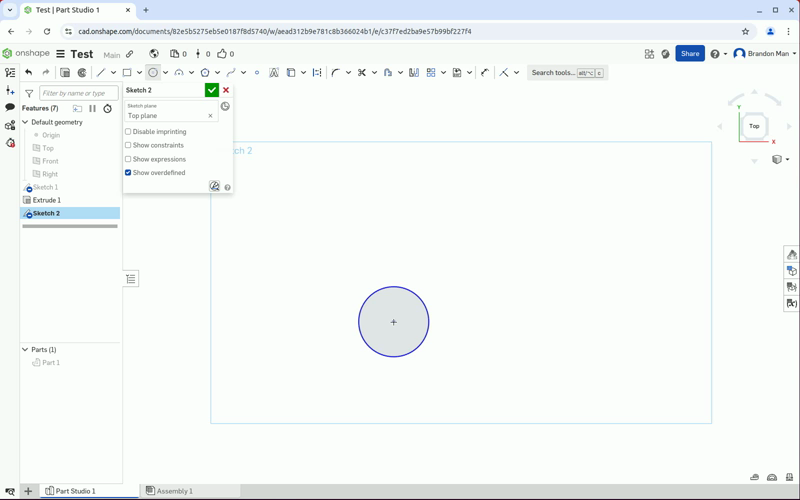
key_up(shift)
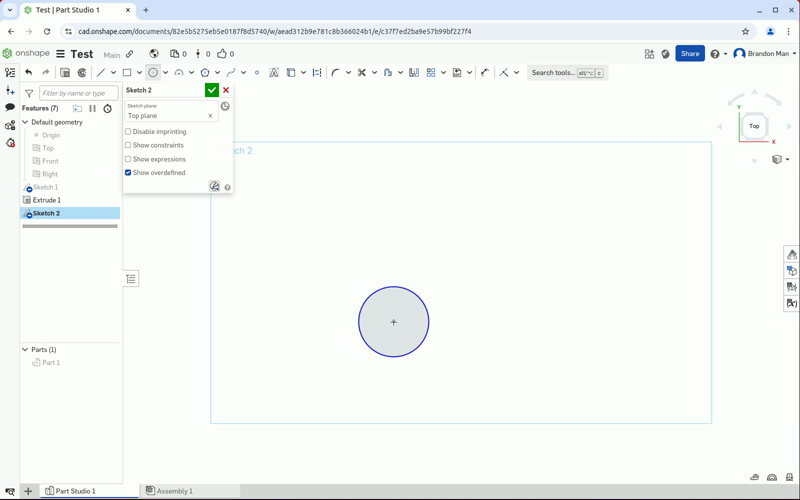
mouse_move(423, 321)
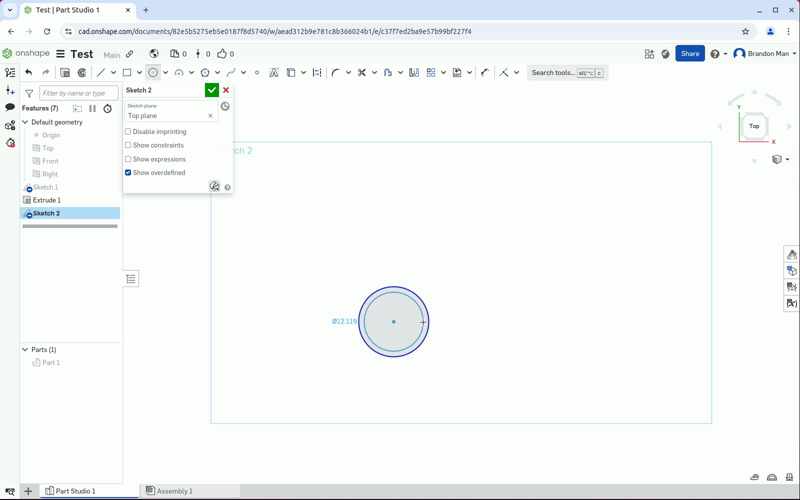
click(423, 321)
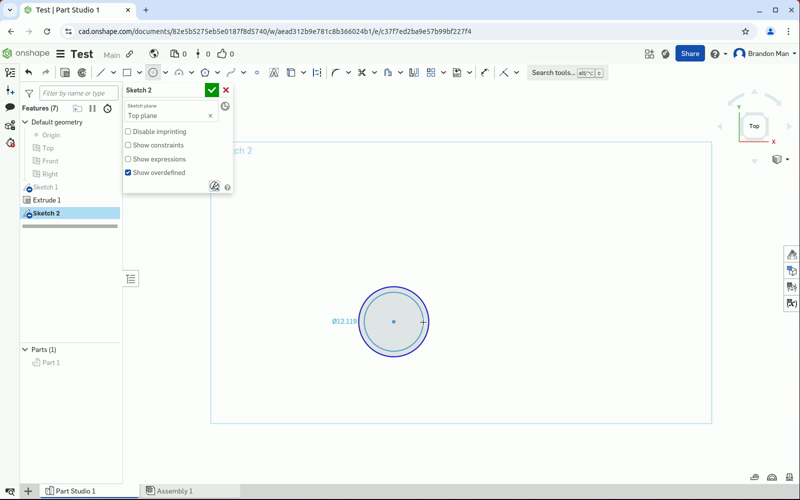
key(esc)
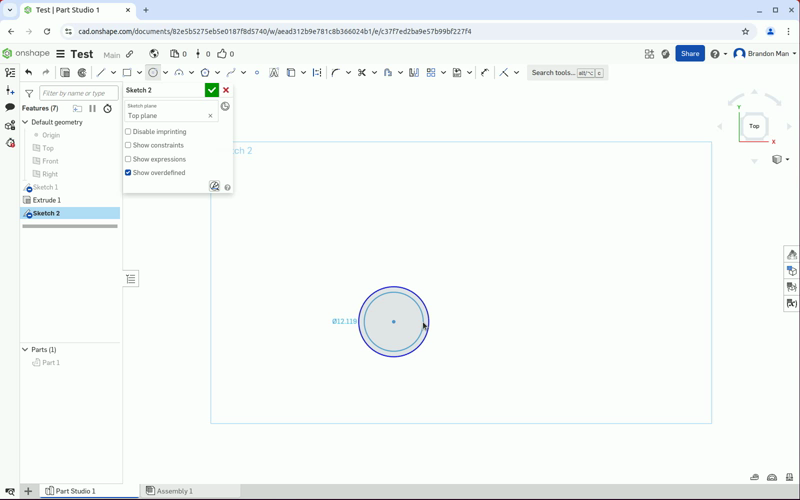
mouse_move(396, 287)
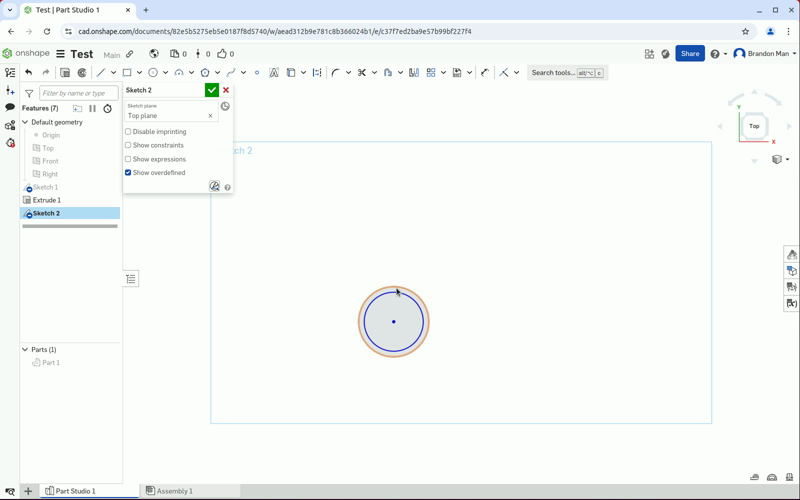
scroll(6)
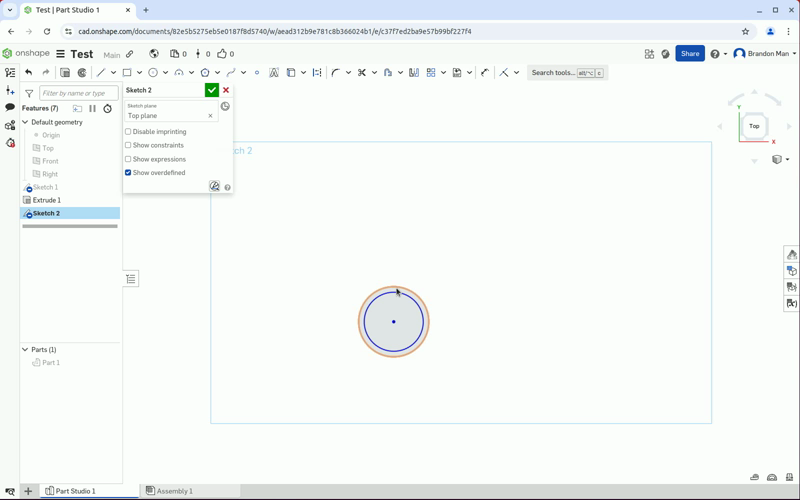
scroll(6)
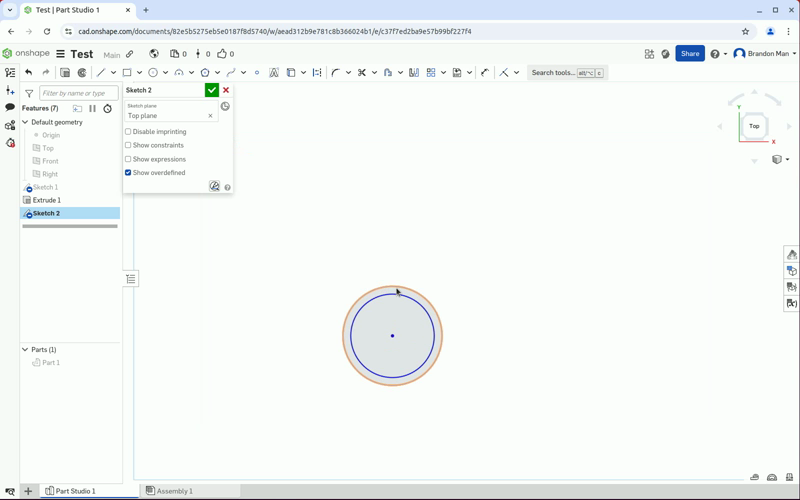
scroll(6)
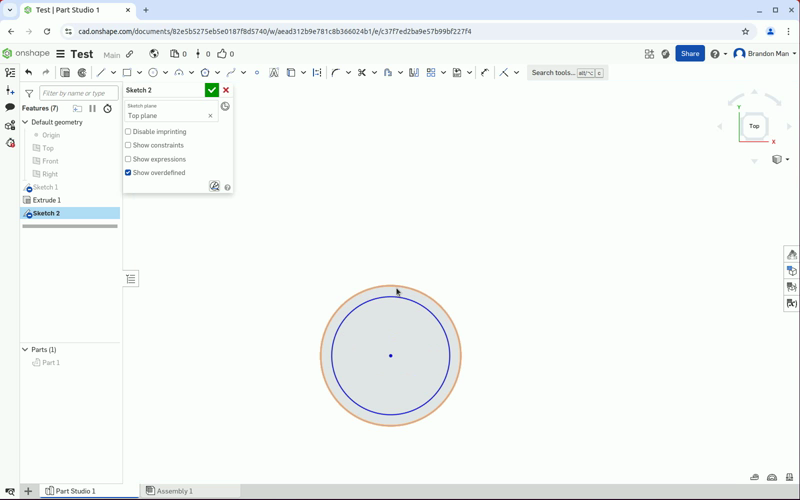
scroll(6)
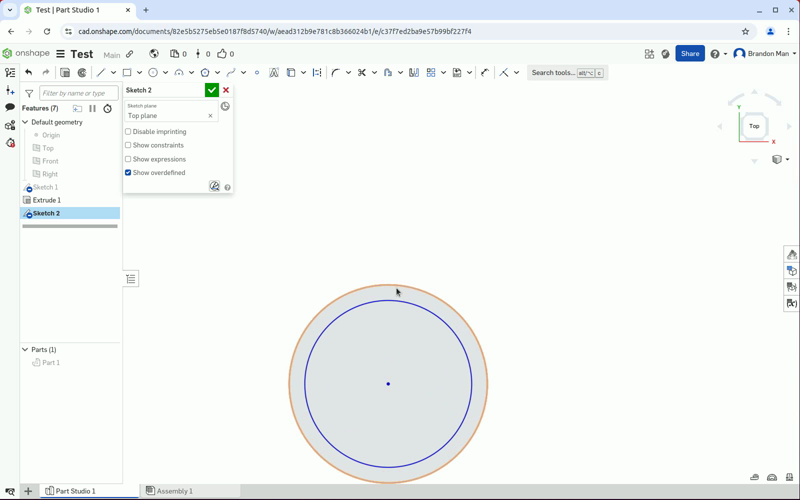
scroll(6)
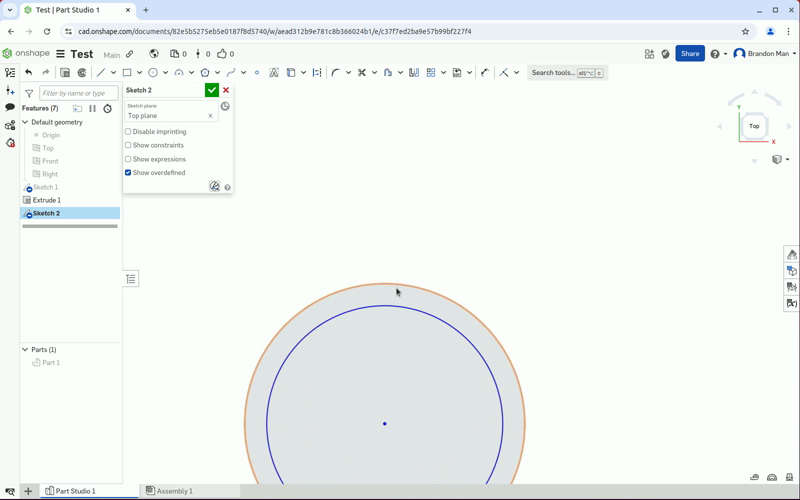
scroll(6)
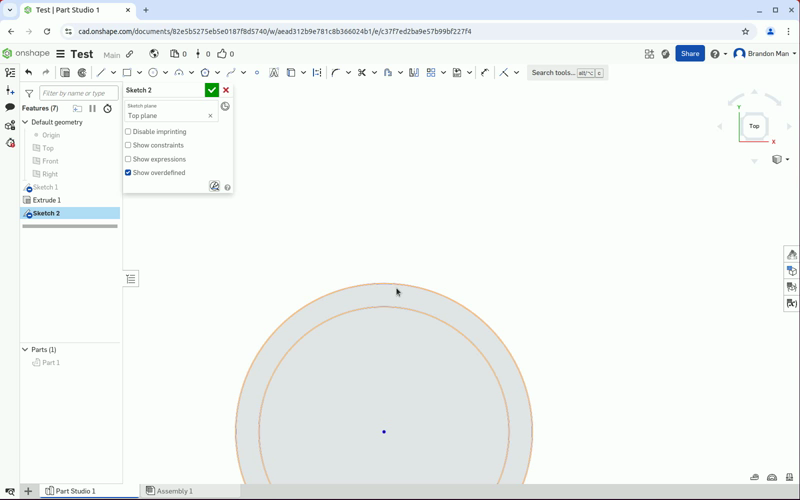
scroll(6)
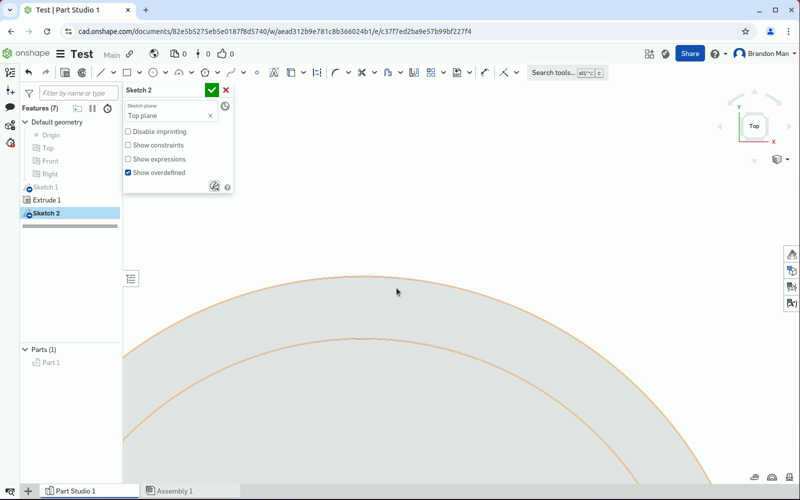
click(396, 287)
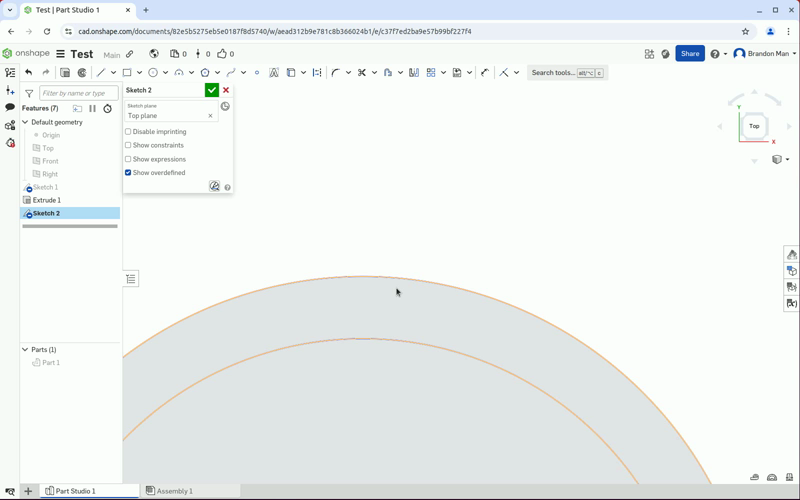
scroll(-6)
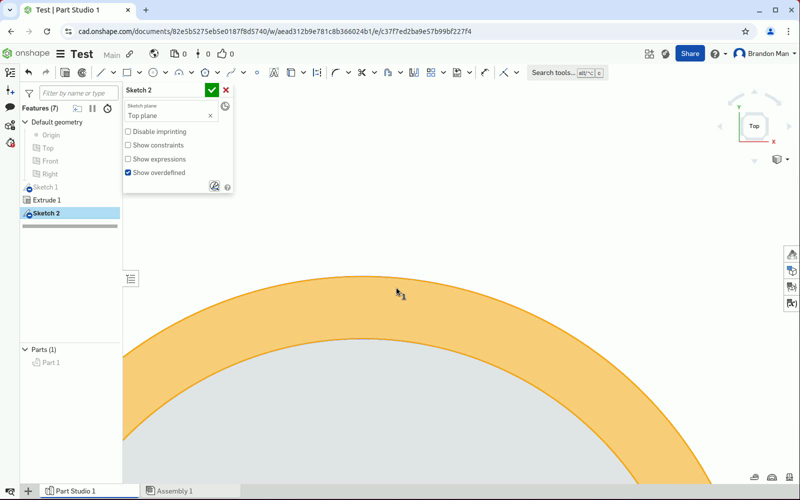
scroll(-6)
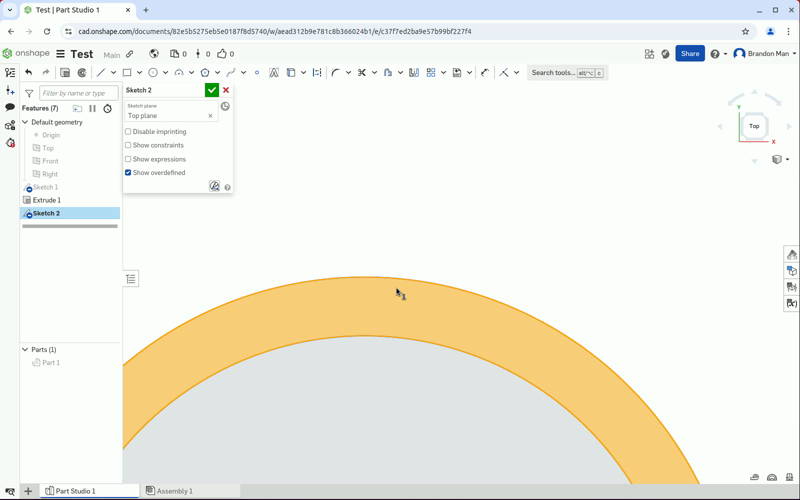
scroll(-6)
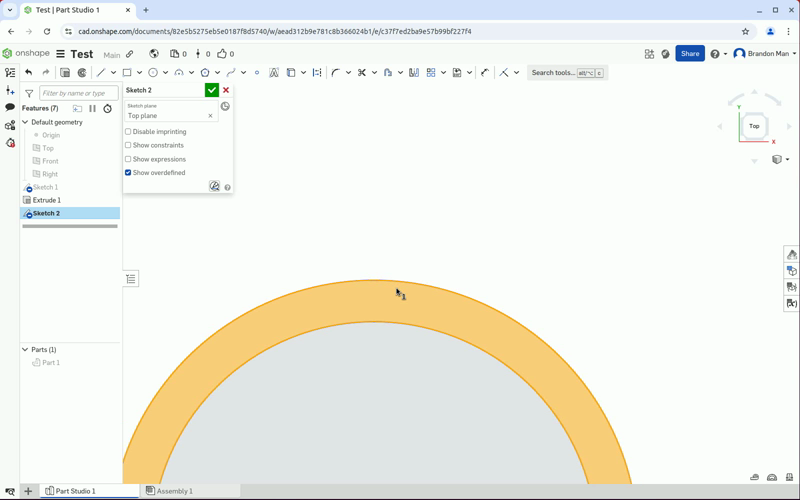
scroll(-6)
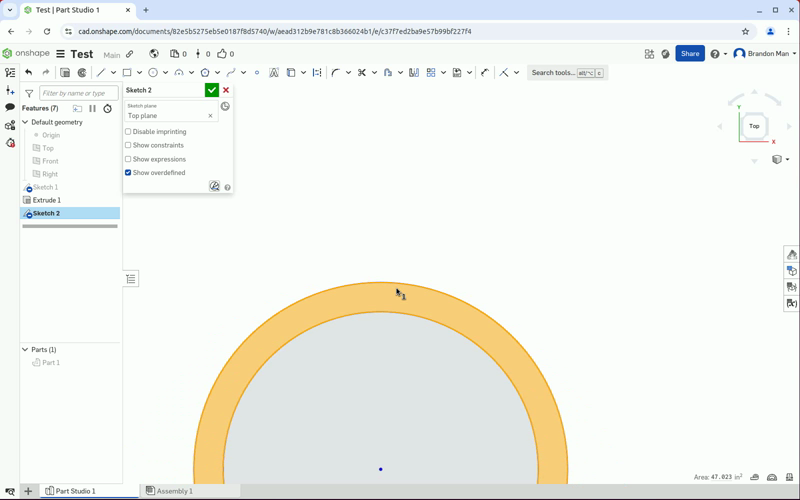
scroll(-6)
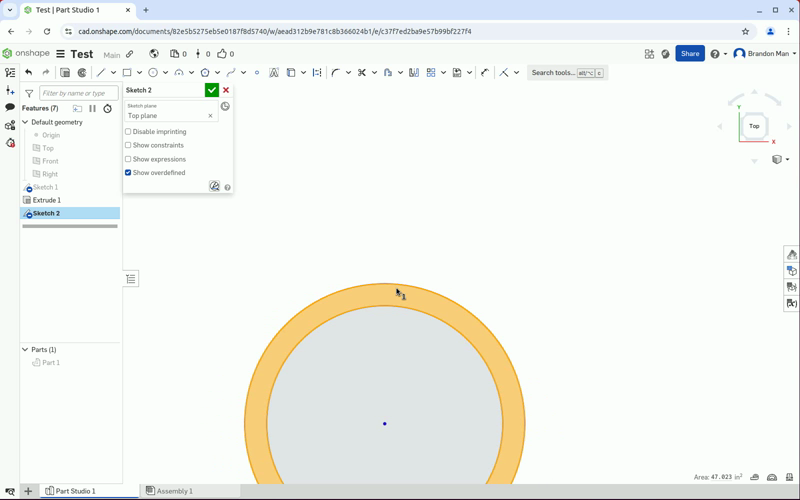
scroll(-6)
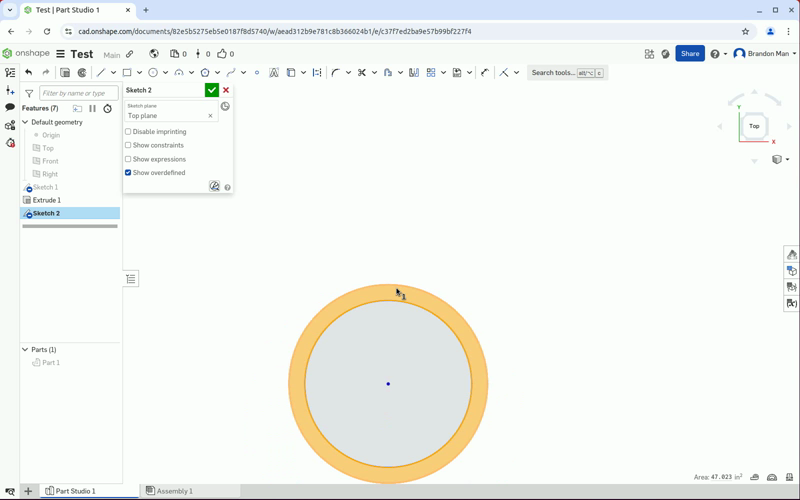
scroll(-6)
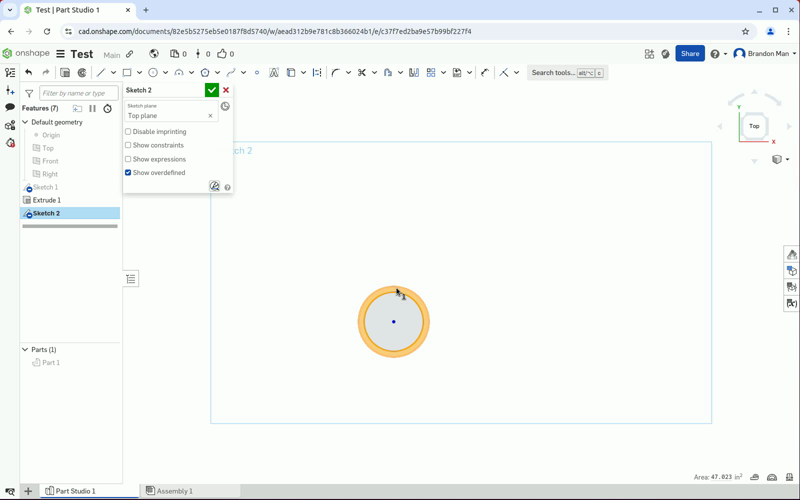
mouse_move(73, 352)
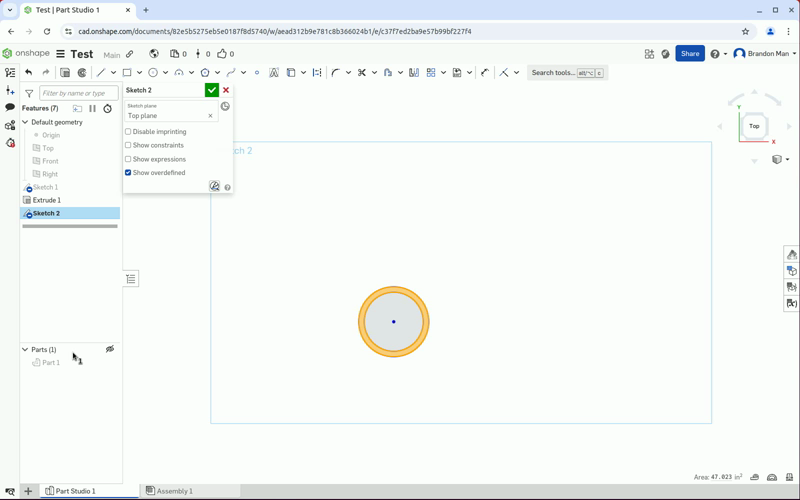
key(shift+y)
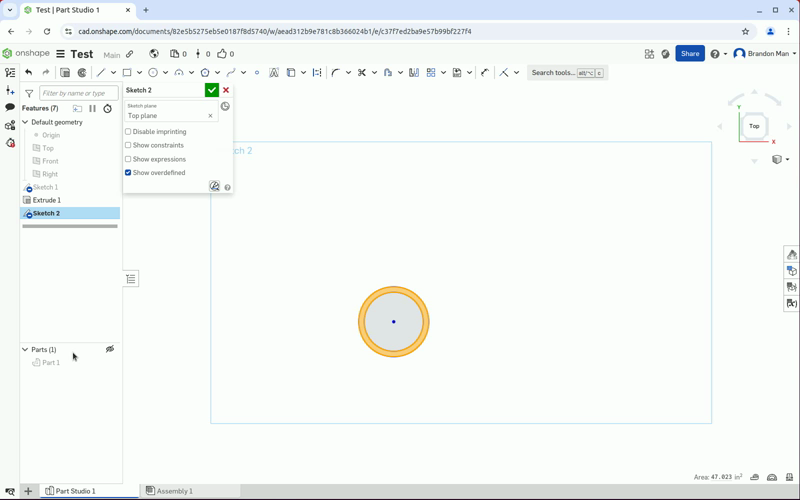
key(shift+e)
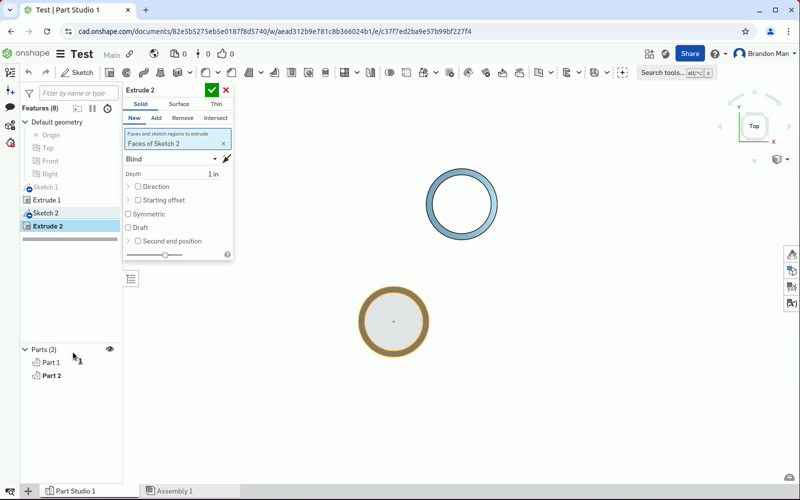
mouse_move(143, 106)
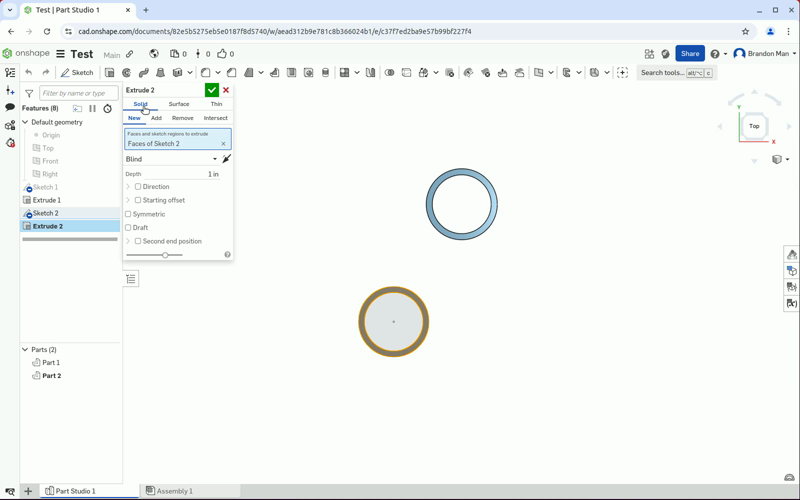
click(143, 106)
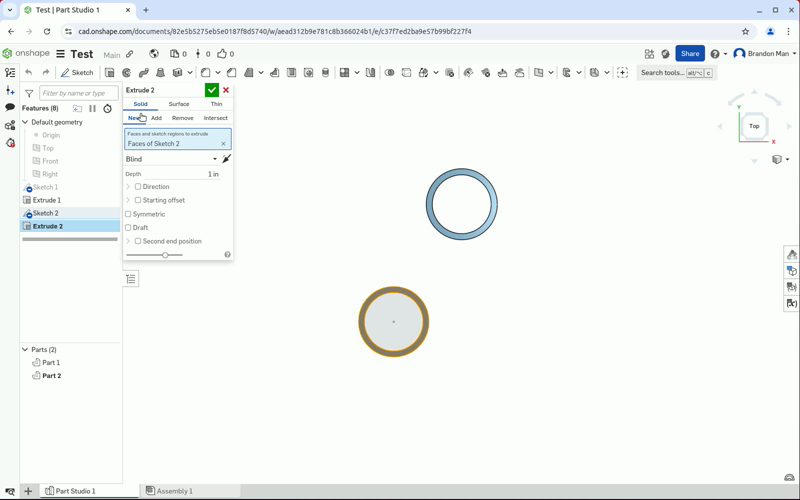
mouse_move(137, 120)
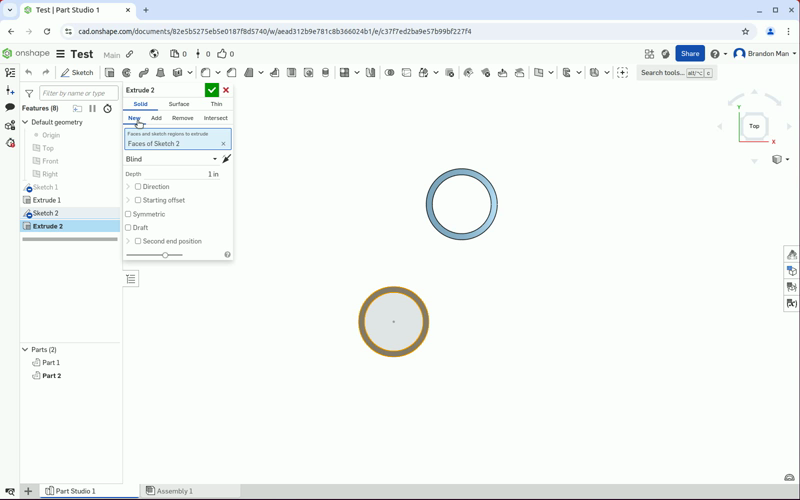
click(137, 120)
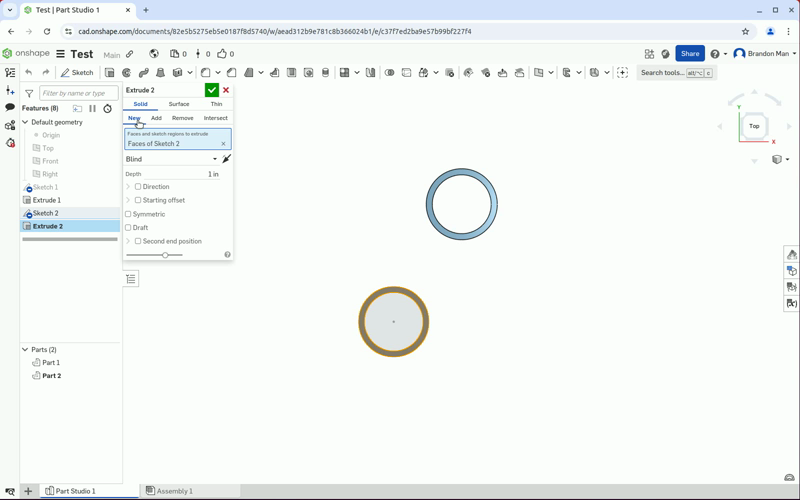
key(tab, 4)
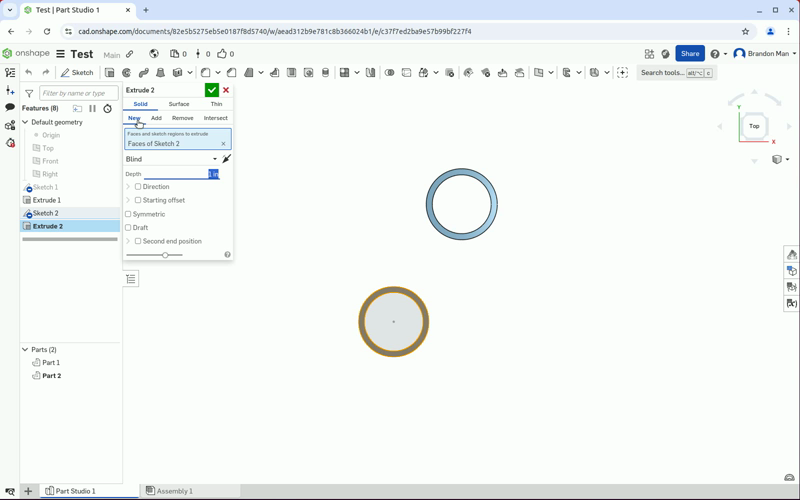
text(3.851)
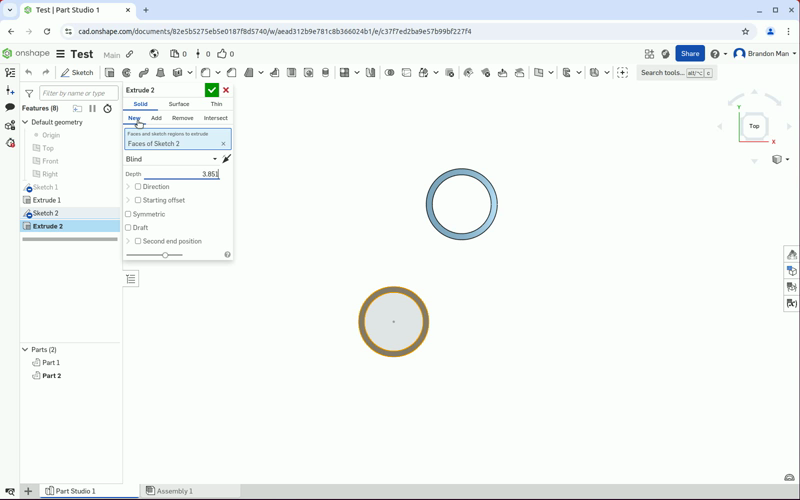
key(enter)
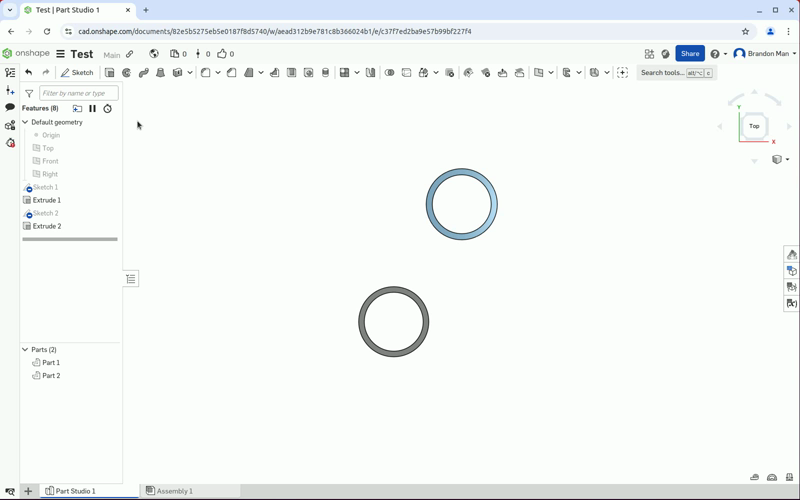
key(shift+h)
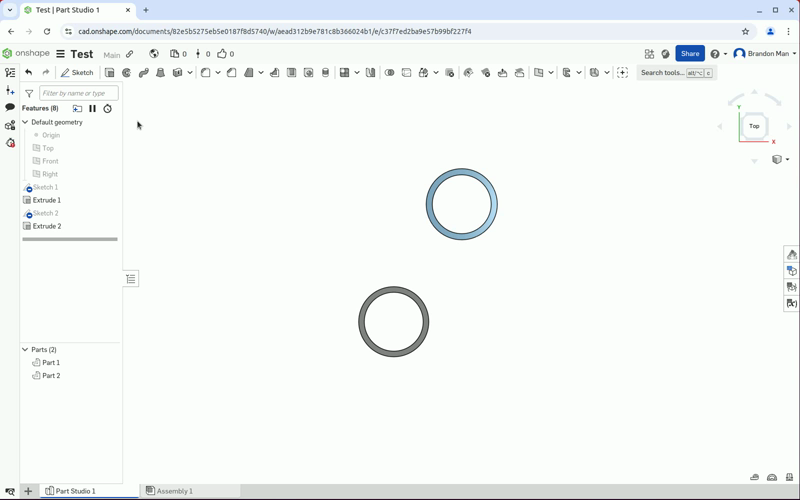
key(shift+h)
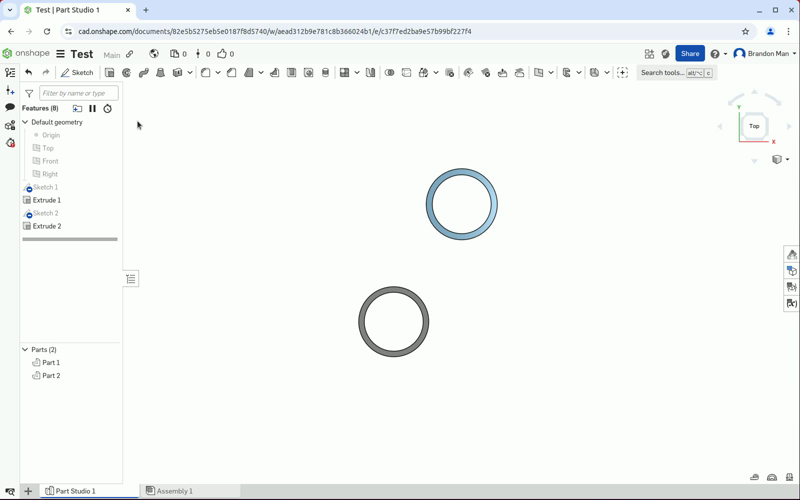
mouse_move(73, 189)
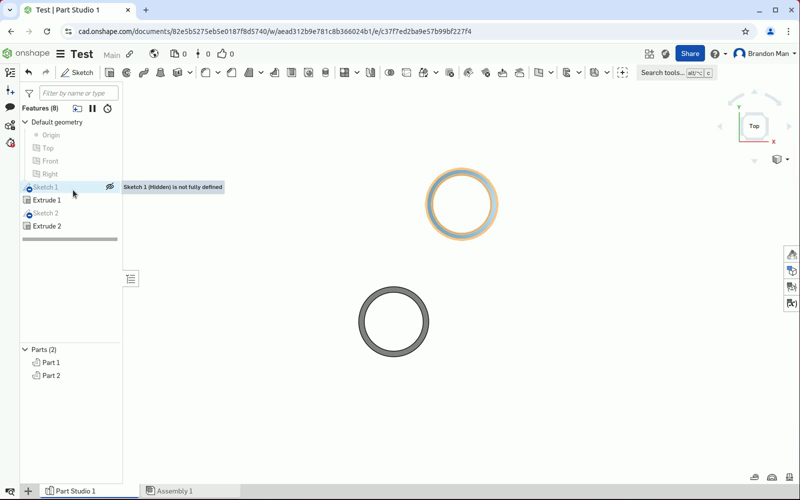
click(73, 189)
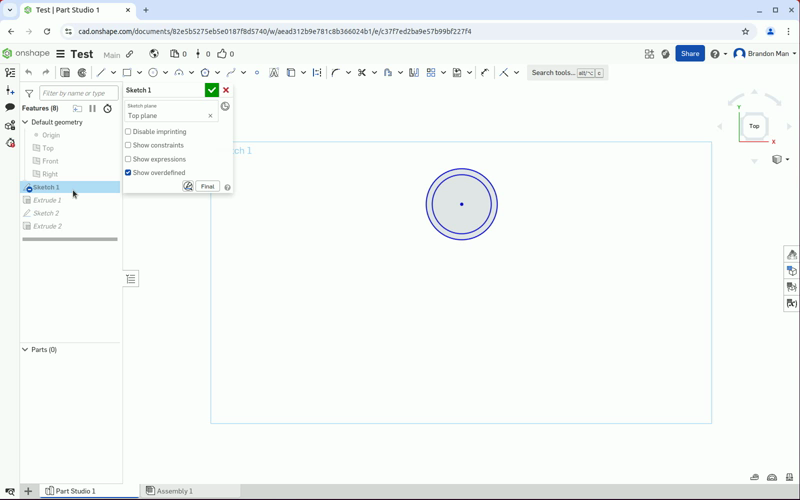
mouse_move(229, 92)
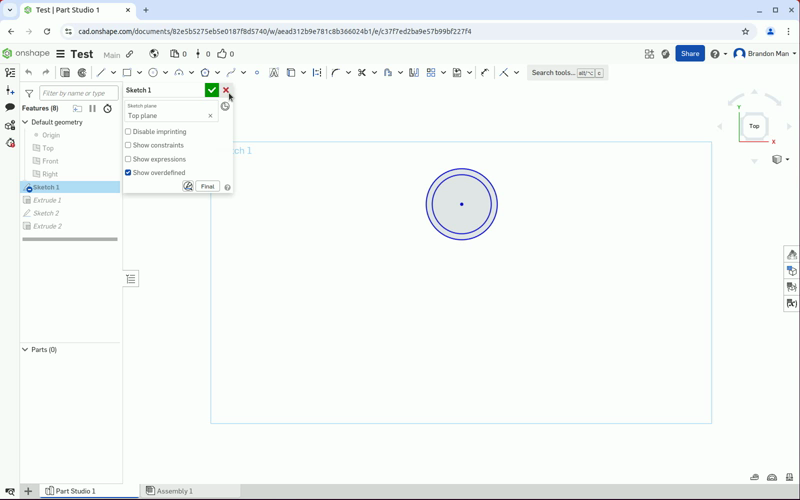
click(229, 92)
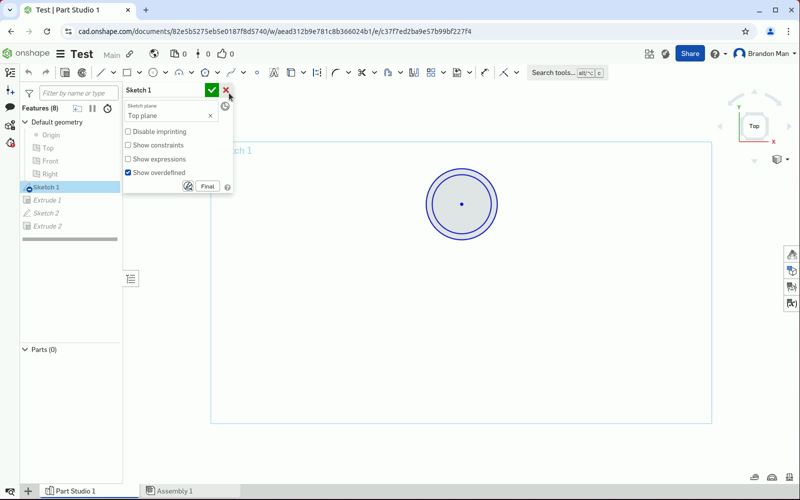
key(shift+s)
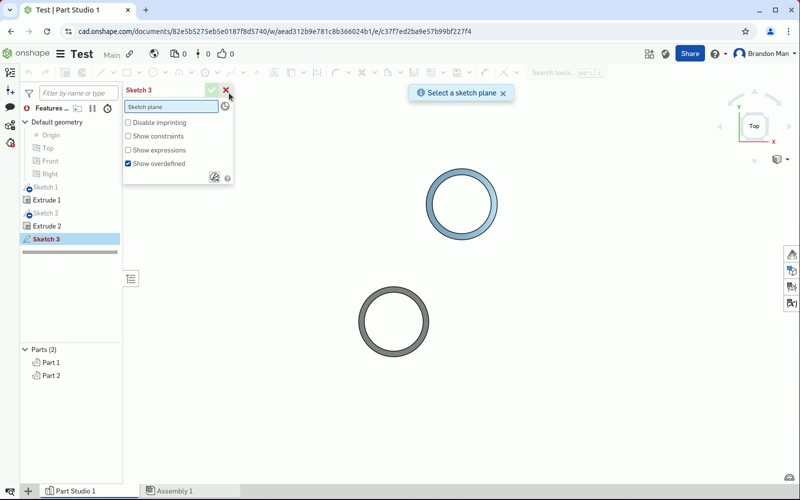
mouse_move(73, 150)
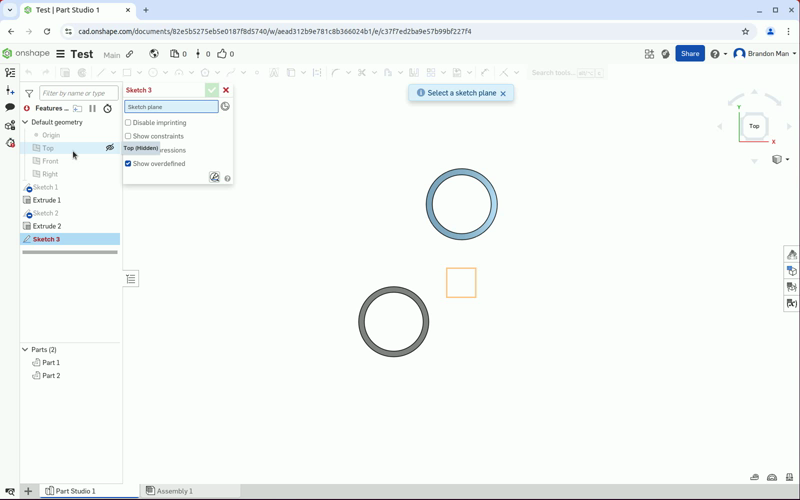
click(73, 150)
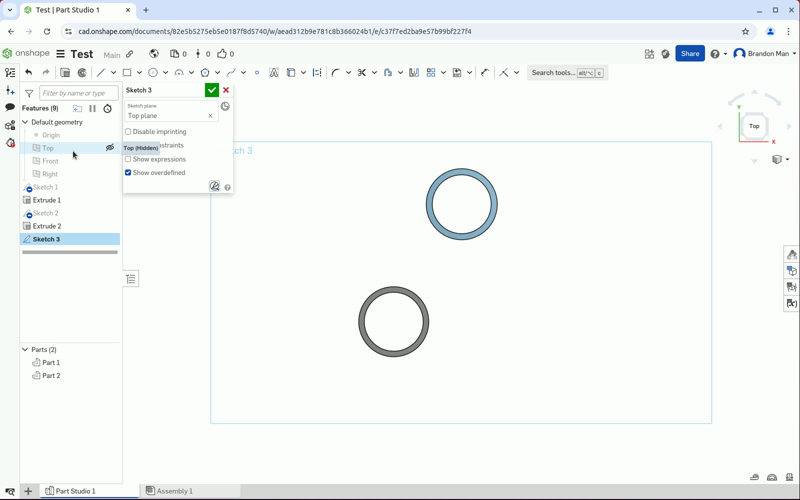
mouse_move(73, 352)
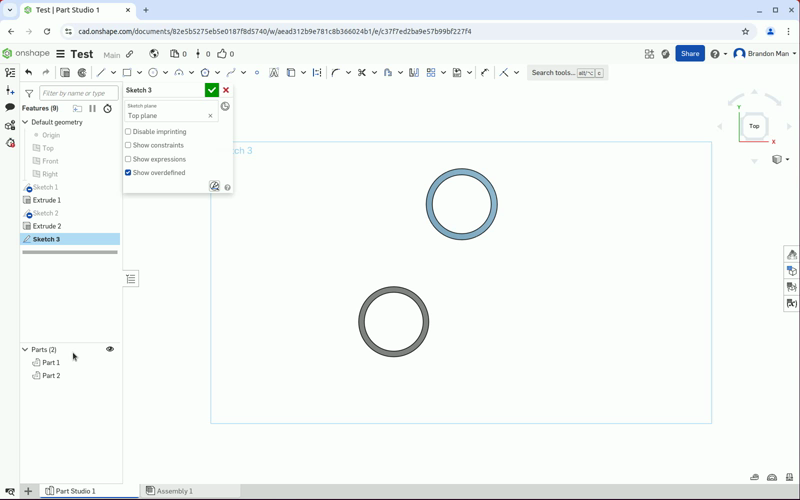
key(y)
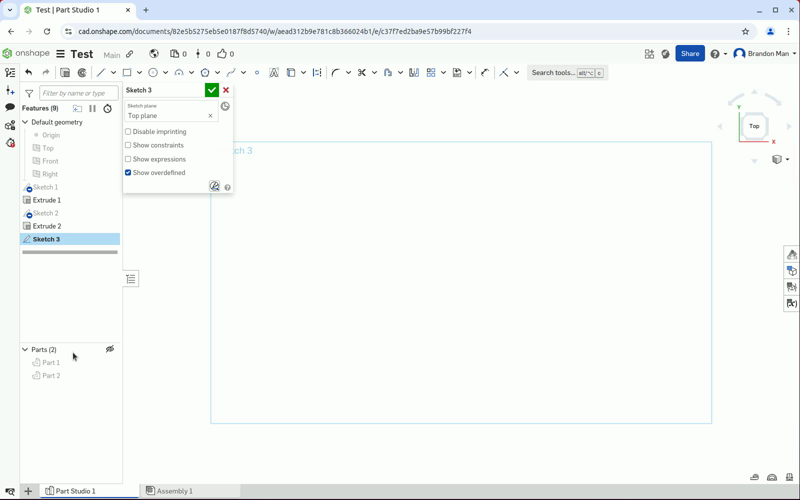
key(c)
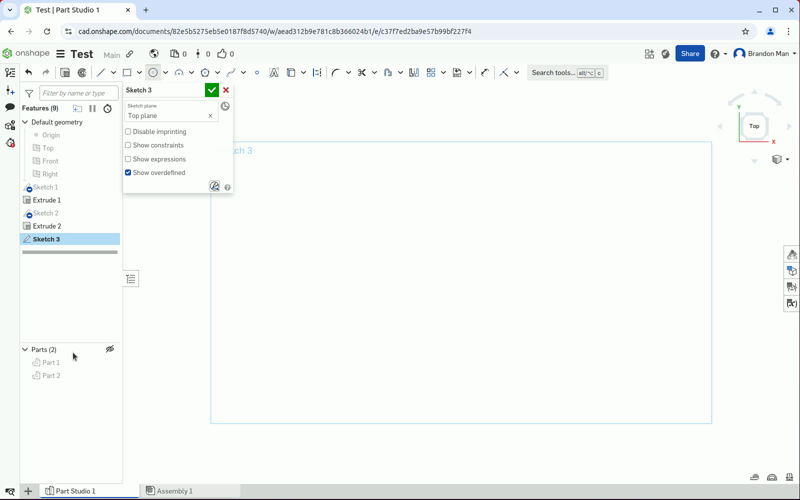
key_down(shift)
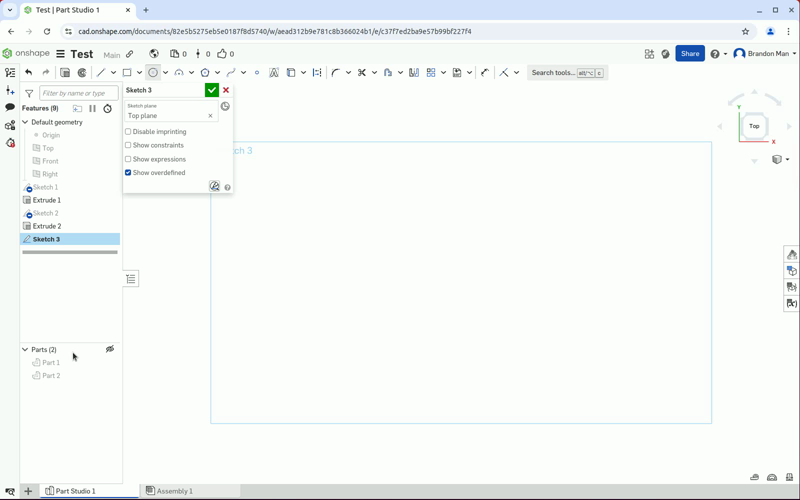
mouse_move(528, 321)
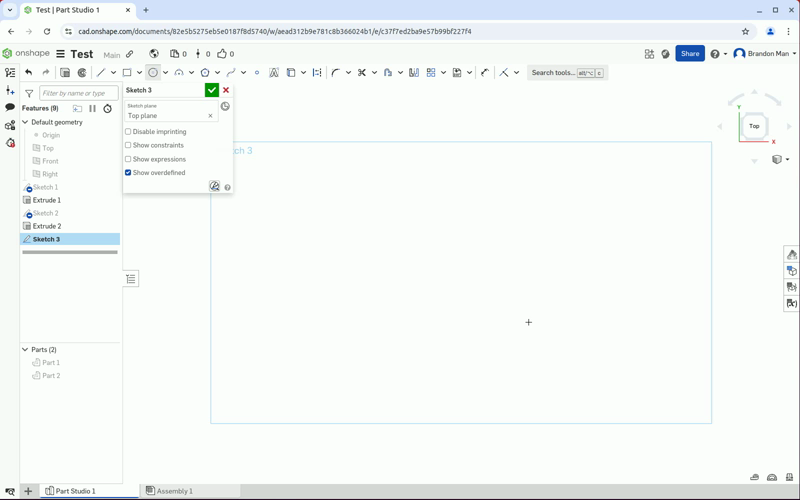
click(528, 321)
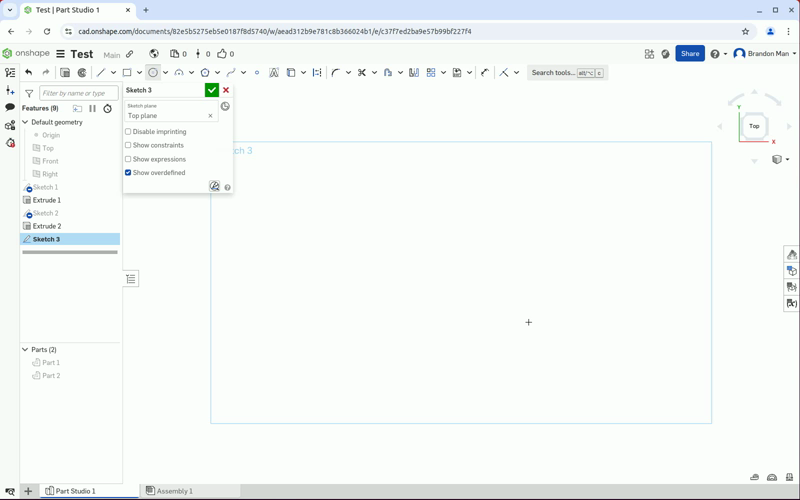
key_up(shift)
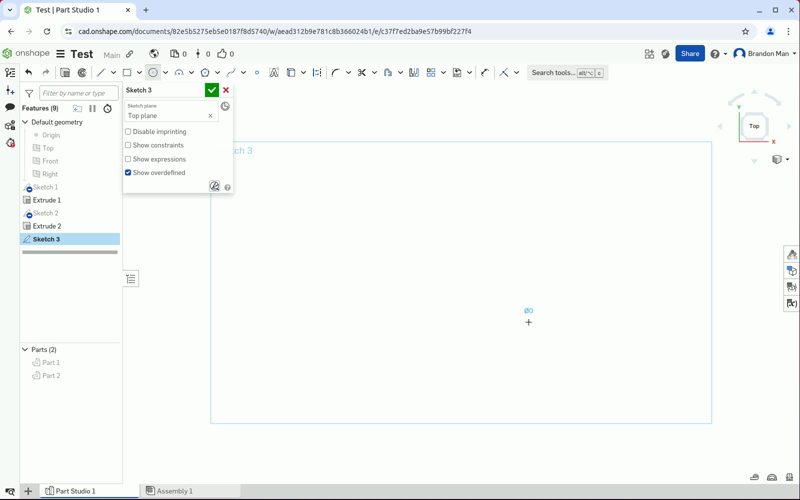
mouse_move(564, 321)
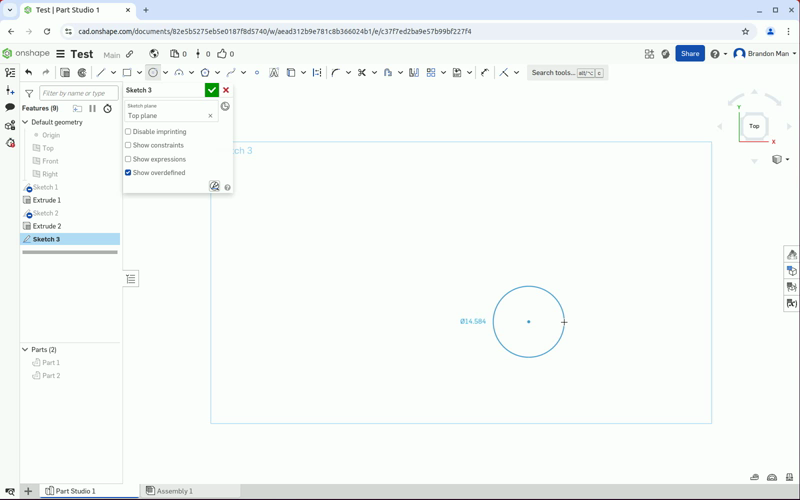
click(564, 321)
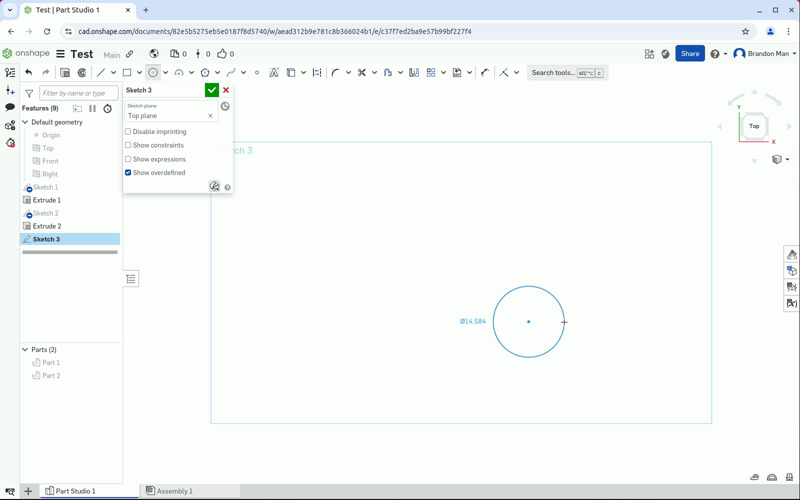
key(esc)
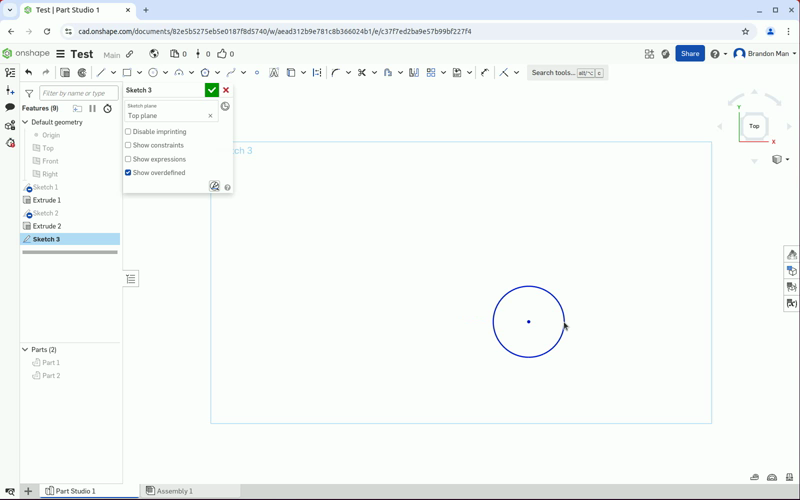
key(c)
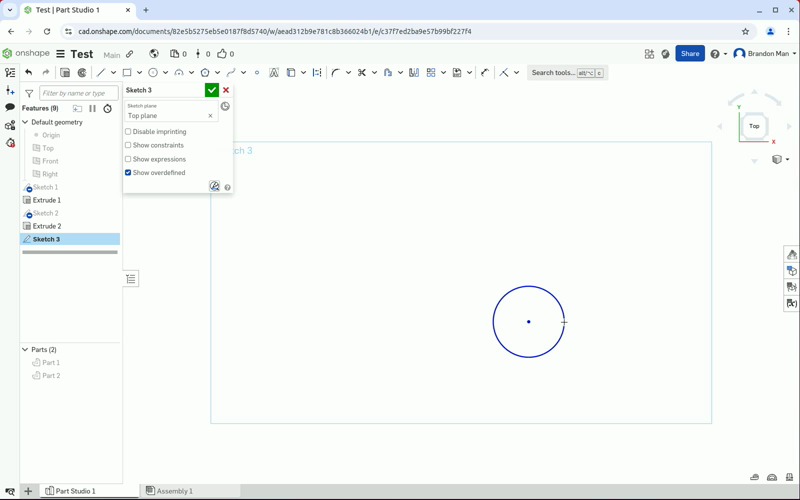
key_down(shift)
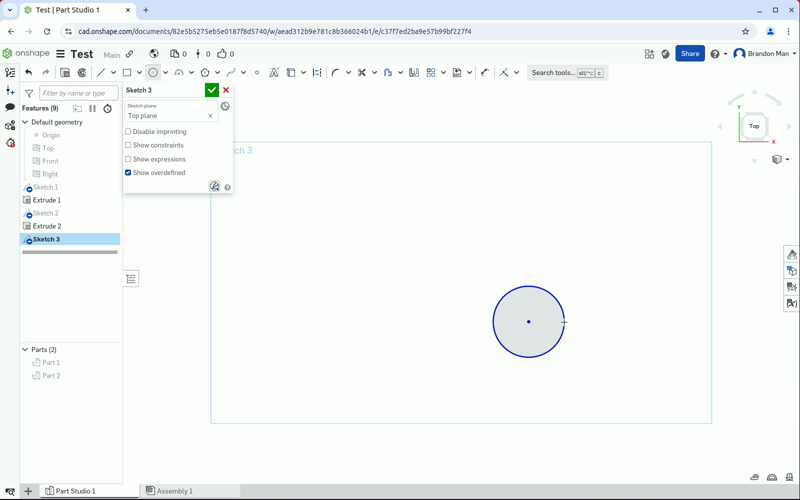
mouse_move(528, 321)
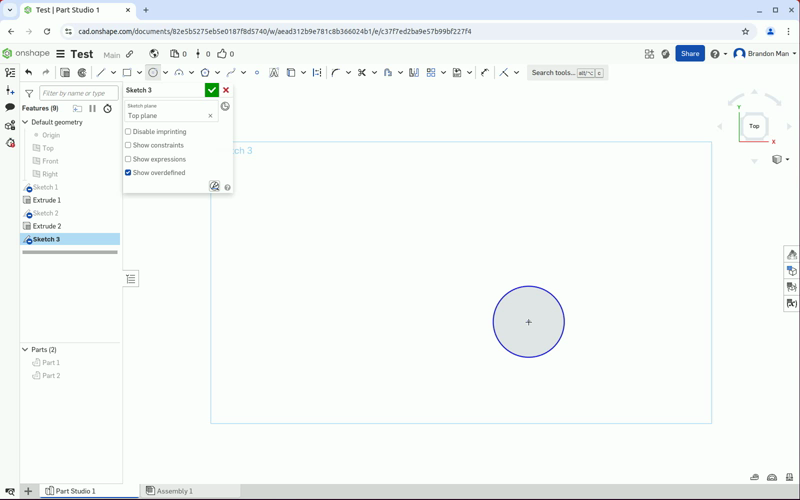
click(528, 321)
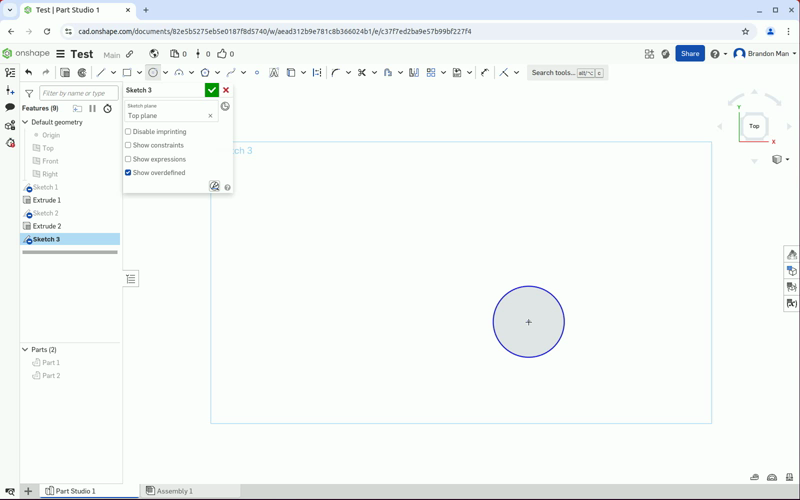
key_up(shift)
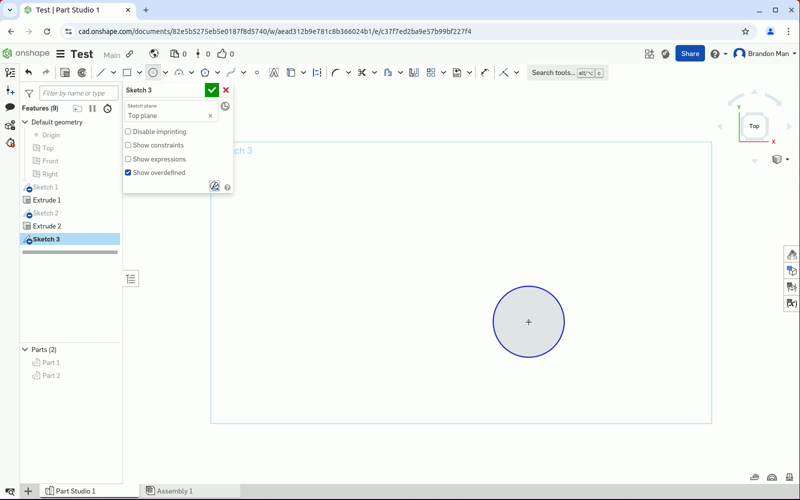
mouse_move(558, 321)
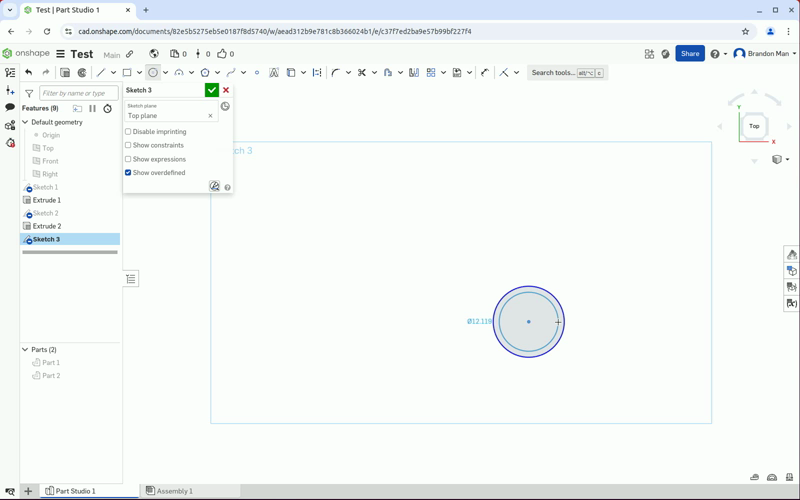
click(558, 321)
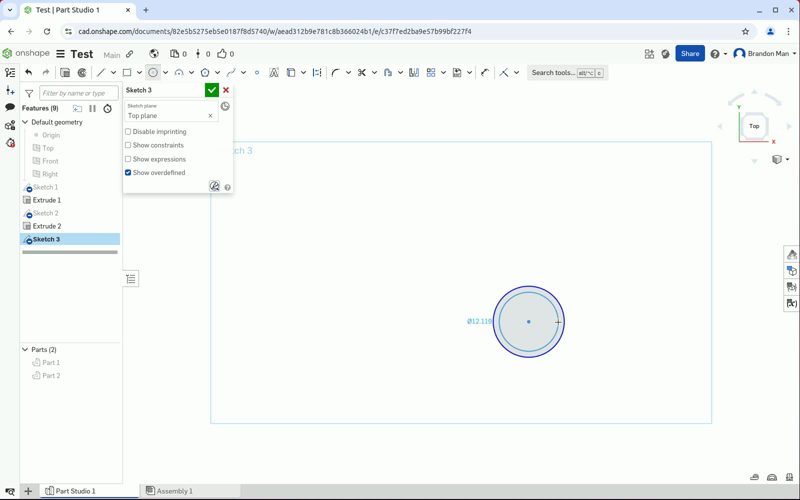
key(esc)
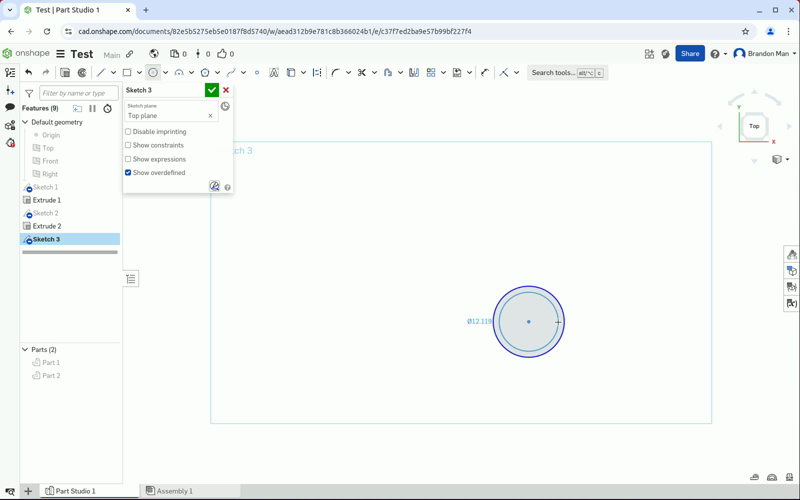
mouse_move(552, 297)
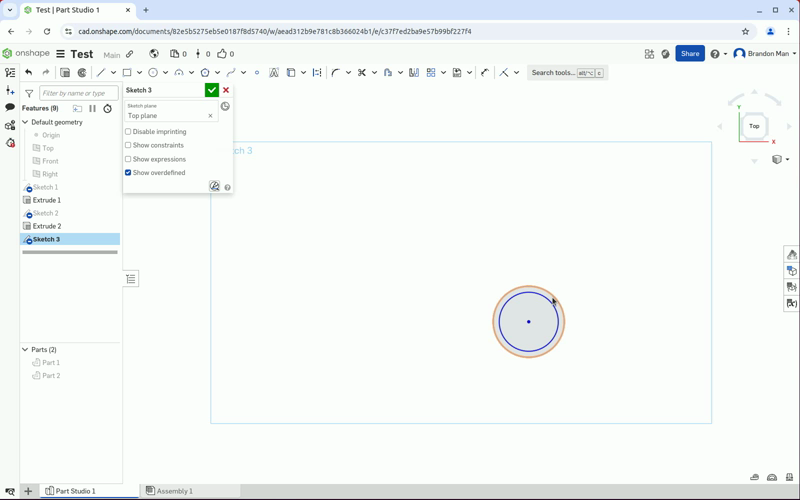
scroll(6)
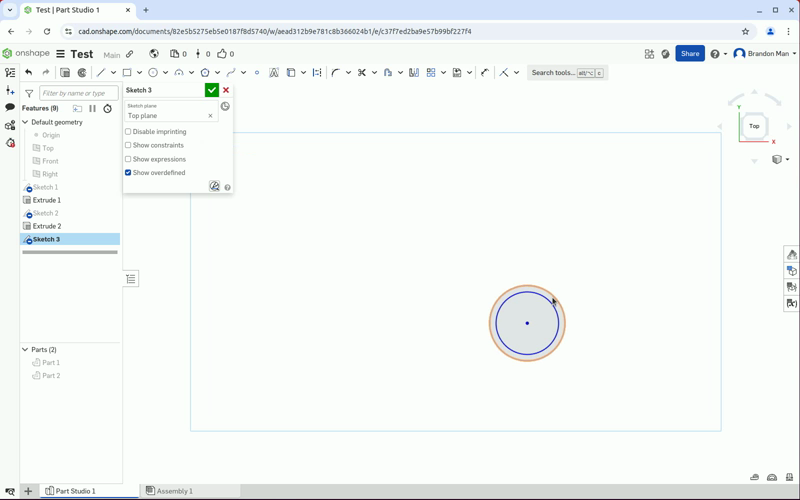
scroll(6)
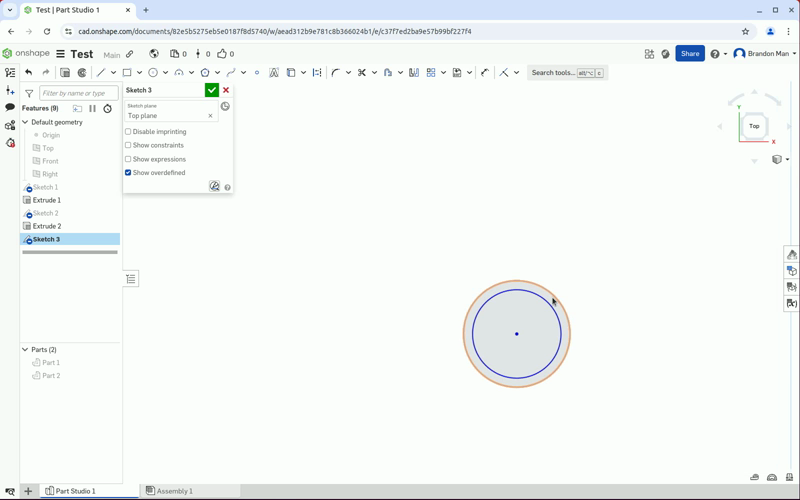
scroll(6)
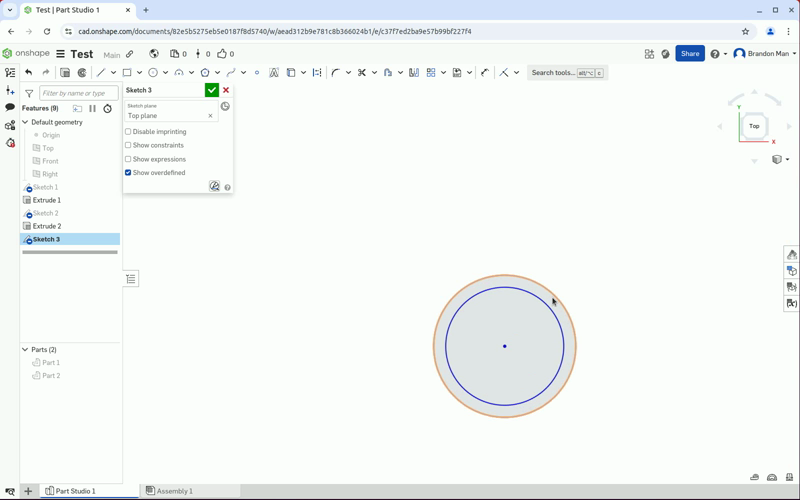
scroll(6)
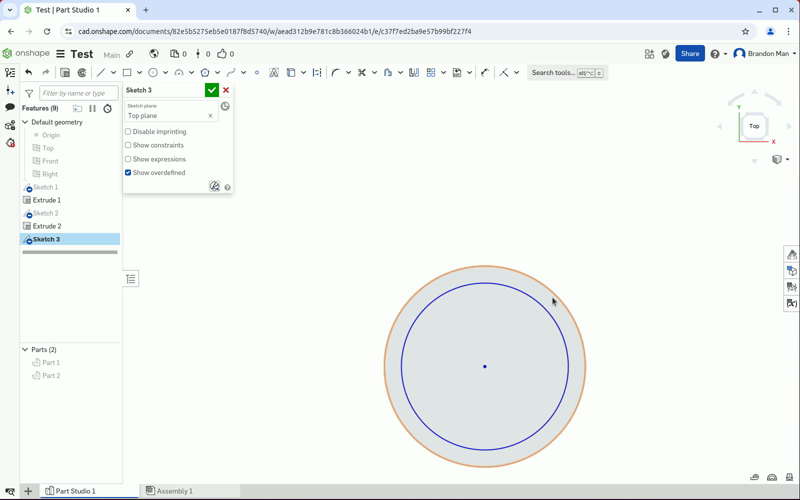
scroll(6)
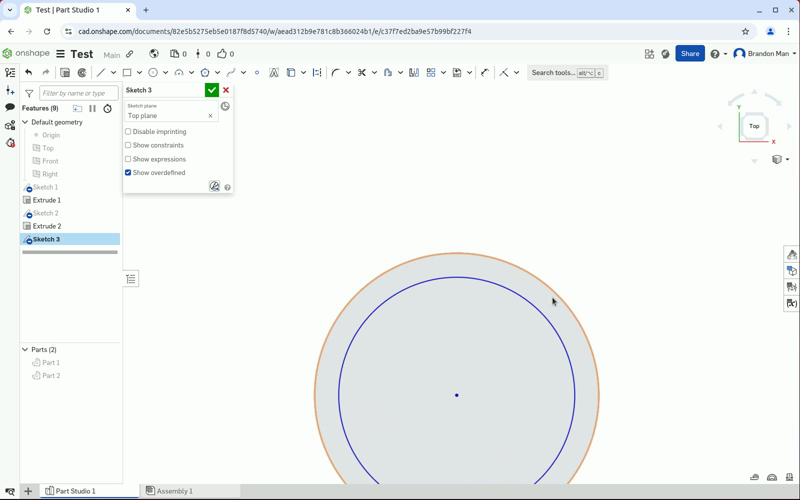
scroll(6)
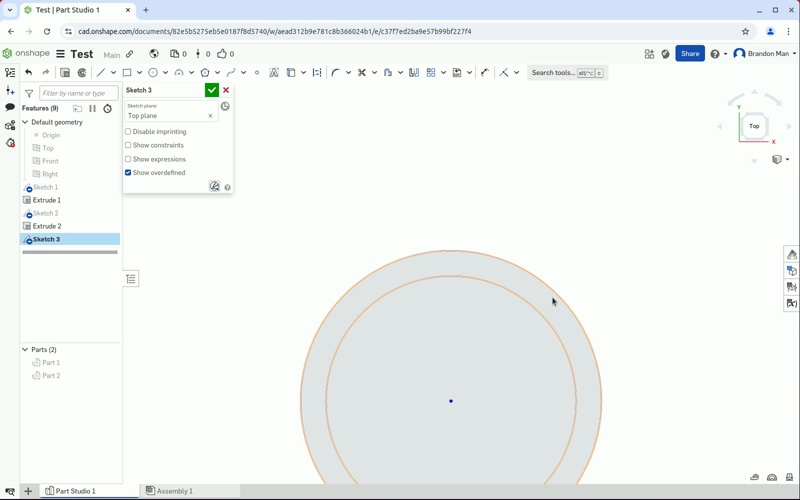
scroll(6)
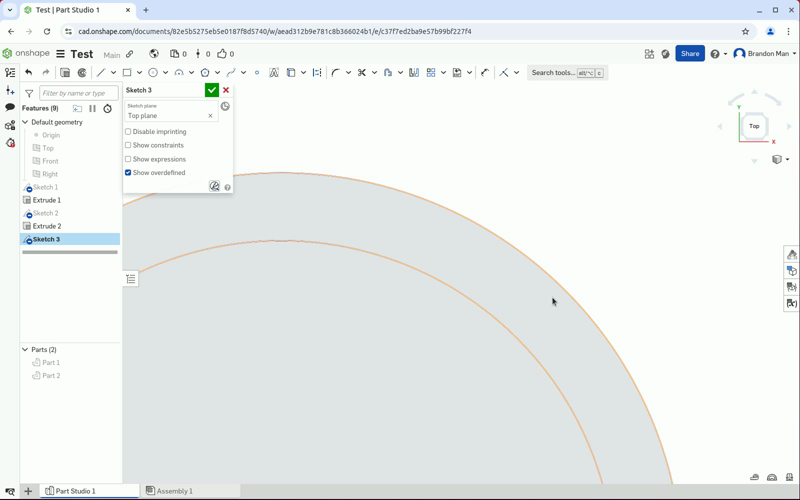
click(552, 297)
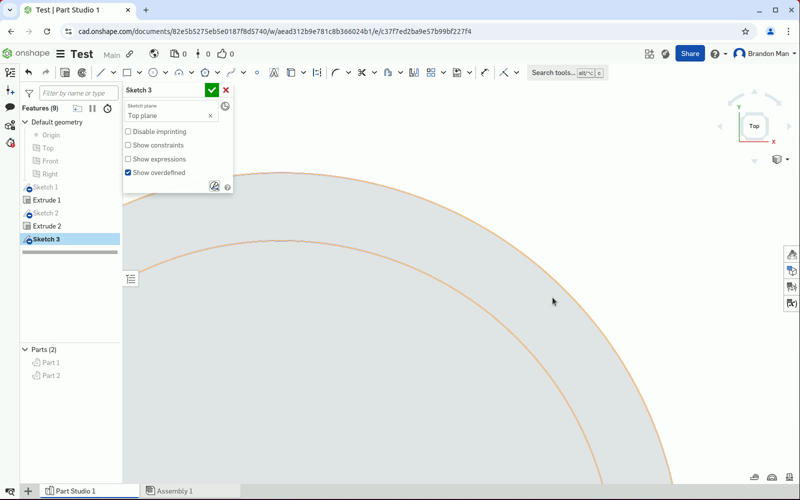
scroll(-6)
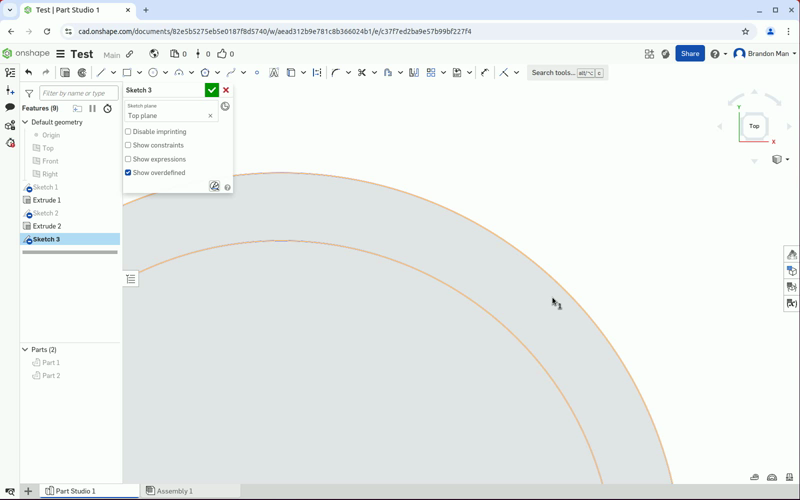
scroll(-6)
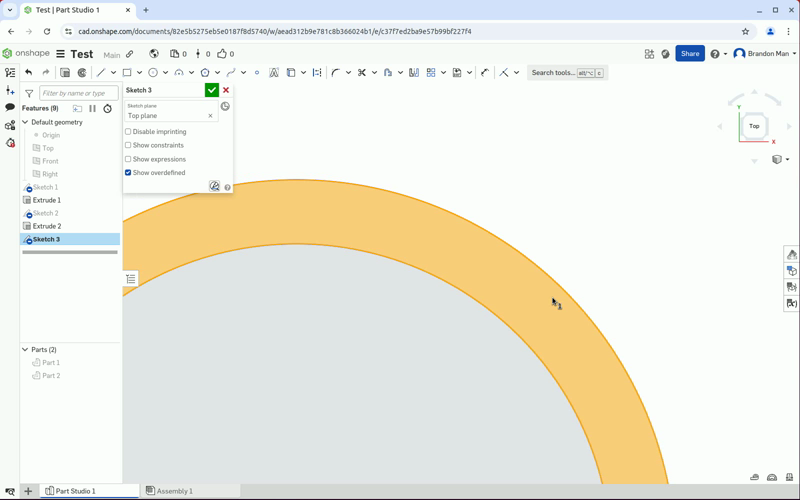
scroll(-6)
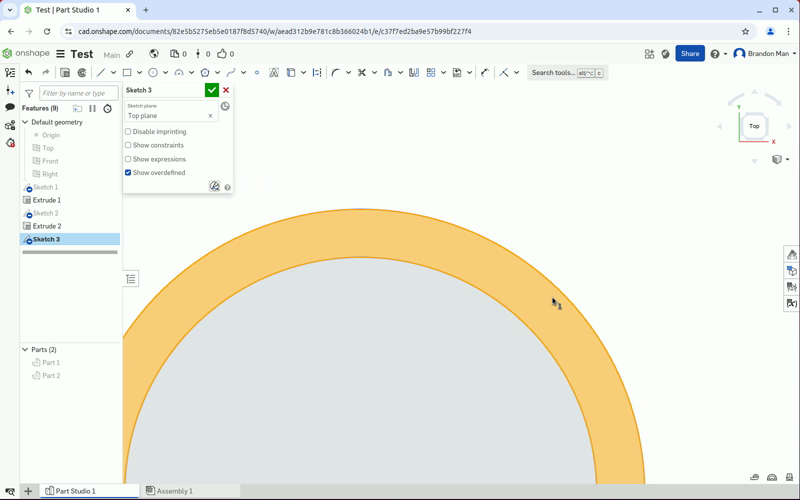
scroll(-6)
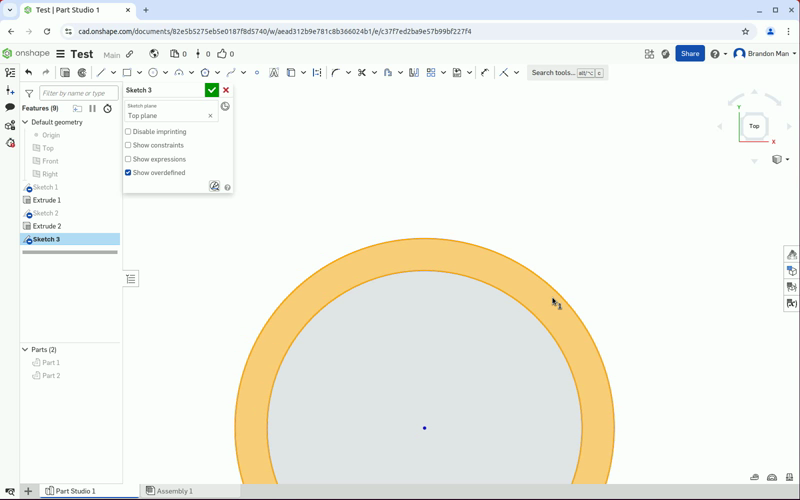
scroll(-6)
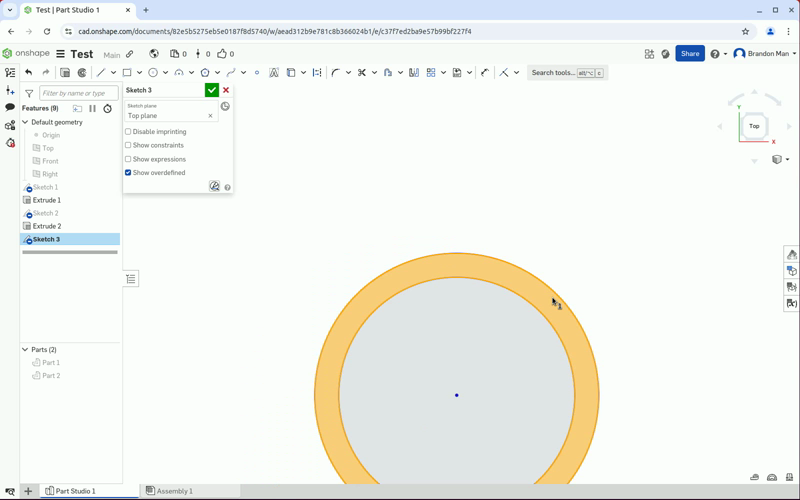
scroll(-6)
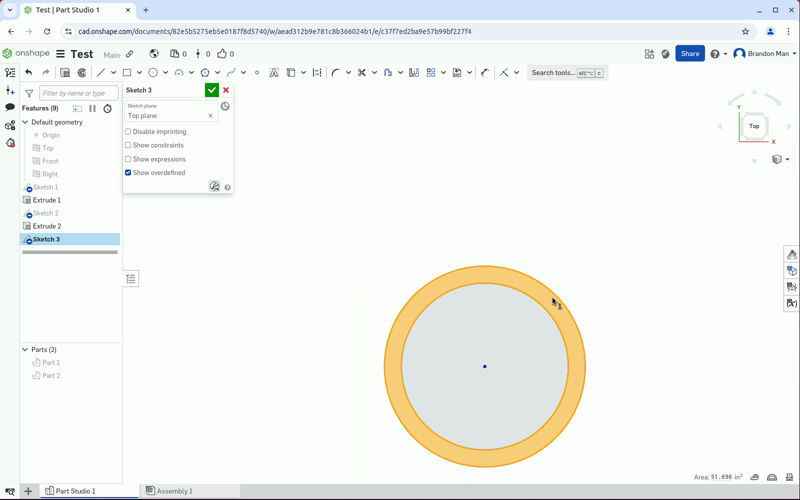
scroll(-6)
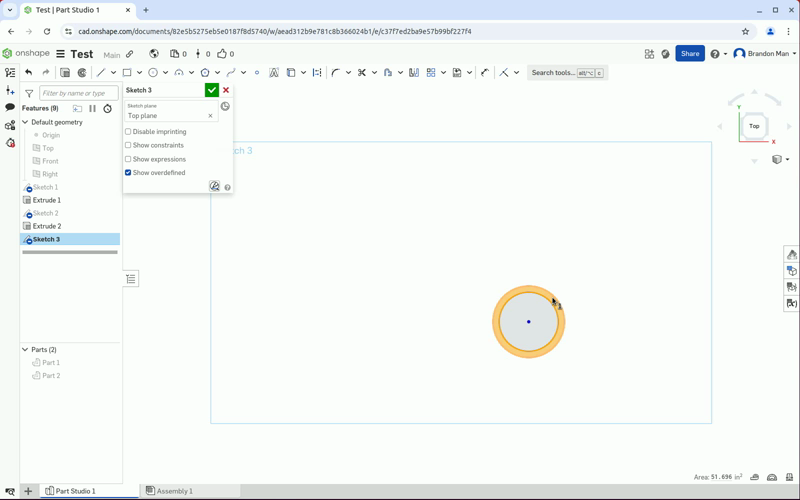
mouse_move(73, 352)
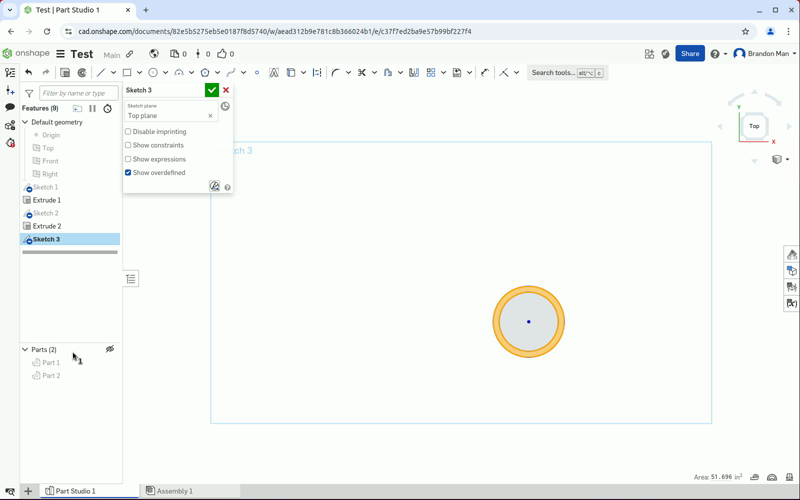
key(shift+y)
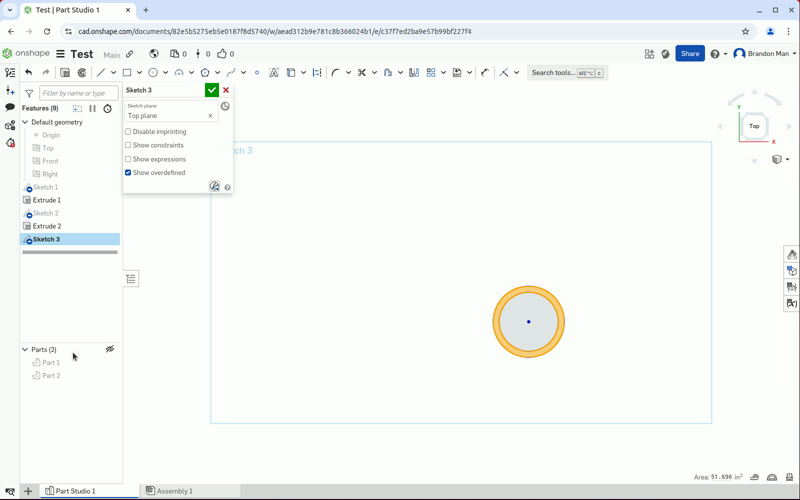
key(shift+e)
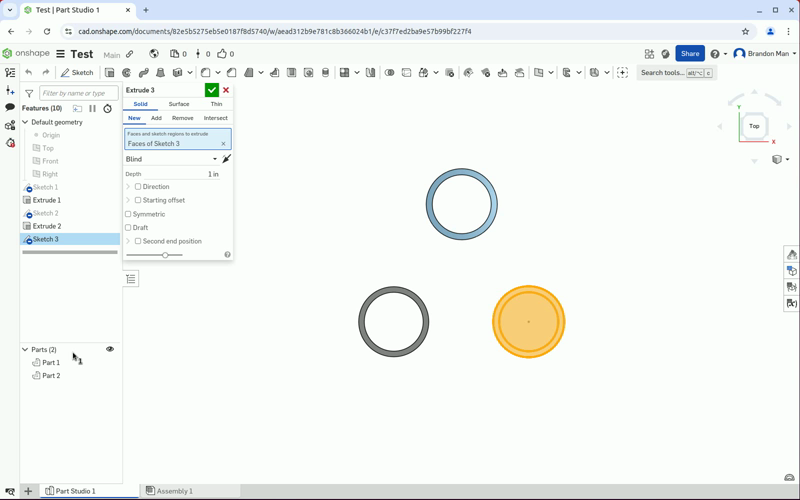
mouse_move(143, 106)
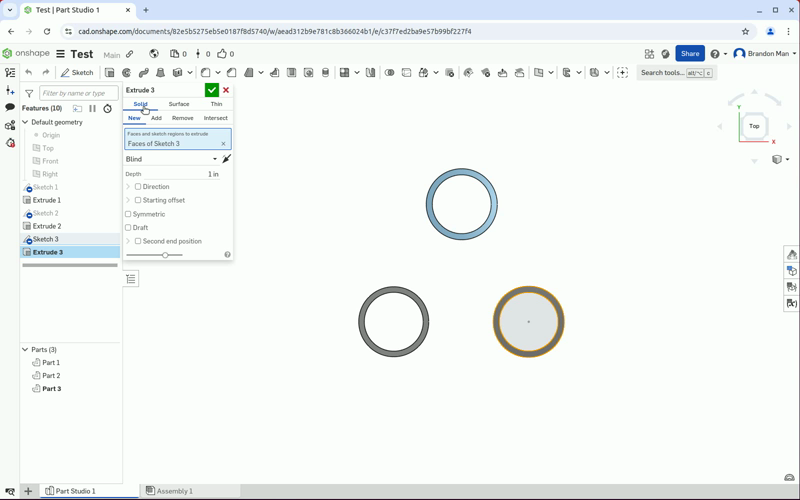
click(143, 106)
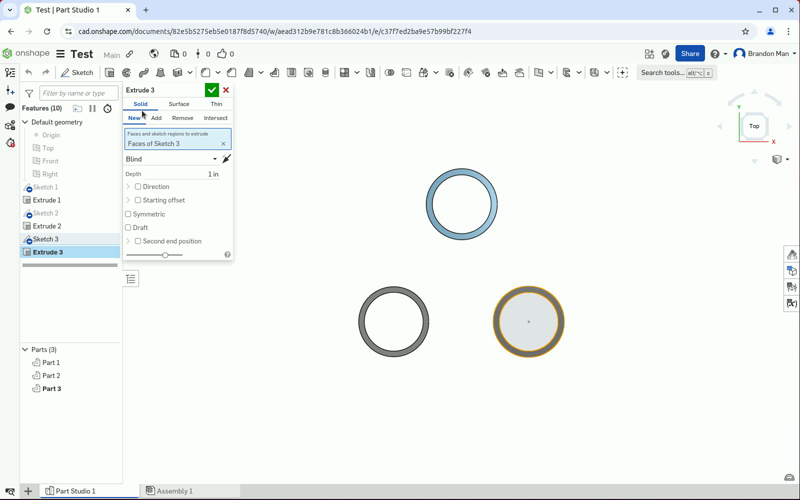
mouse_move(137, 120)
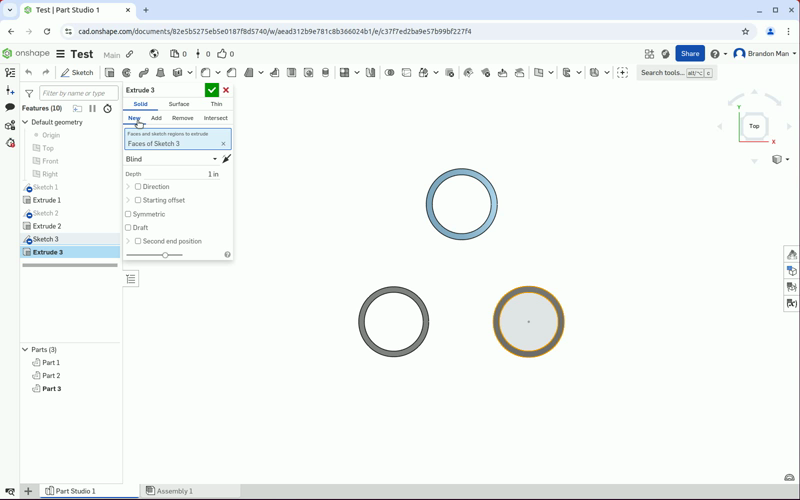
click(137, 120)
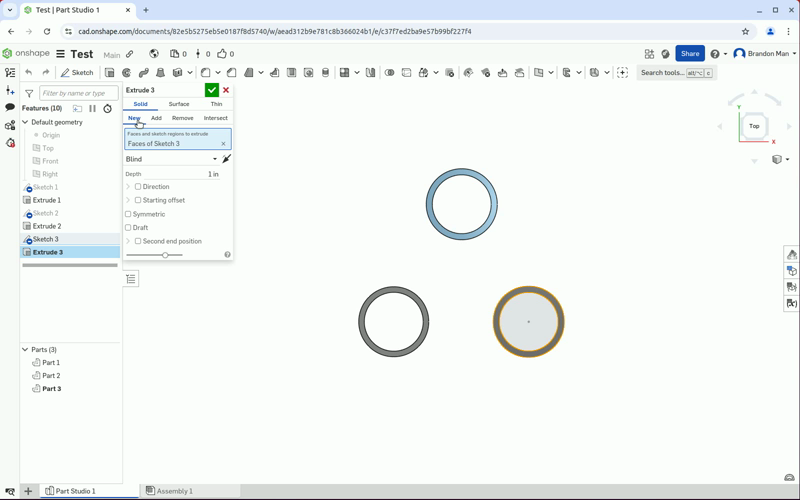
key(tab, 4)
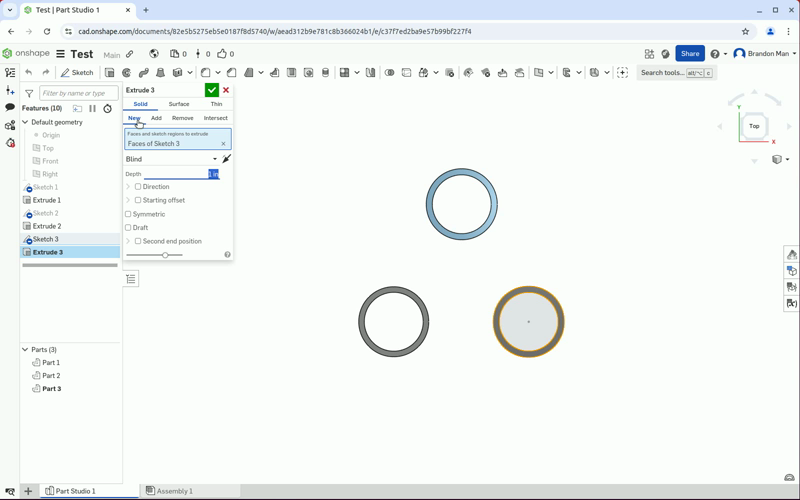
text(3.851)
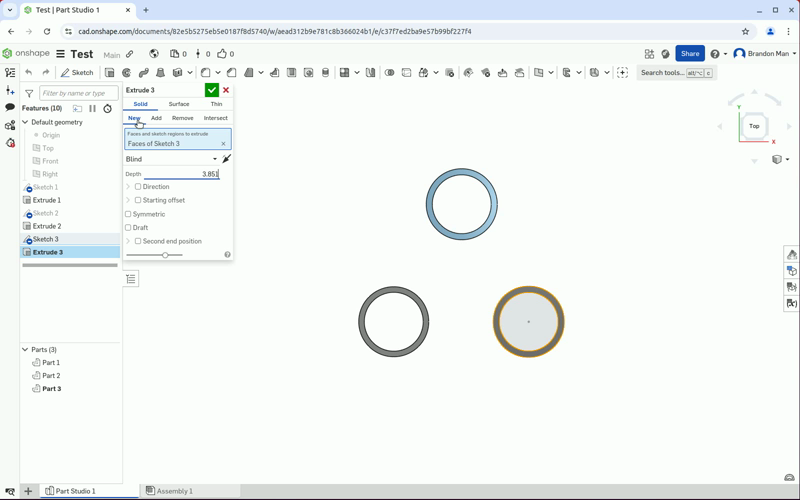
key(enter)
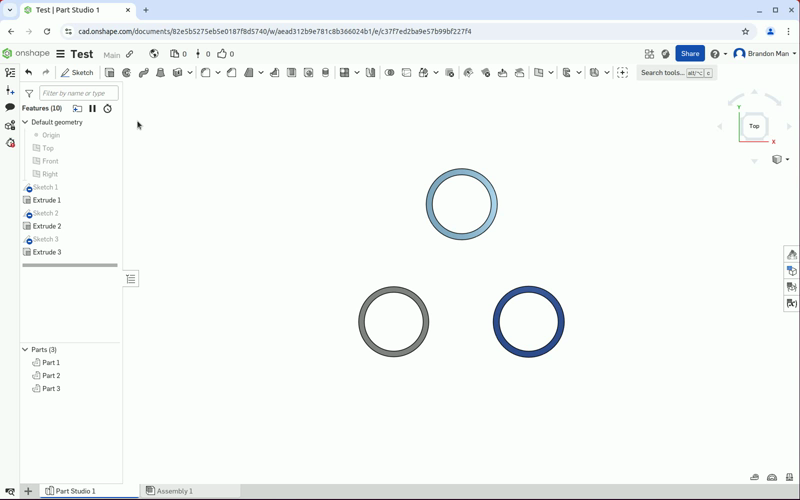
key(shift+h)
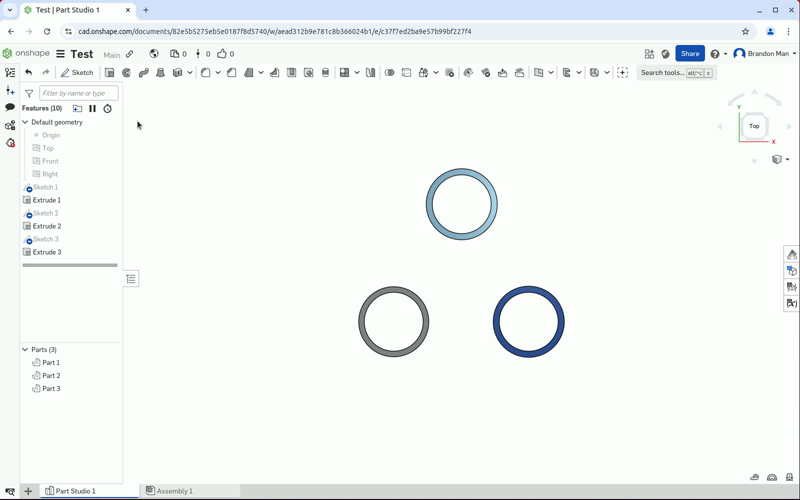
key(shift+h)
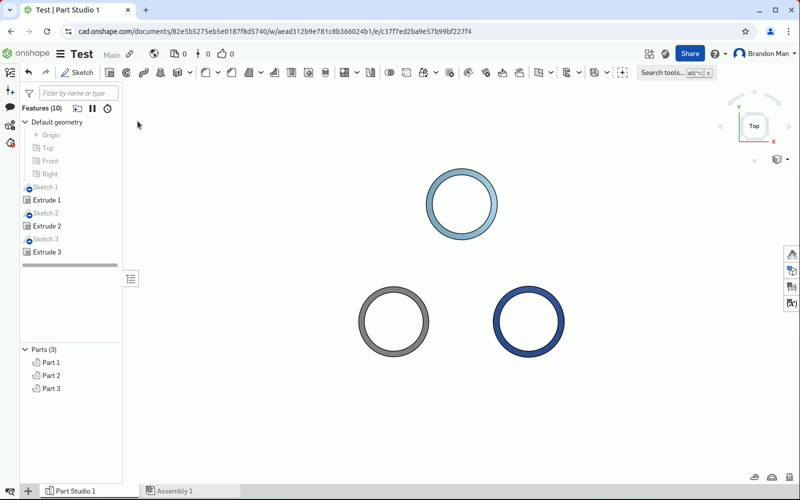
mouse_move(73, 189)
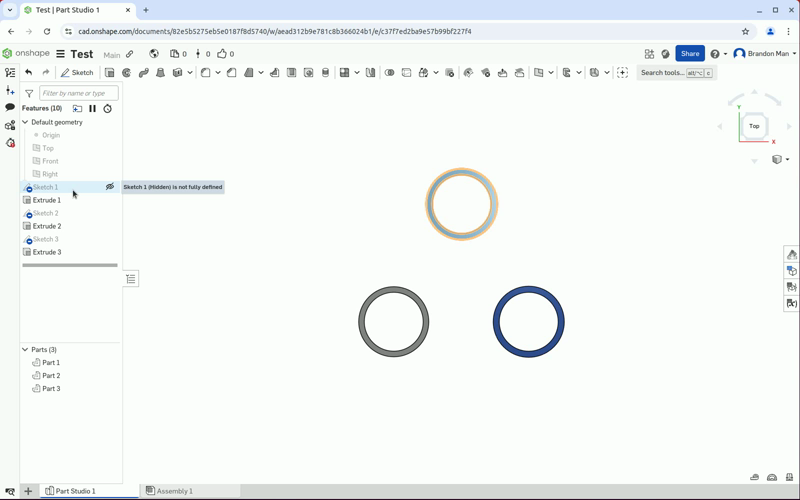
click(73, 189)
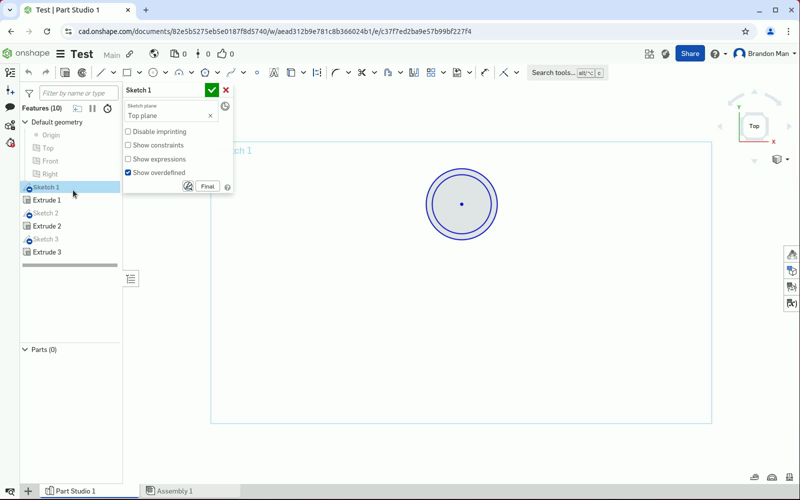
mouse_move(229, 92)
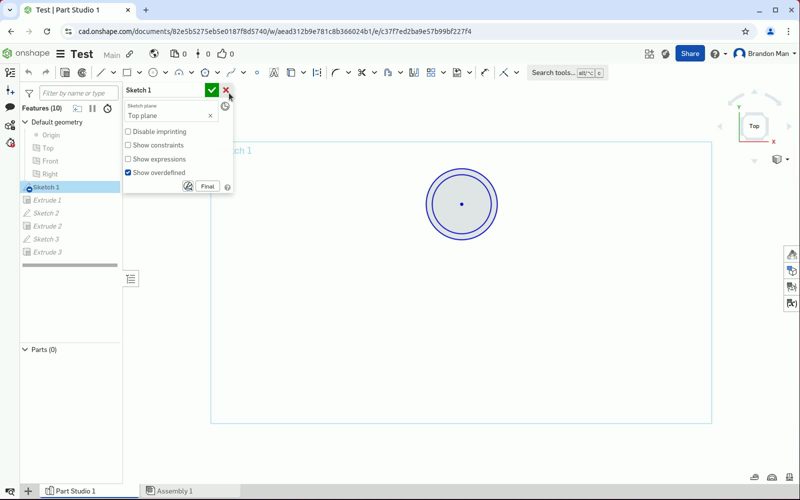
click(229, 92)
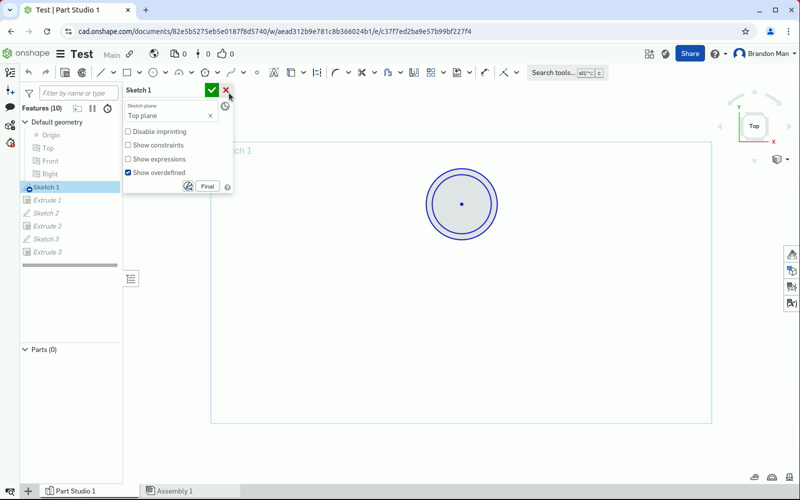
key(shift+s)
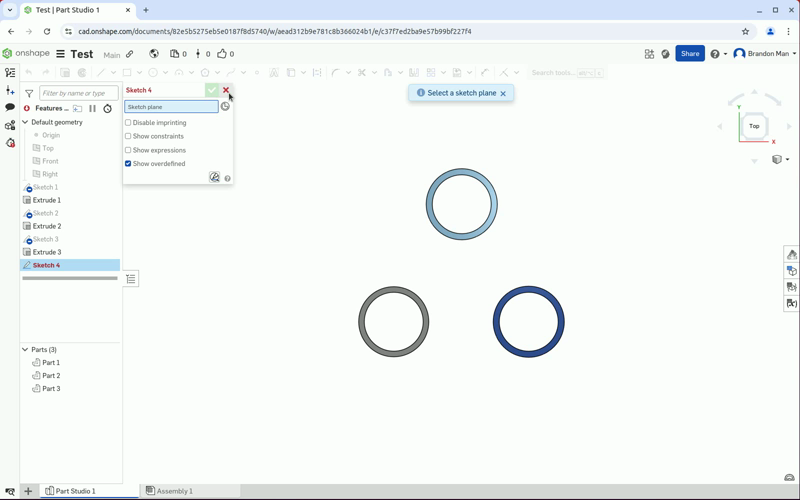
mouse_move(73, 150)
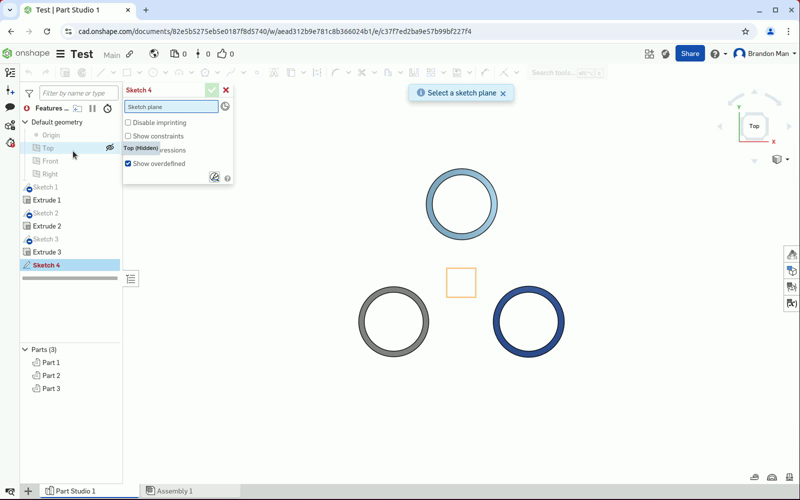
click(73, 150)
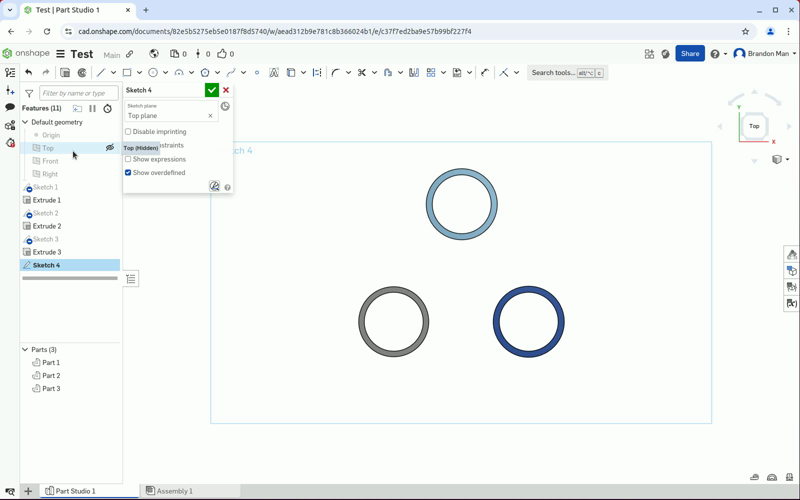
mouse_move(73, 352)
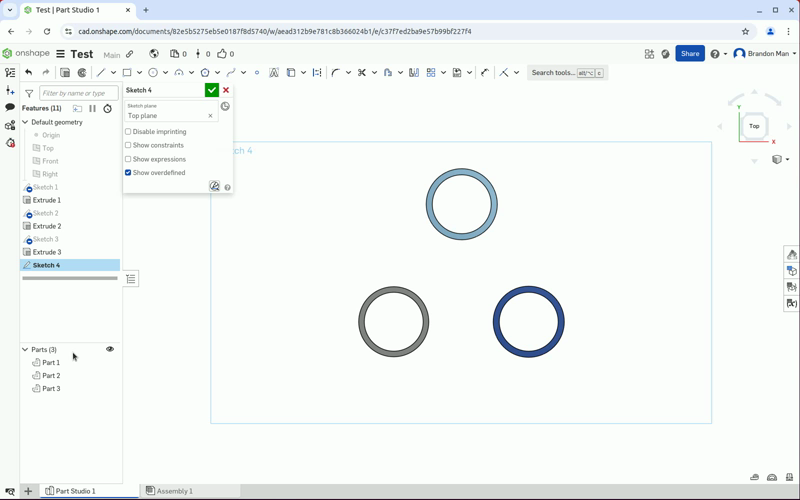
key(y)
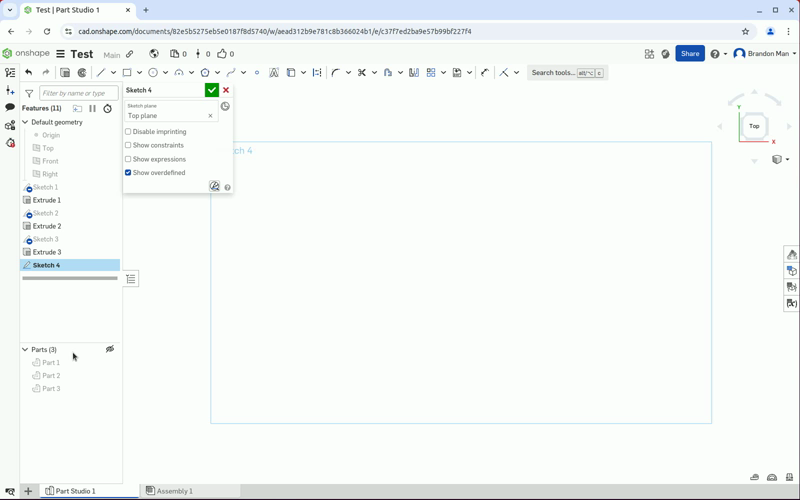
key(a)
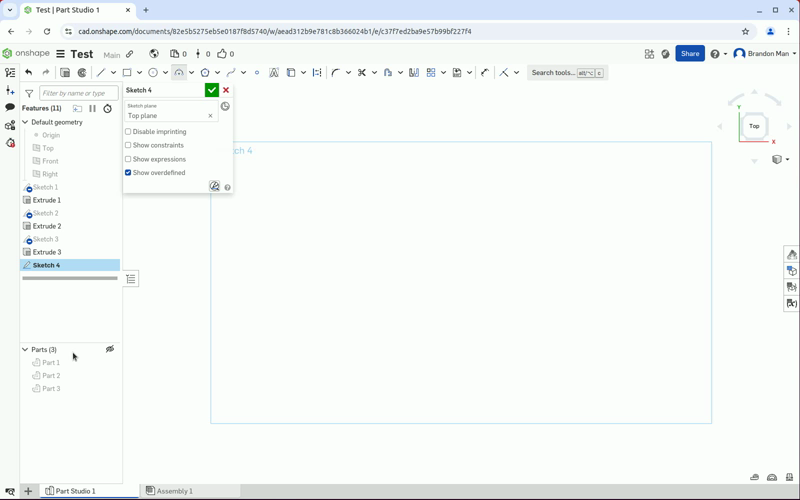
key_down(shift)
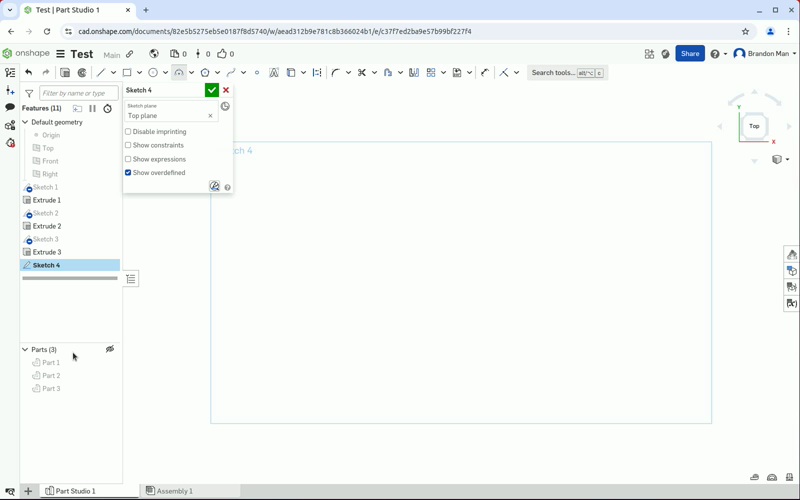
mouse_move(395, 287)
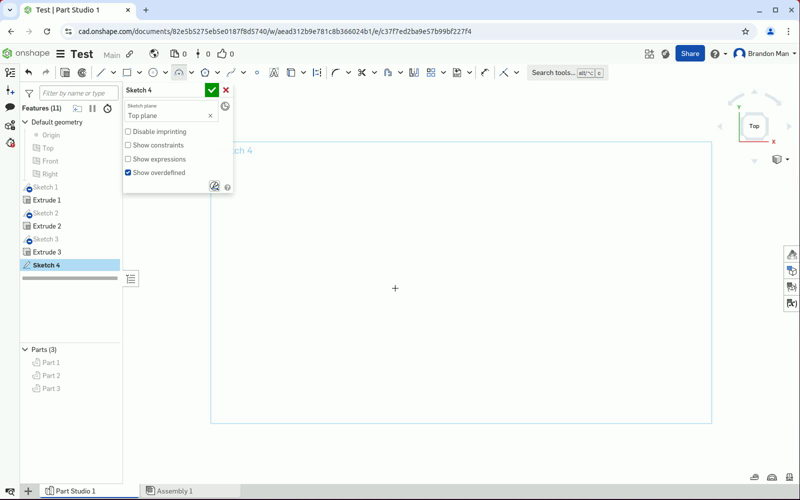
click(395, 287)
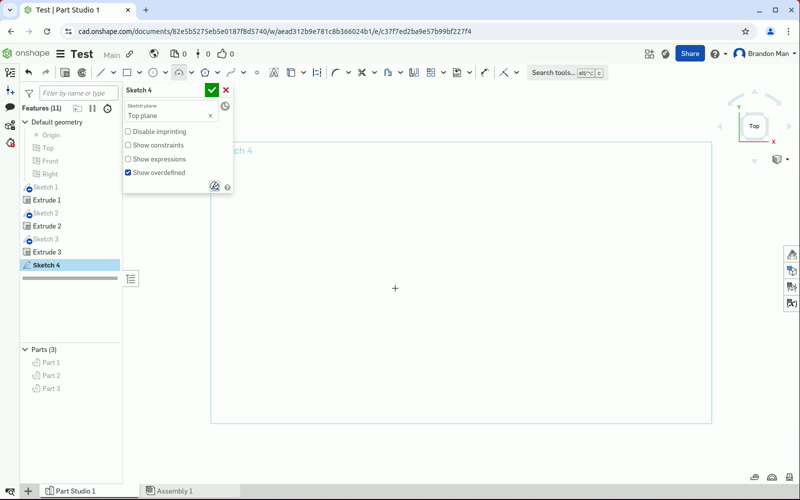
key_up(shift)
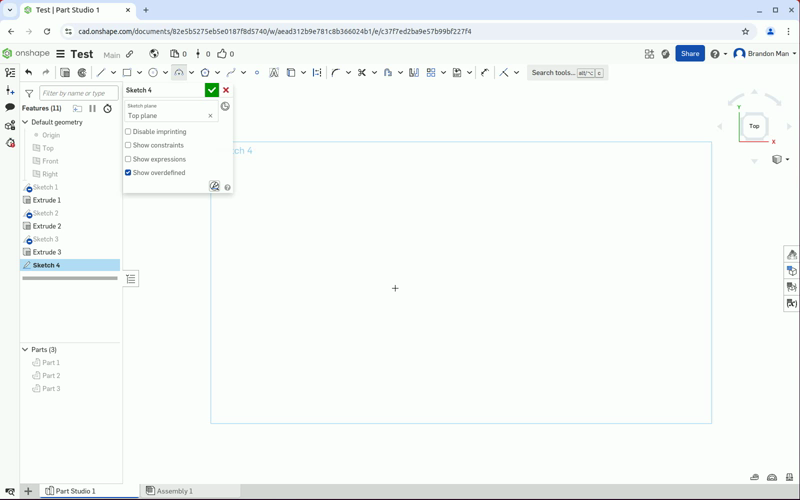
key_down(shift)
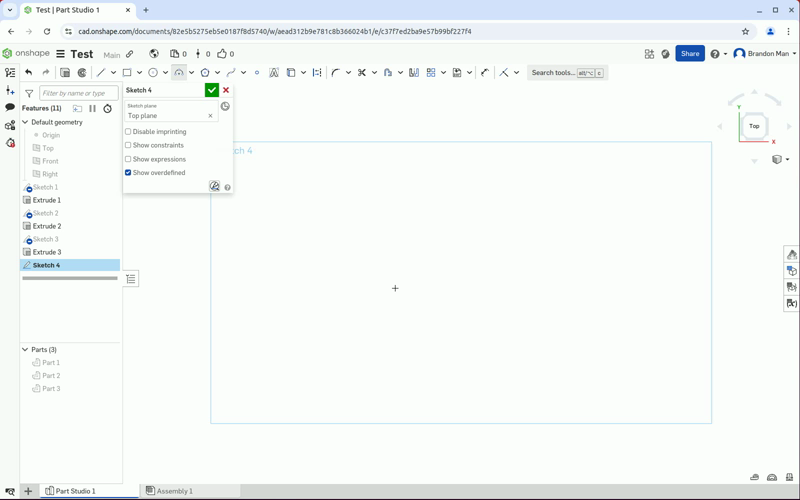
mouse_move(425, 332)
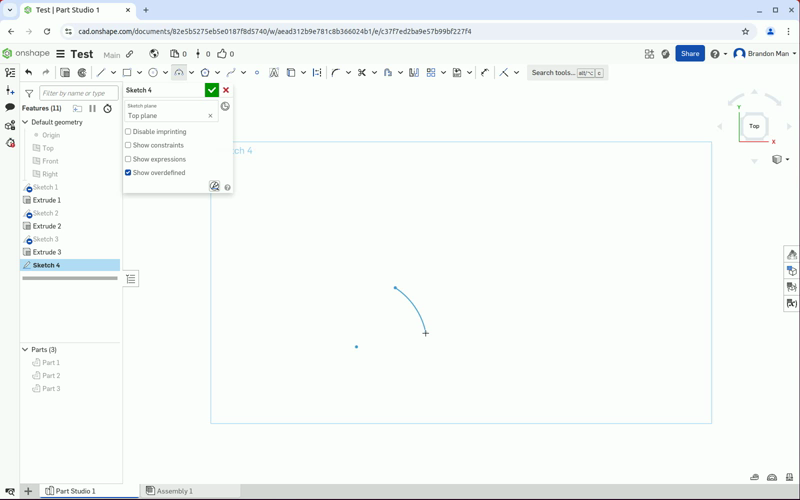
click(425, 332)
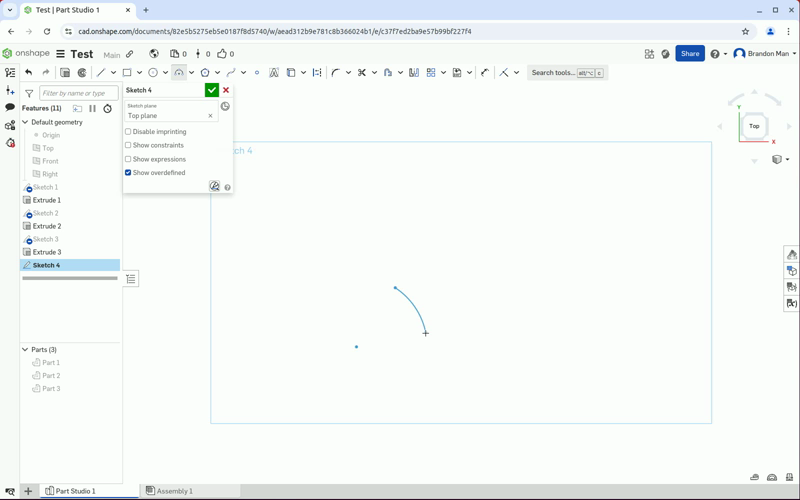
mouse_move(421, 302)
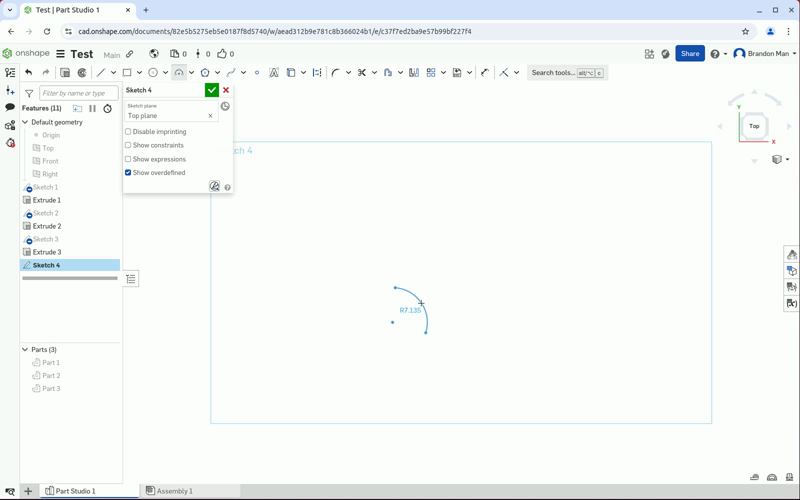
click(421, 302)
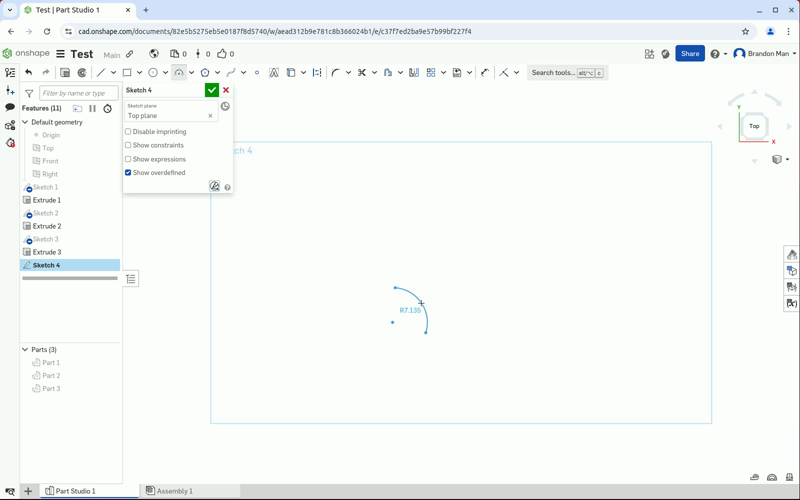
key_up(shift)
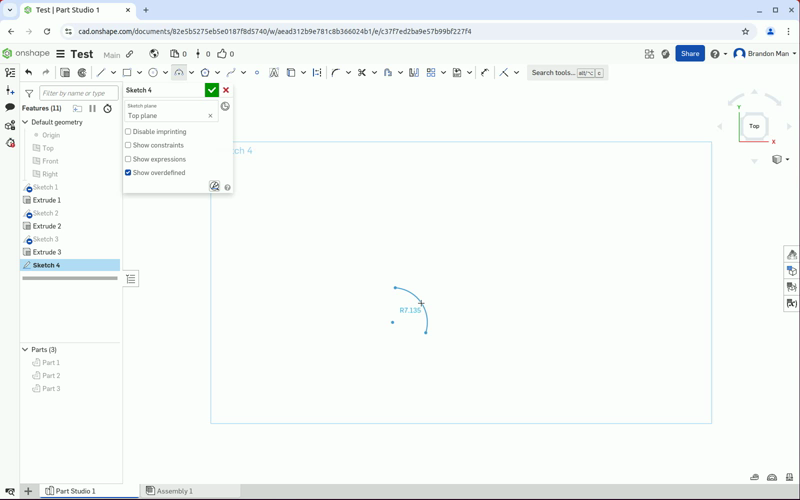
mouse_move(425, 332)
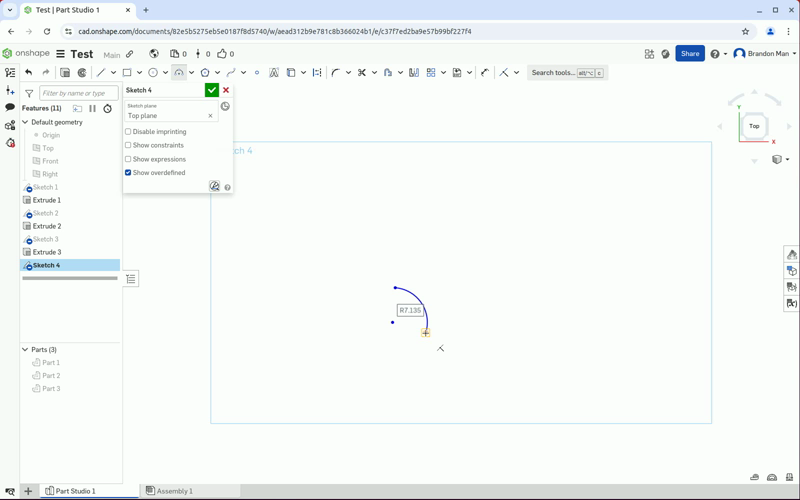
click(425, 332)
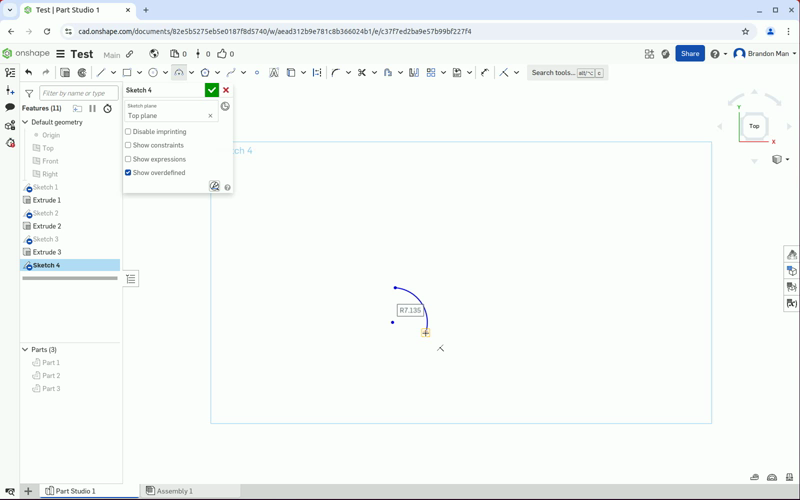
key_down(shift)
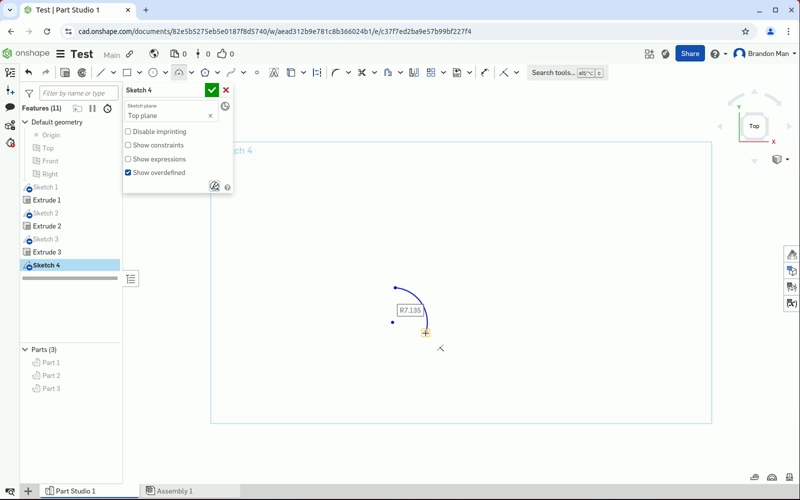
mouse_move(497, 336)
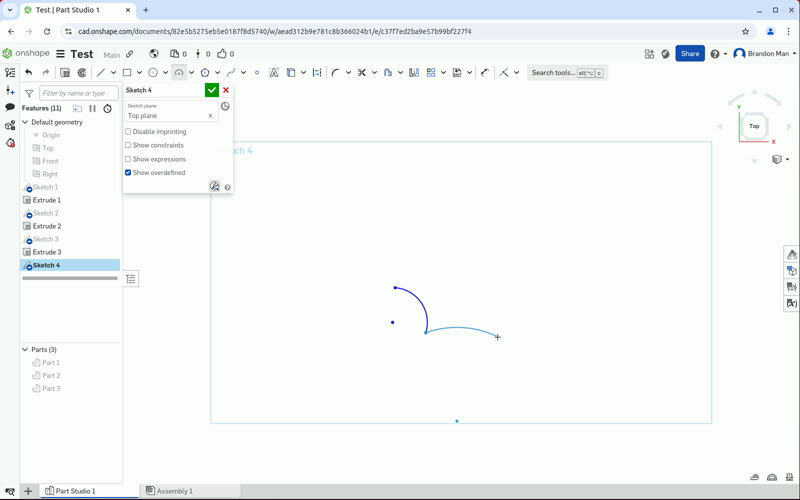
click(497, 336)
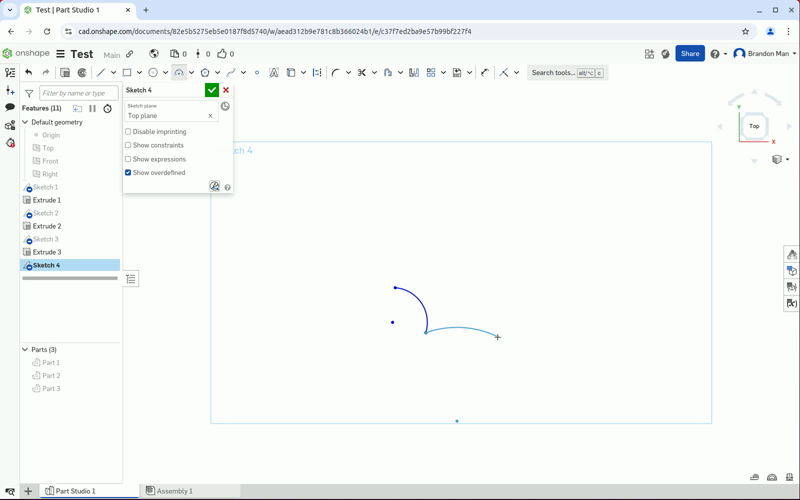
mouse_move(462, 318)
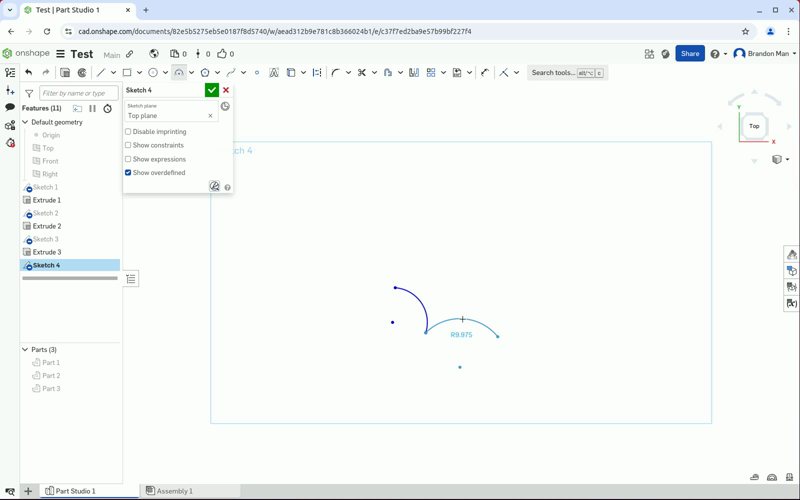
click(462, 318)
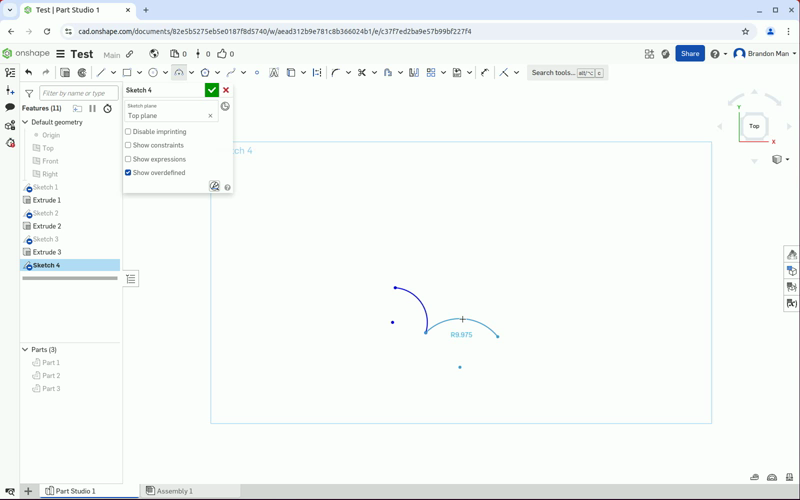
key_up(shift)
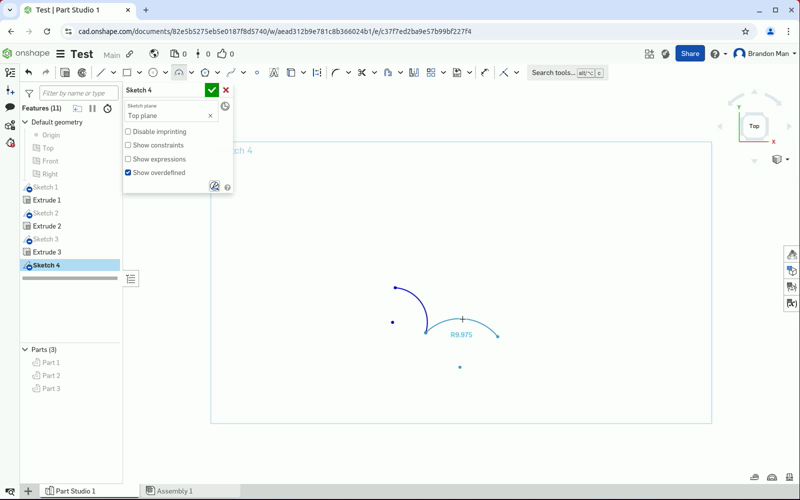
mouse_move(497, 336)
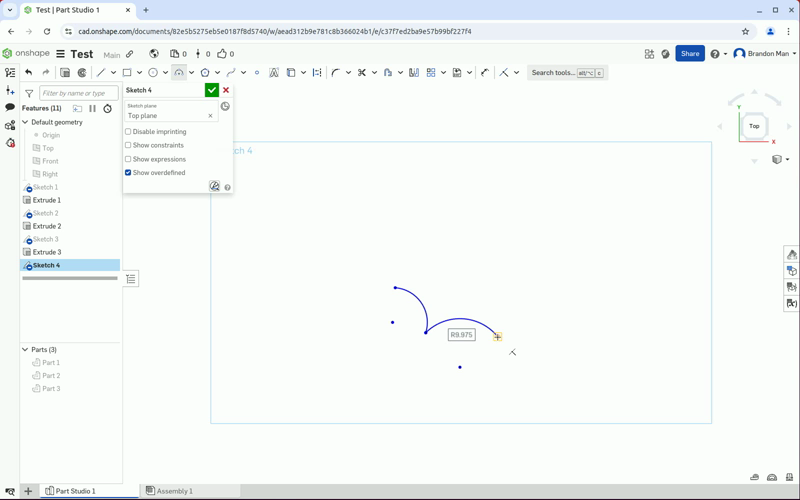
click(497, 336)
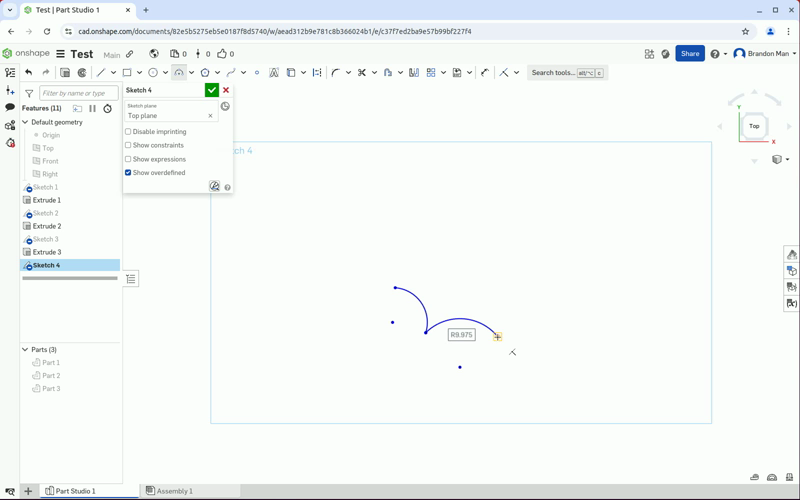
key_down(shift)
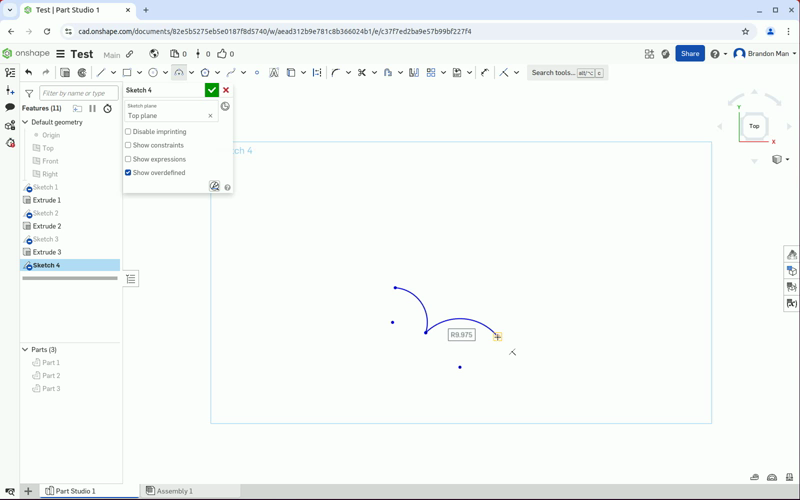
mouse_move(521, 287)
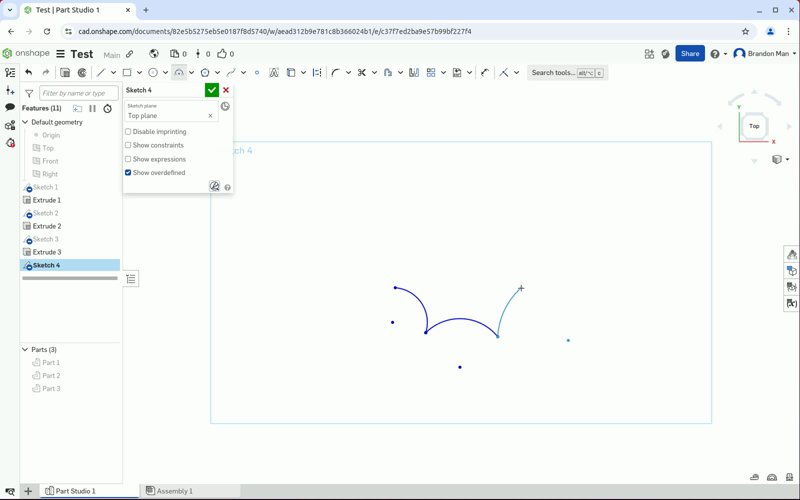
click(521, 287)
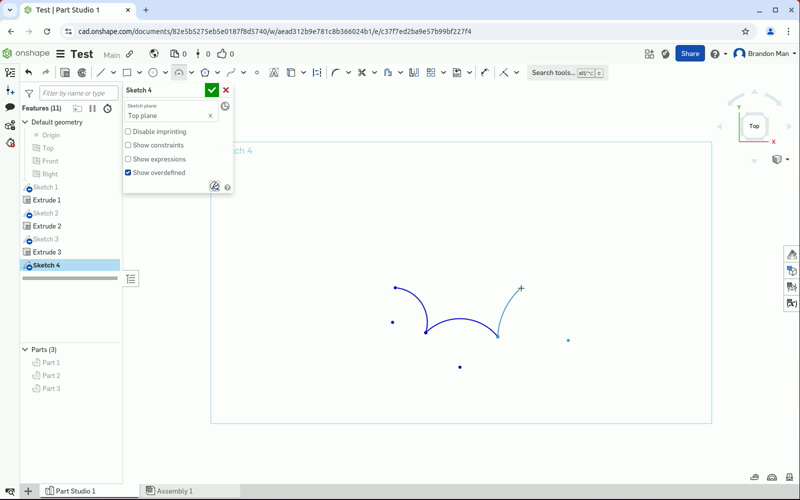
mouse_move(496, 306)
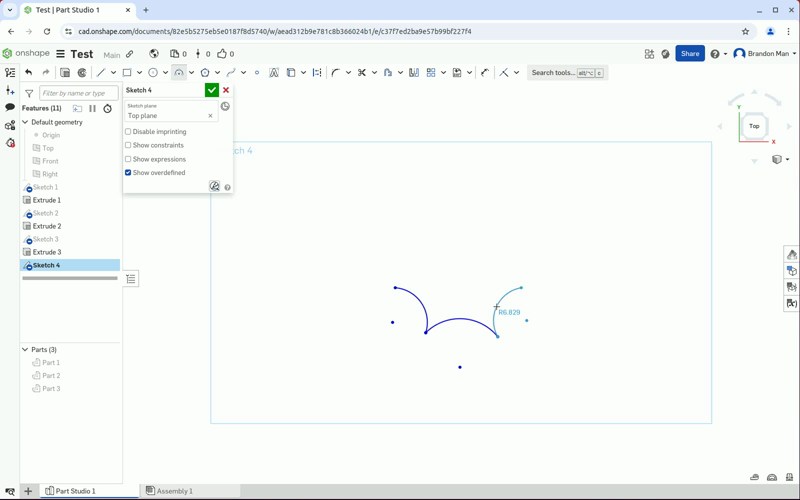
click(496, 306)
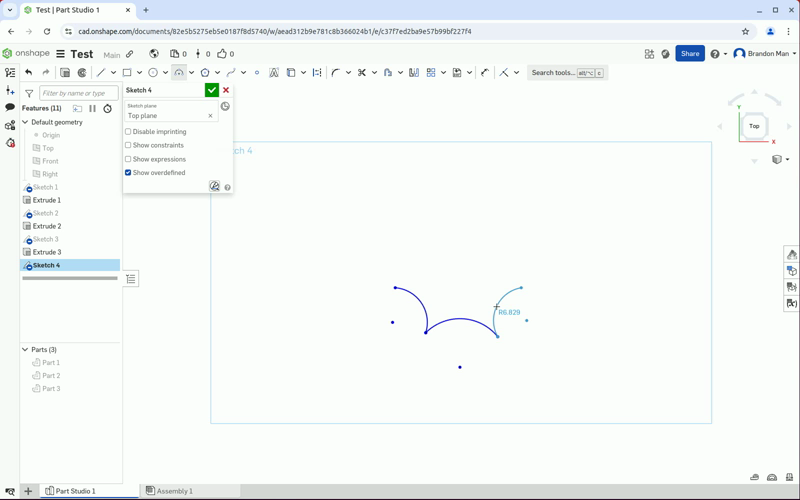
key_up(shift)
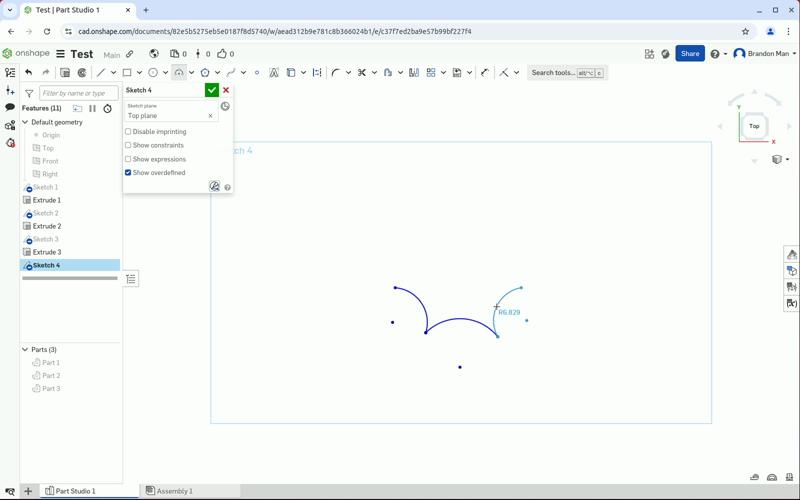
mouse_move(521, 287)
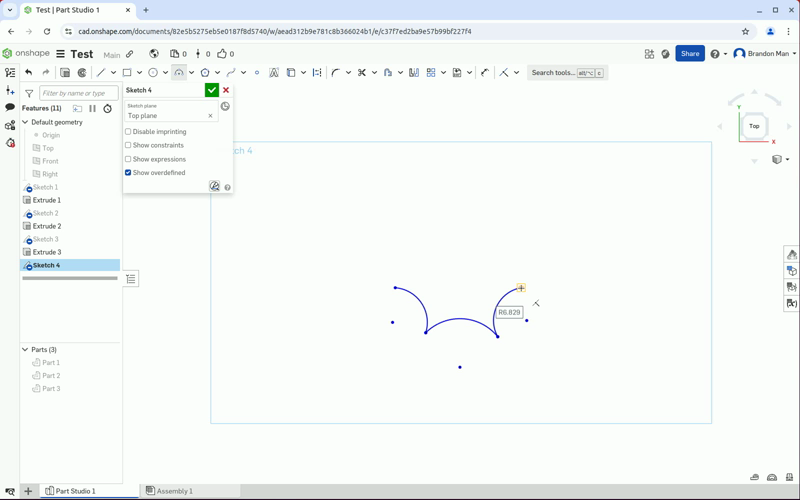
click(521, 287)
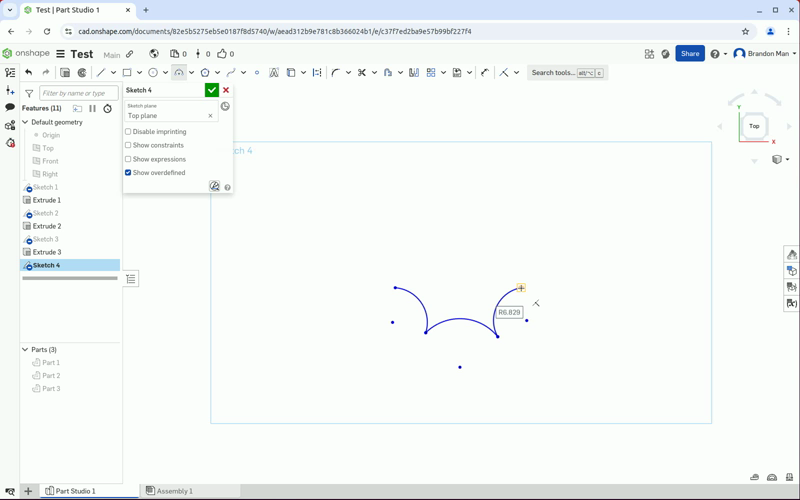
key_down(shift)
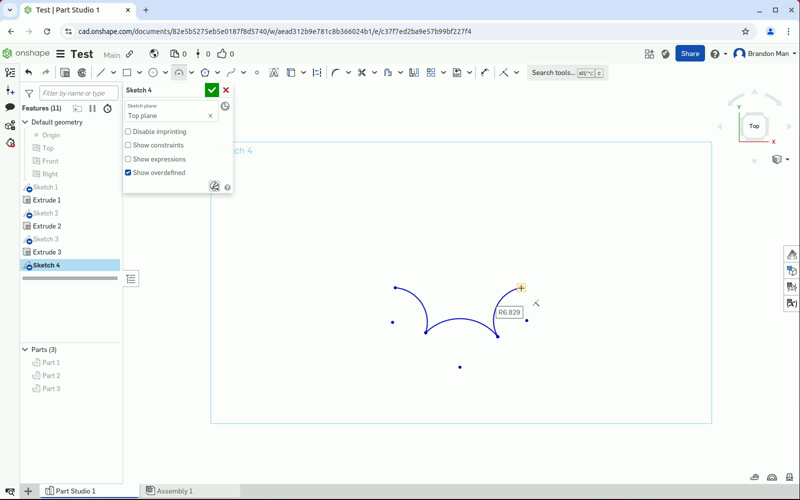
mouse_move(489, 223)
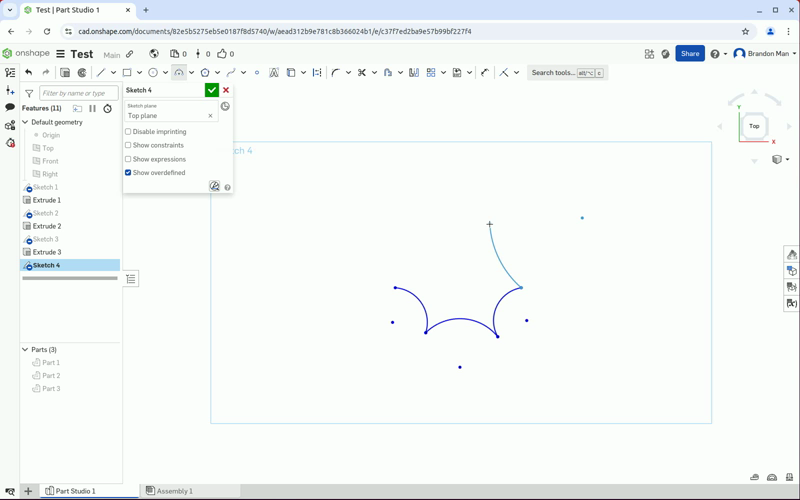
click(489, 223)
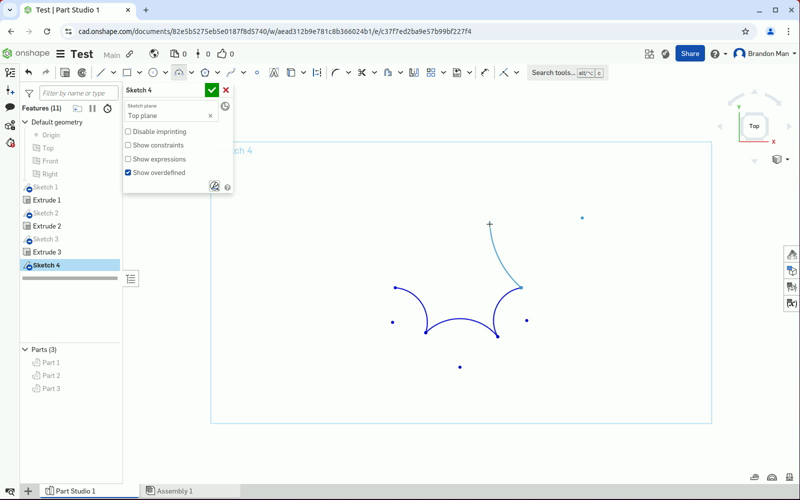
mouse_move(491, 262)
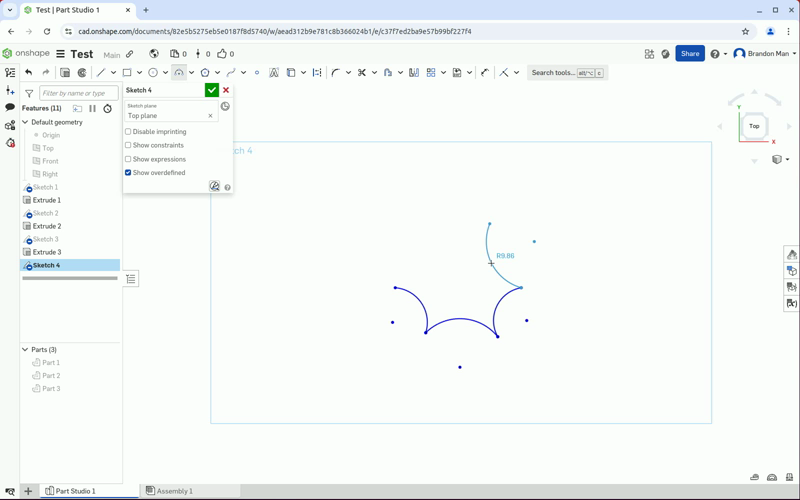
click(491, 262)
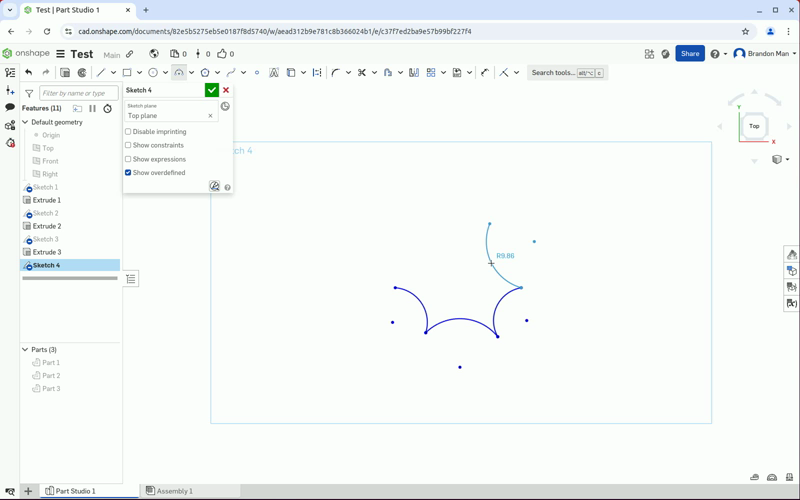
key_up(shift)
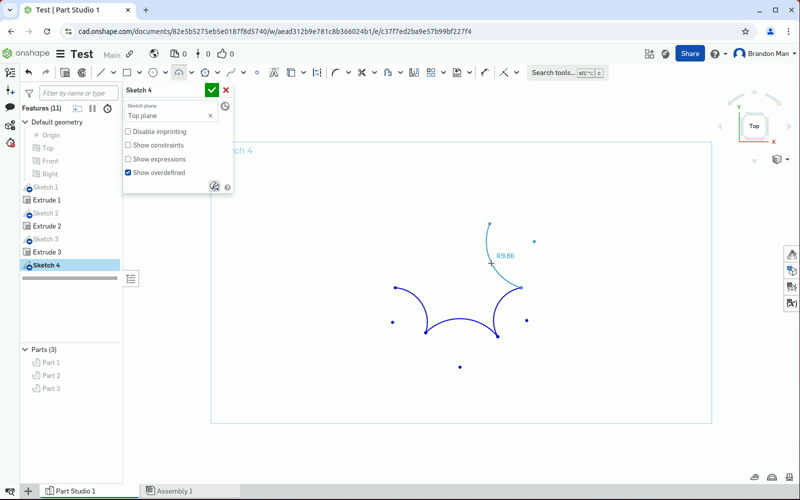
mouse_move(489, 223)
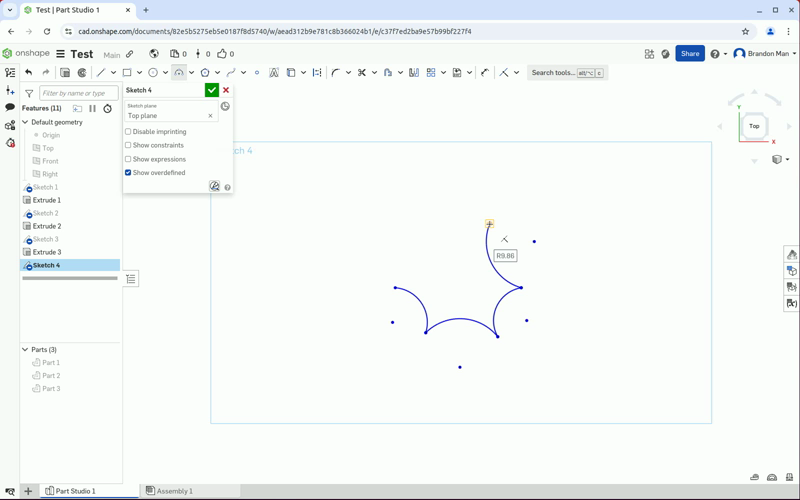
click(489, 223)
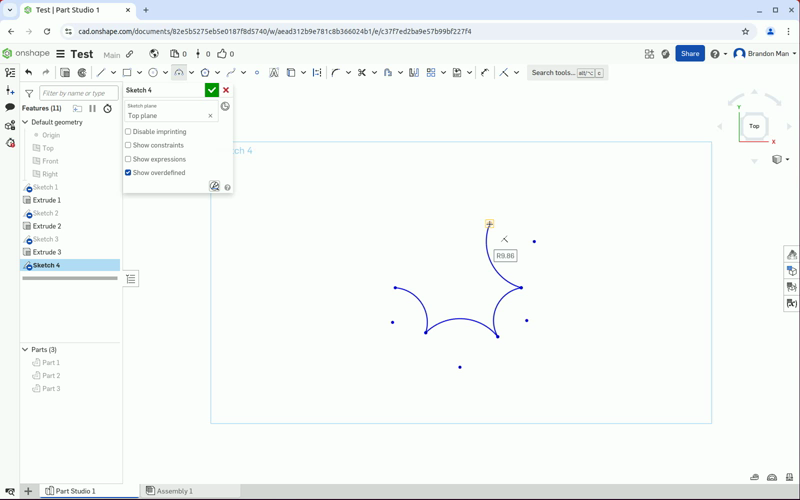
key_down(shift)
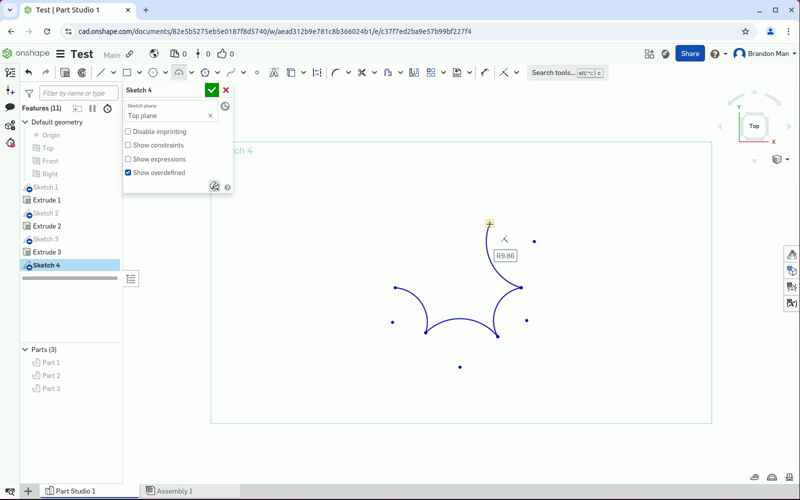
mouse_move(433, 227)
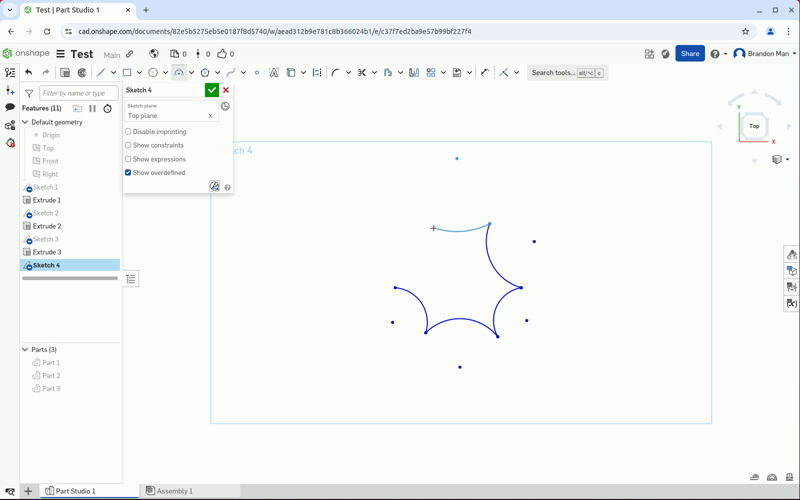
click(433, 227)
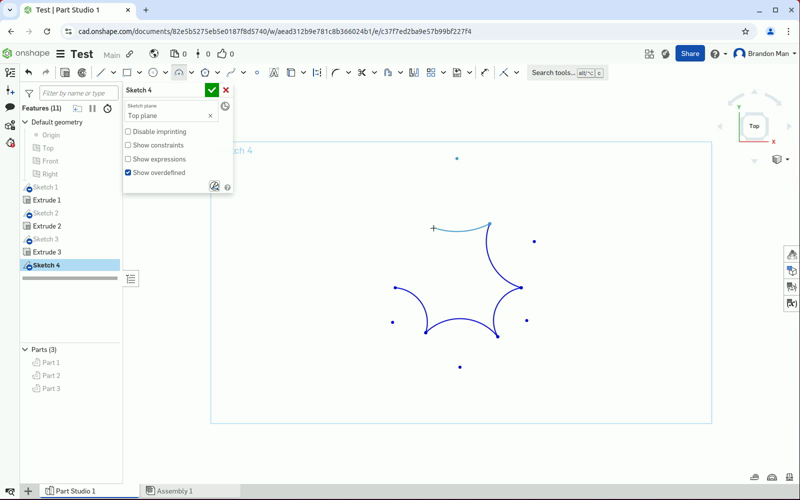
mouse_move(462, 239)
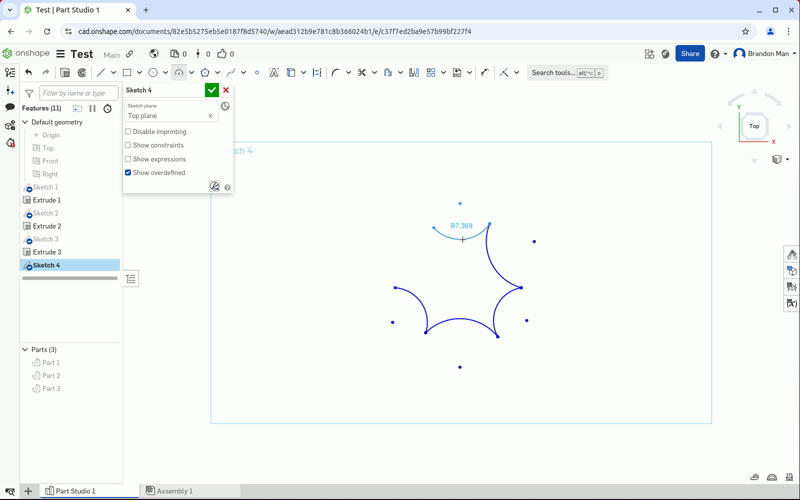
click(462, 239)
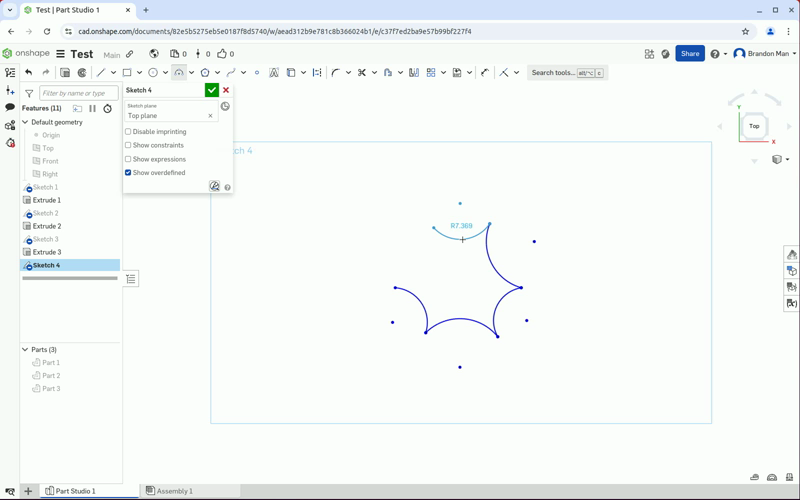
key_up(shift)
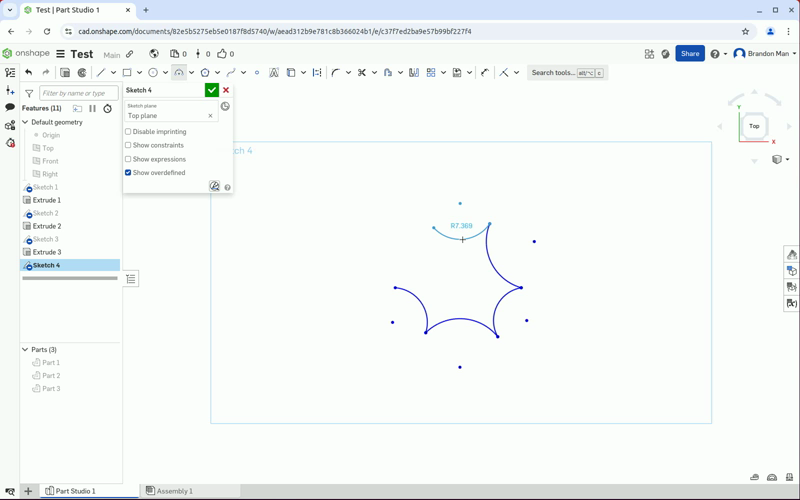
mouse_move(433, 227)
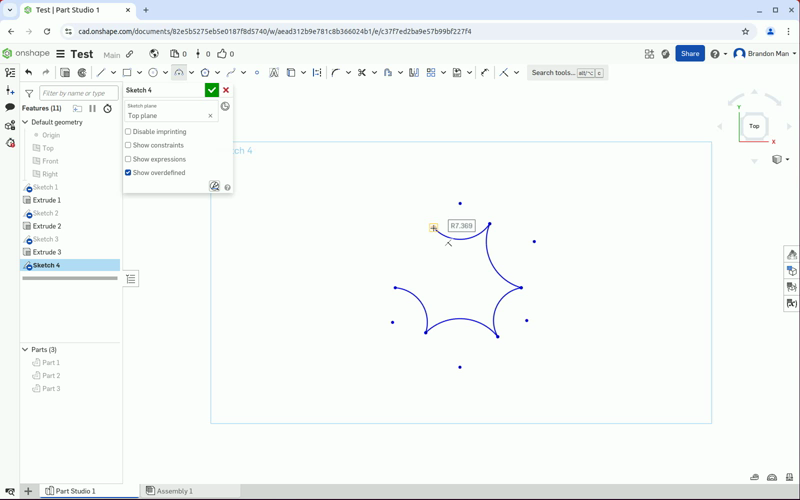
click(433, 227)
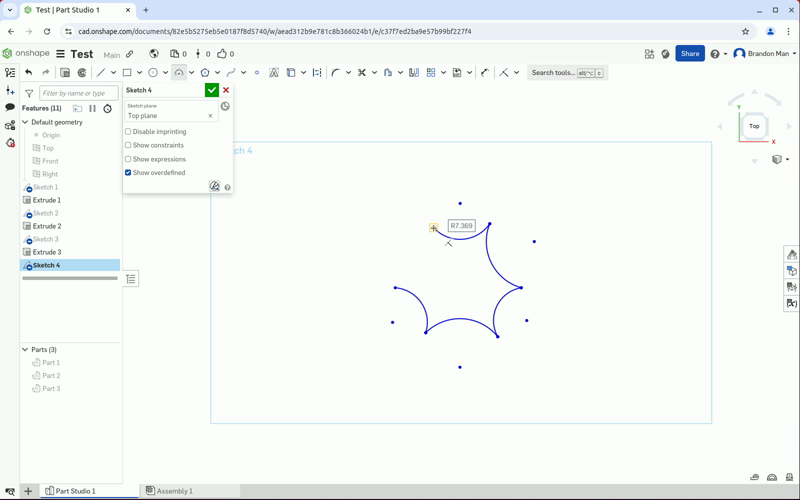
mouse_move(395, 287)
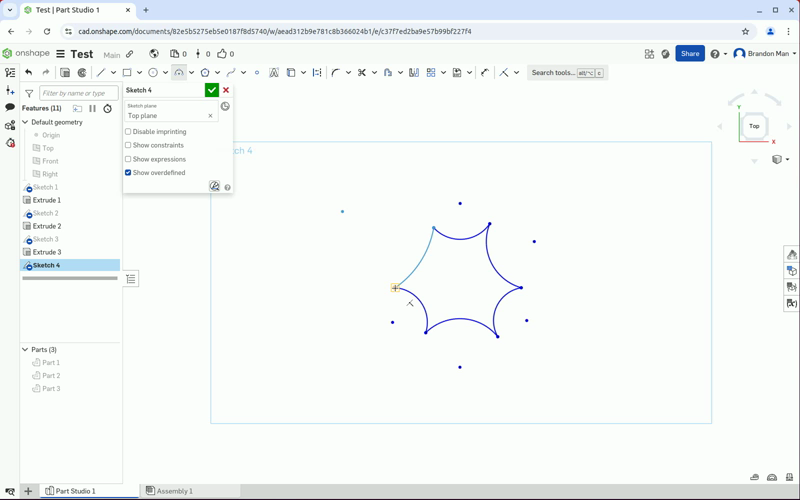
click(395, 287)
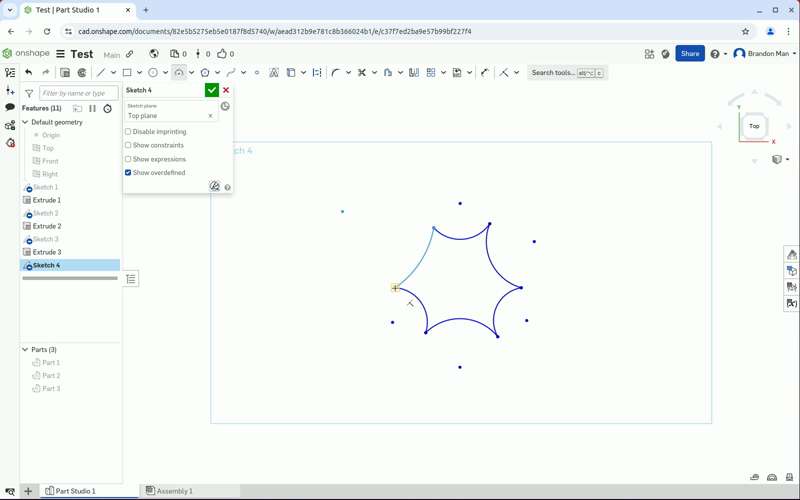
key_down(shift)
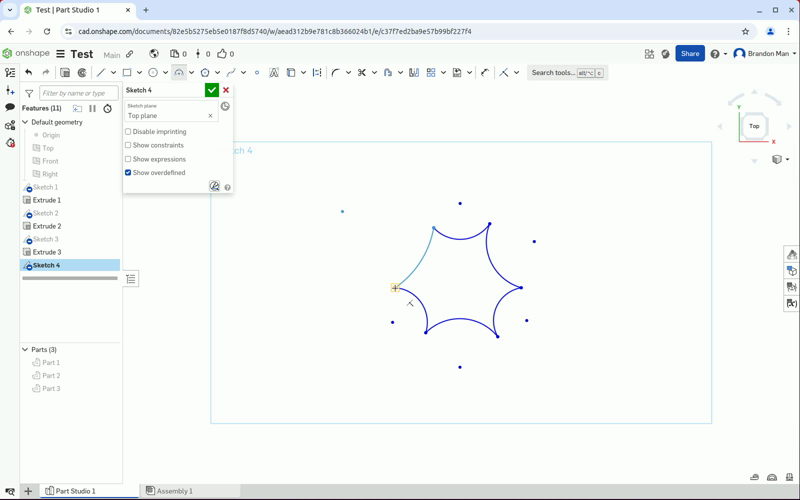
mouse_move(427, 266)
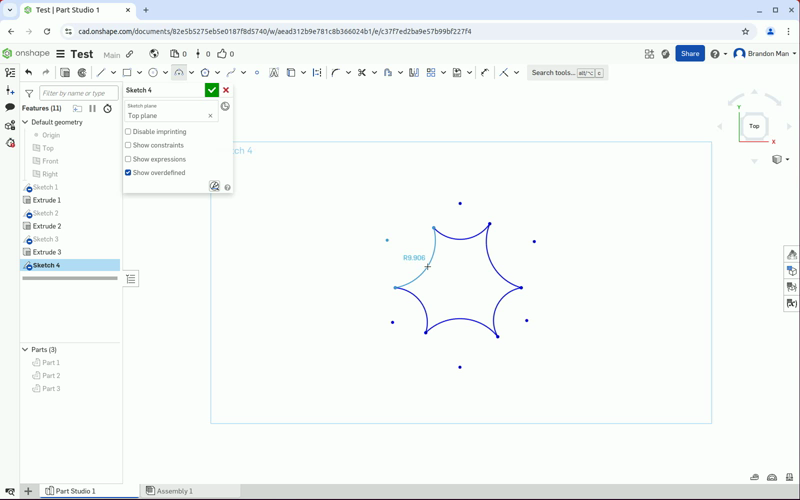
click(427, 266)
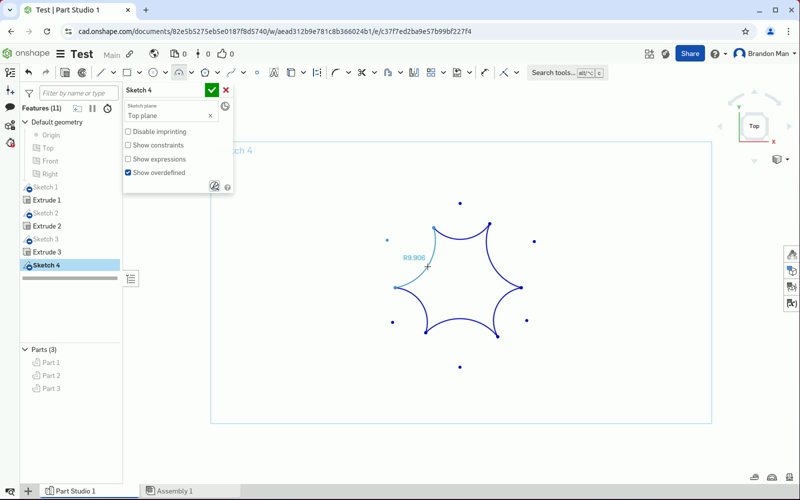
key_up(shift)
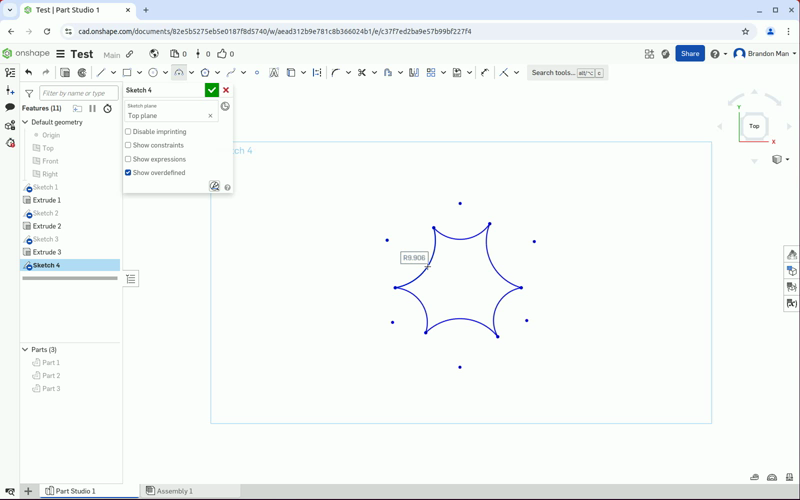
key(esc)
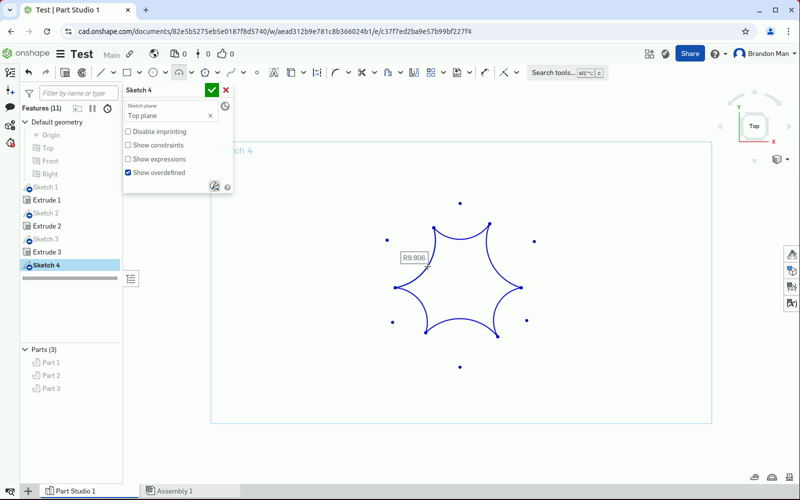
key(c)
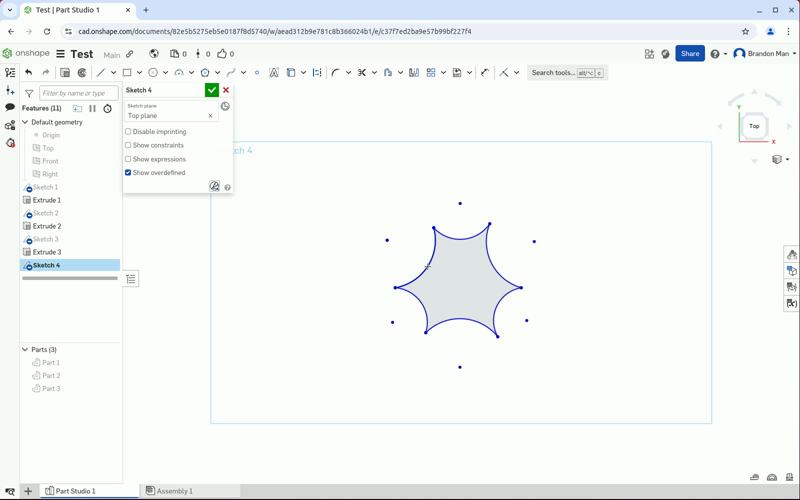
key_down(shift)
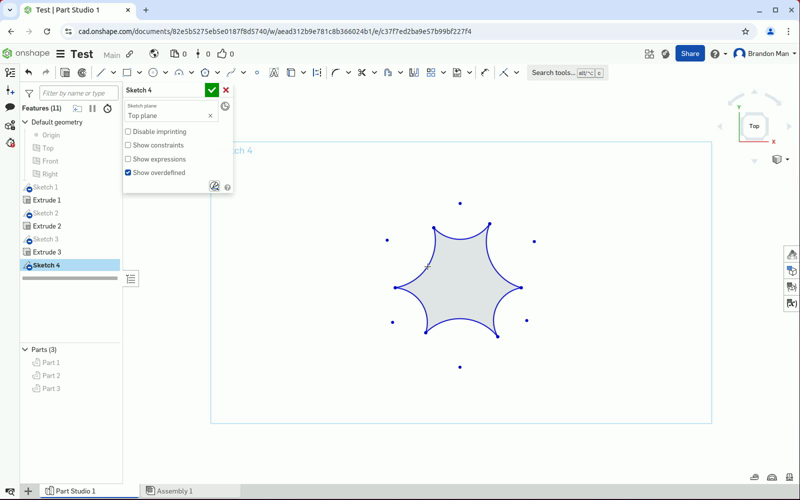
mouse_move(460, 283)
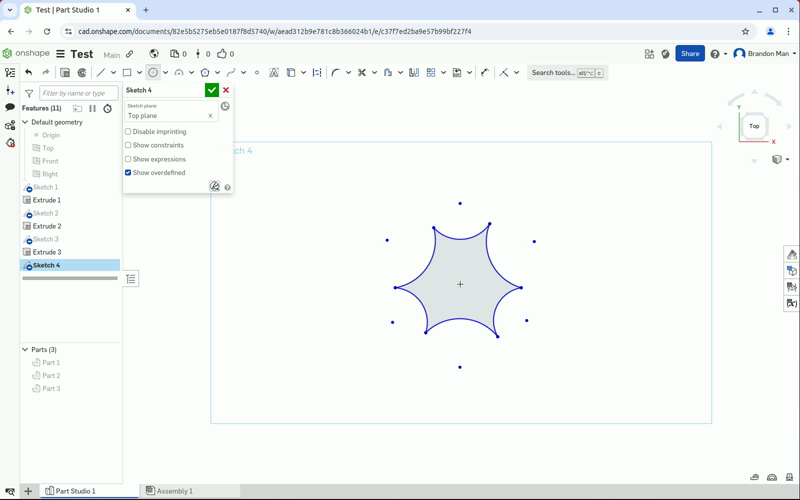
click(460, 283)
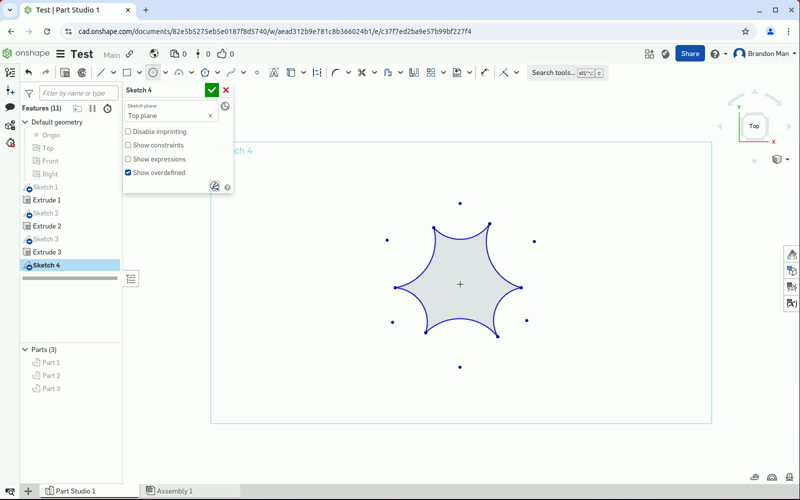
key_up(shift)
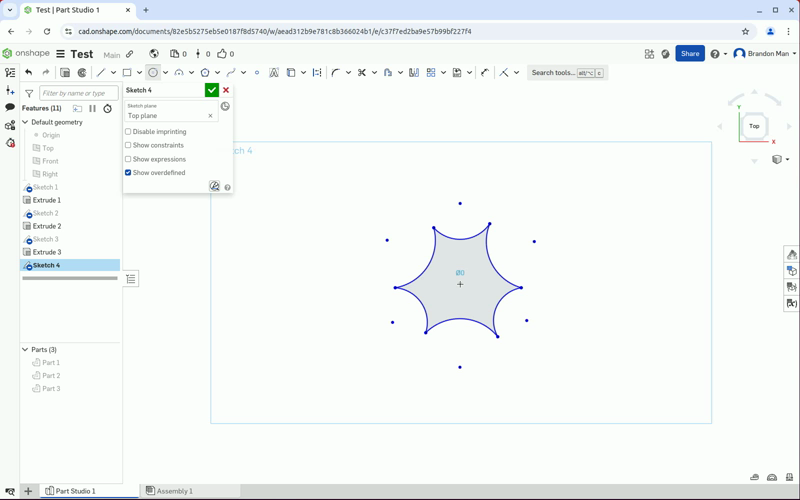
mouse_move(494, 283)
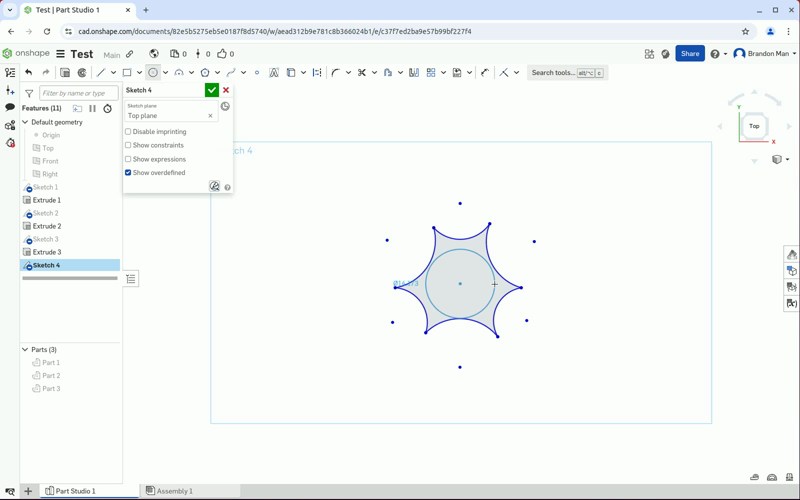
click(494, 283)
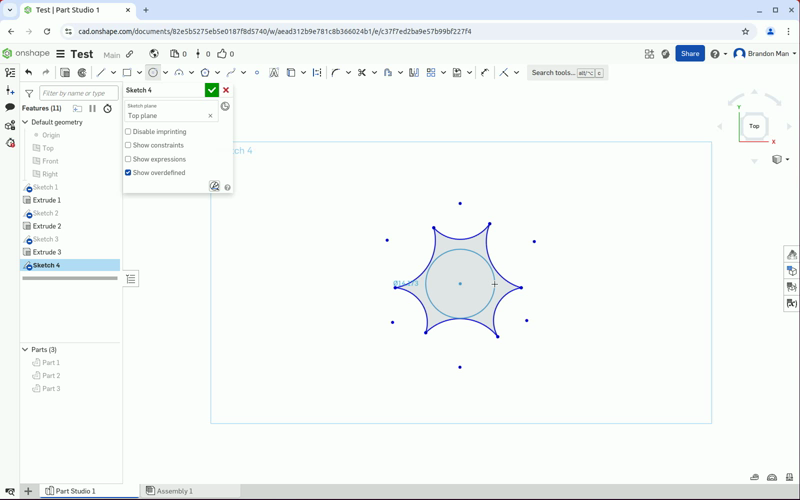
key(esc)
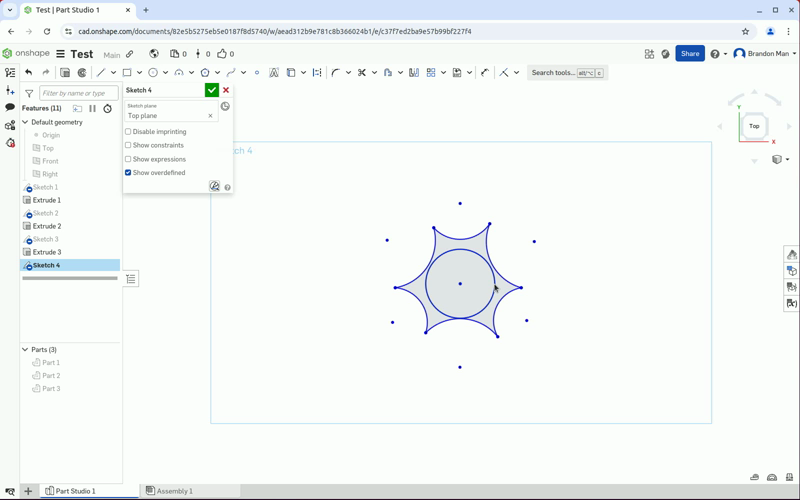
mouse_move(420, 270)
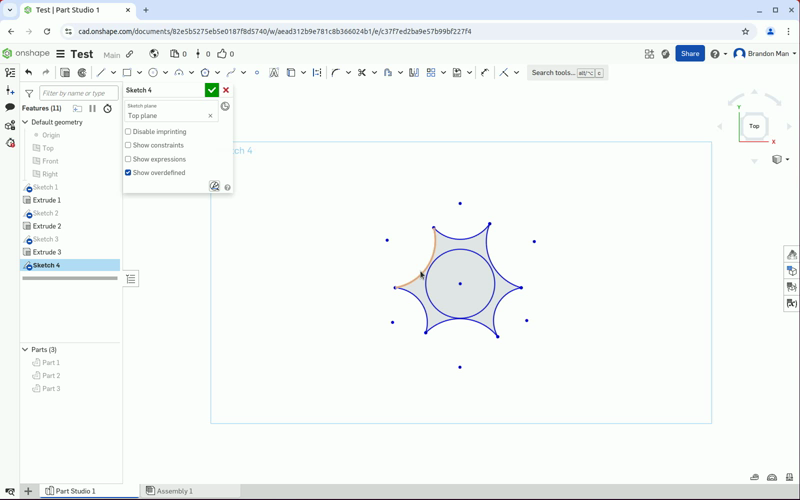
scroll(6)
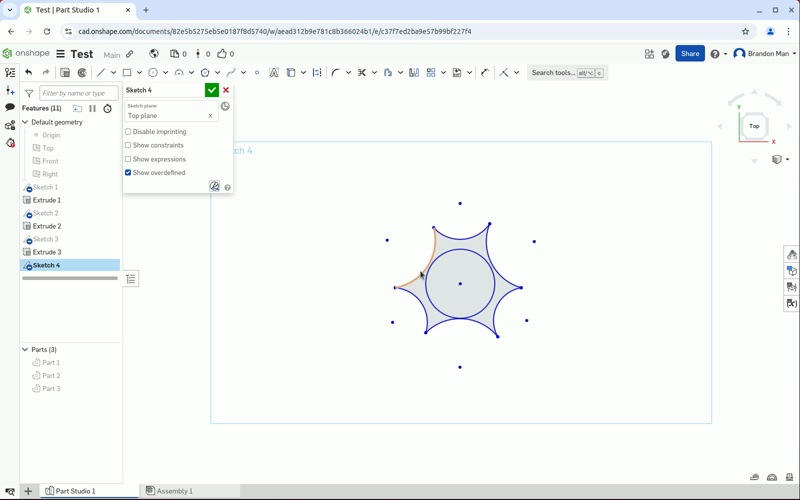
scroll(6)
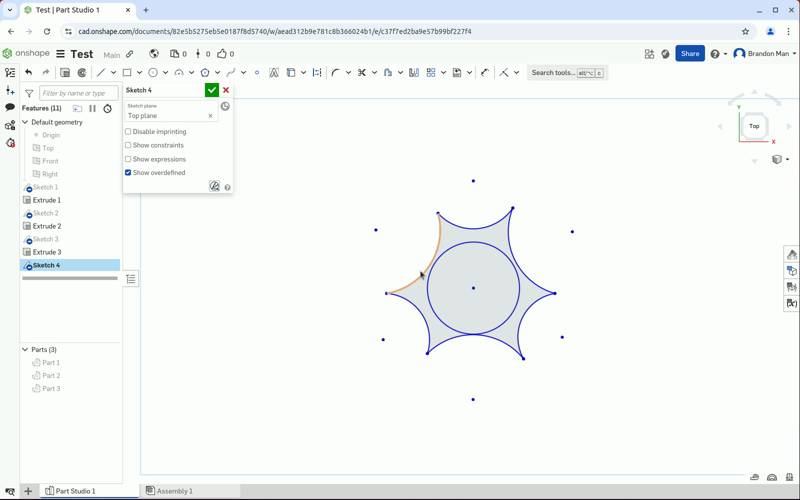
scroll(6)
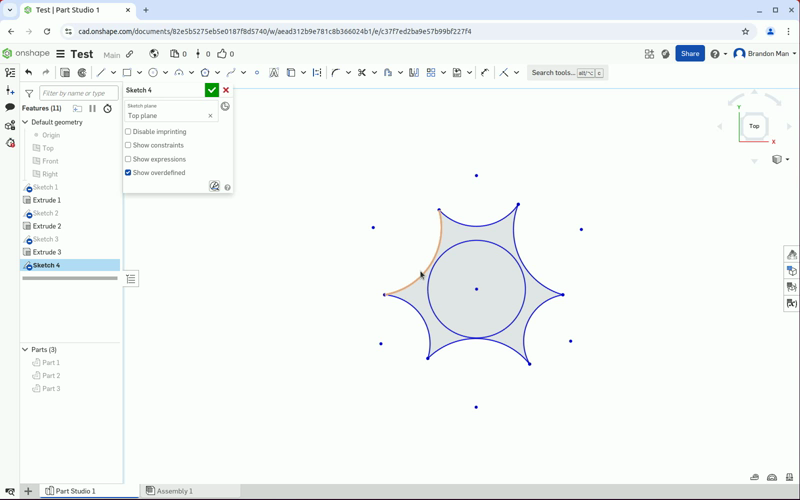
scroll(6)
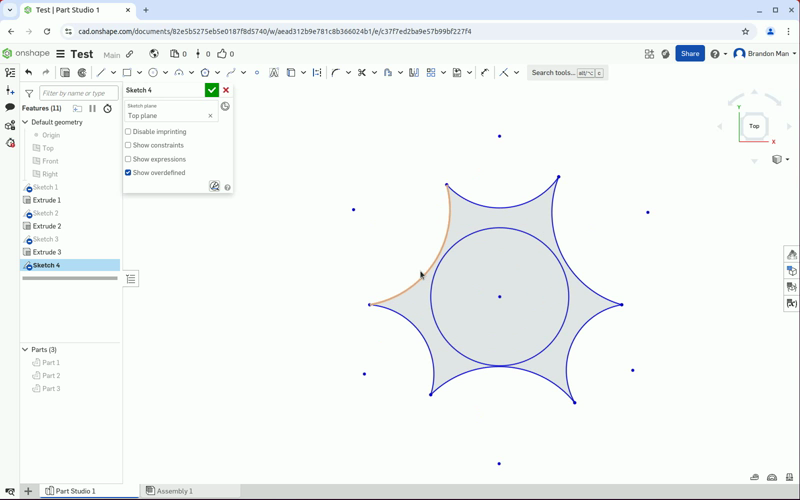
scroll(6)
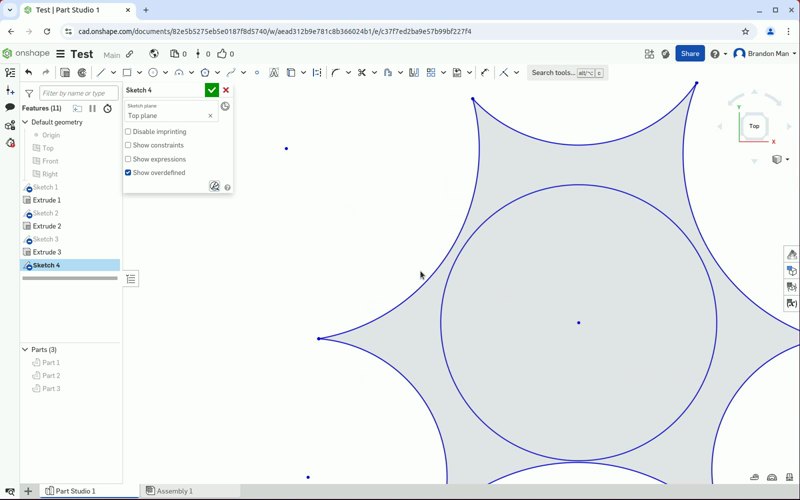
scroll(6)
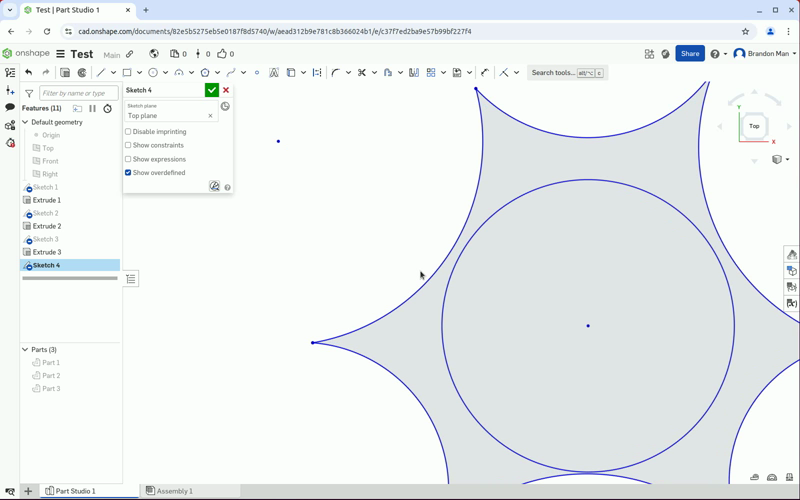
scroll(6)
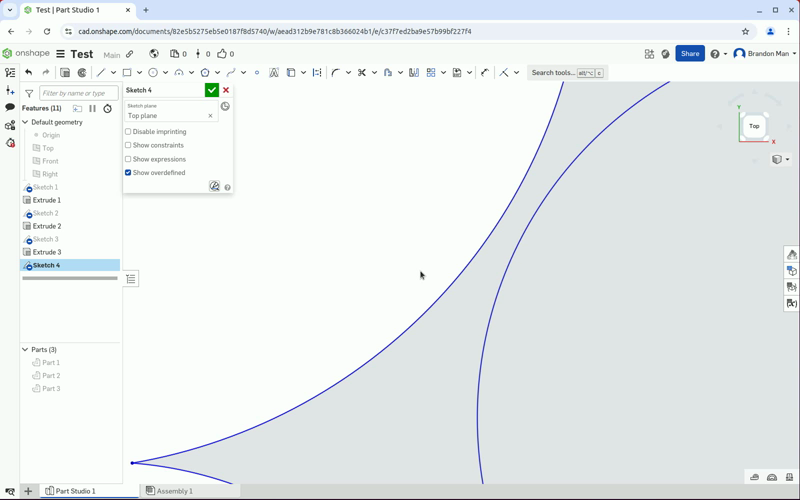
click(420, 270)
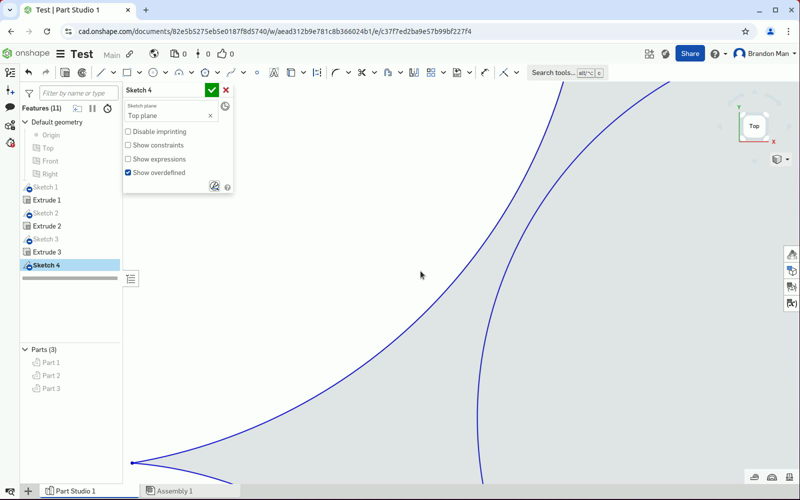
scroll(-6)
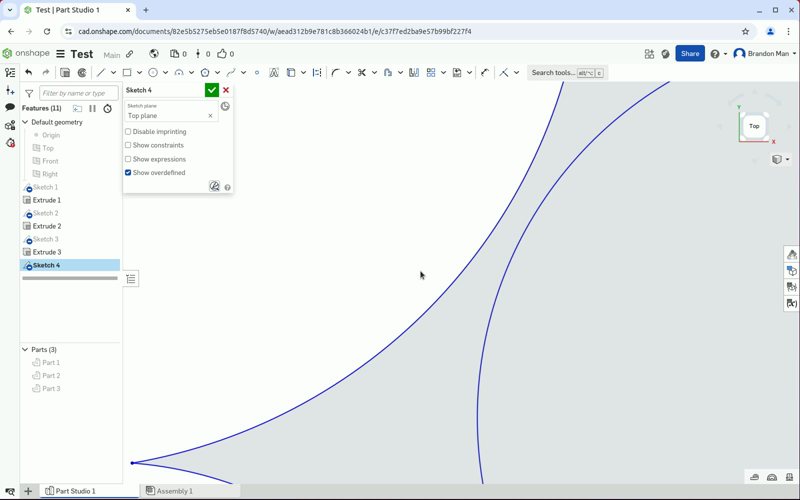
scroll(-6)
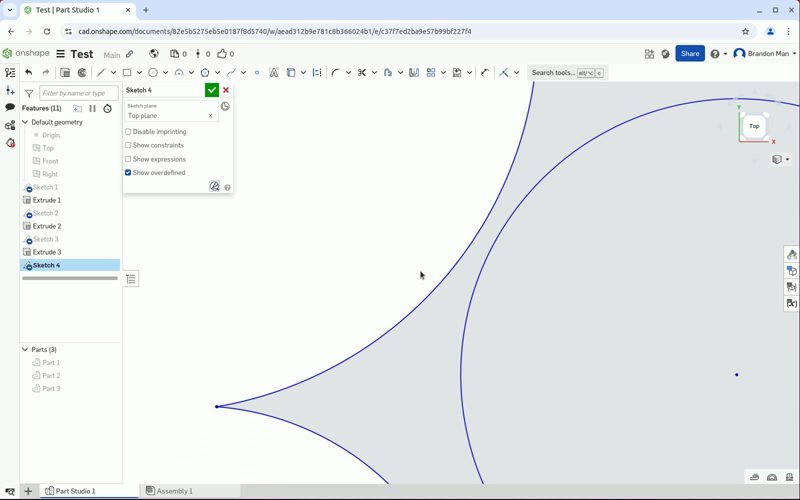
scroll(-6)
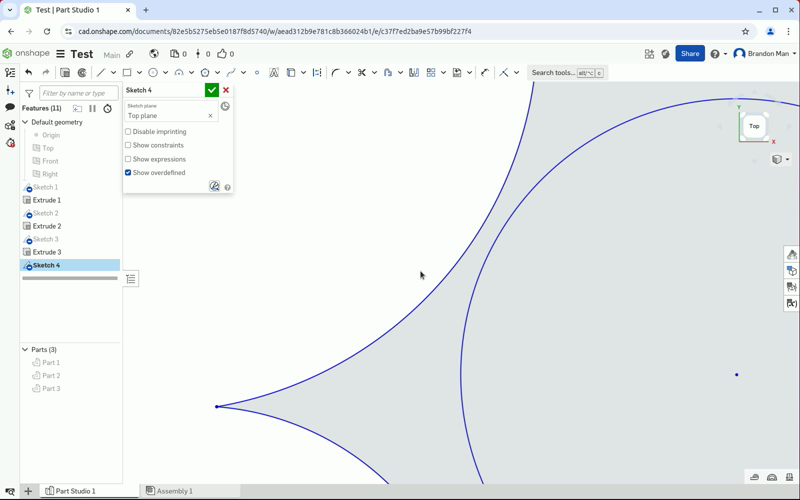
scroll(-6)
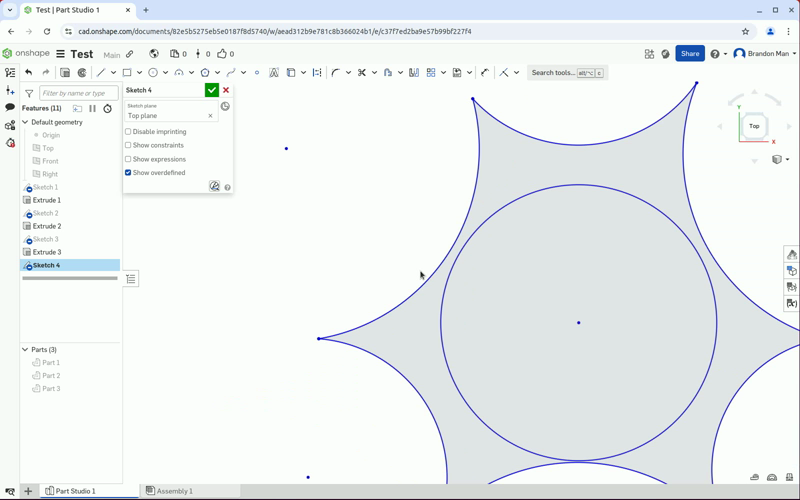
scroll(-6)
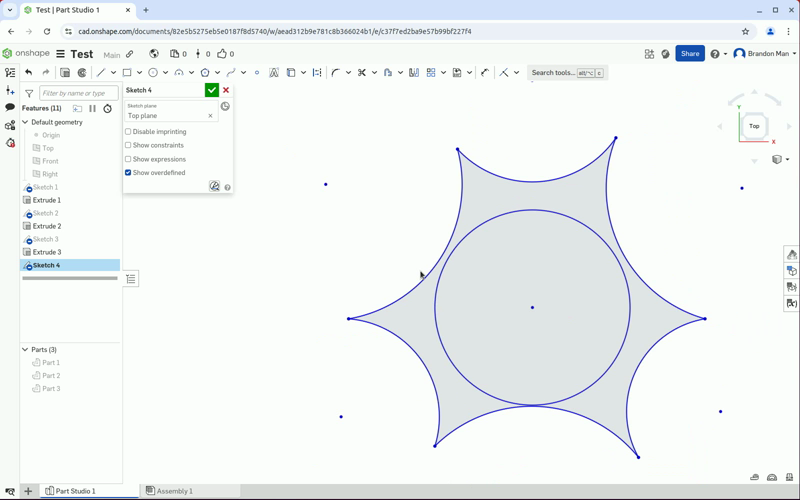
scroll(-6)
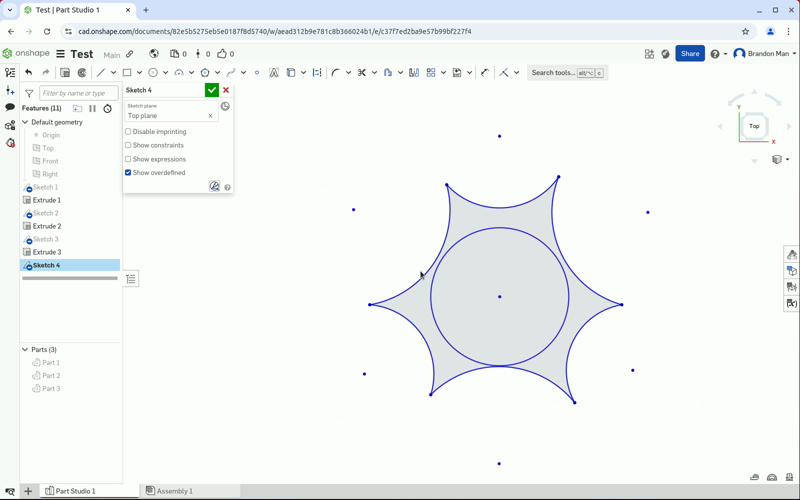
scroll(-6)
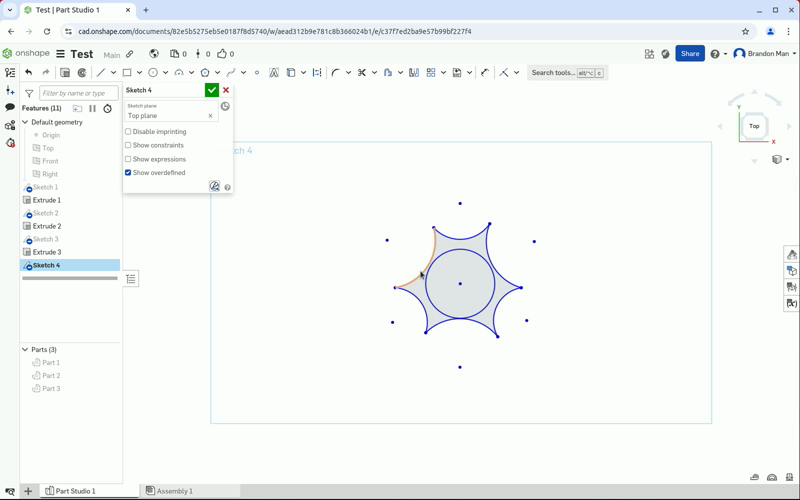
mouse_move(73, 352)
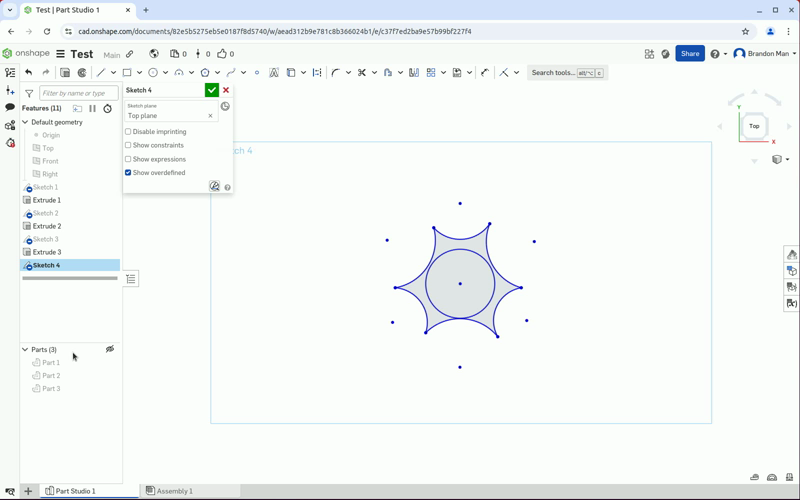
key(shift+y)
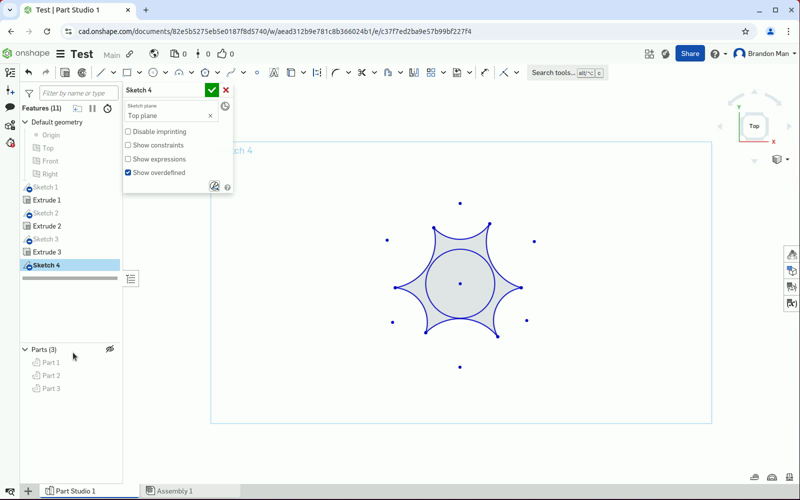
key(shift+e)
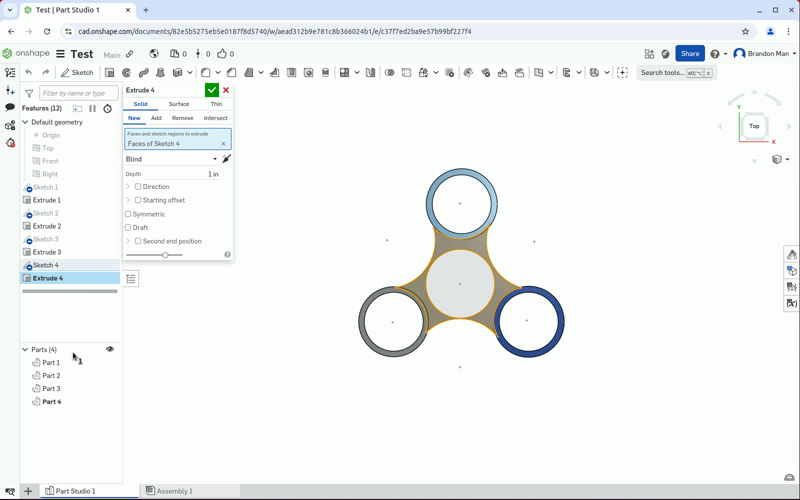
mouse_move(143, 106)
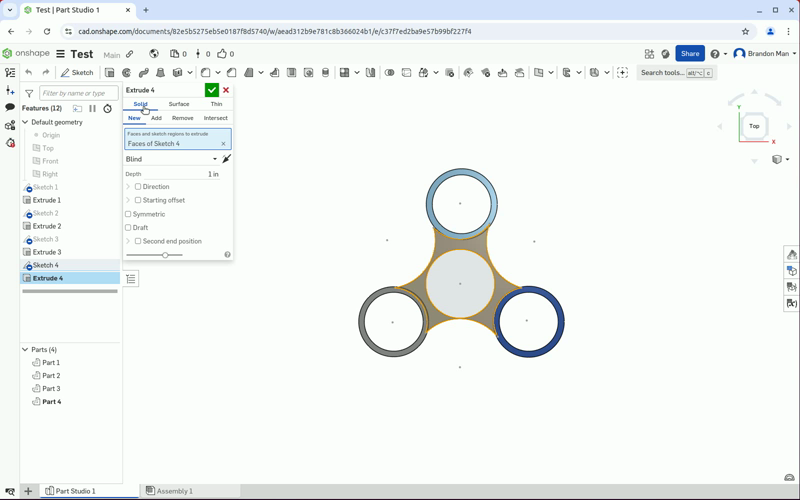
click(143, 106)
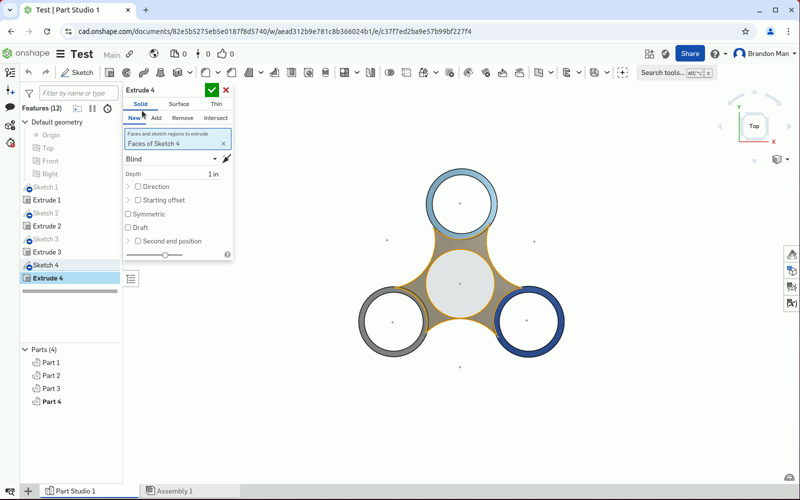
mouse_move(137, 120)
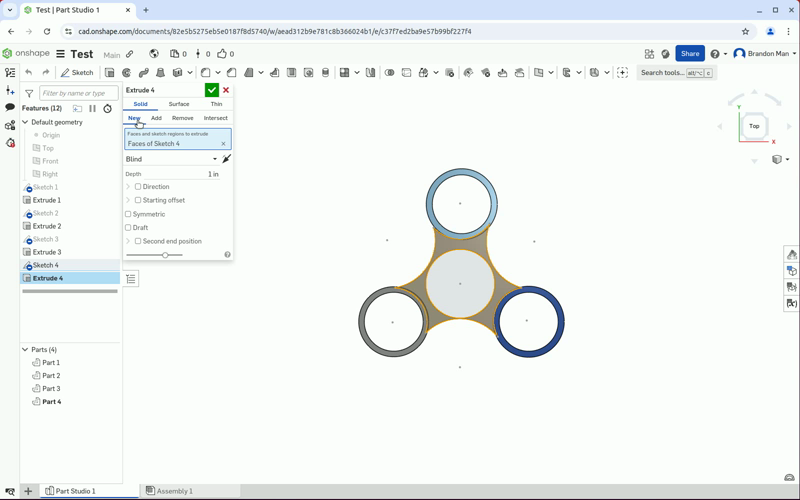
click(137, 120)
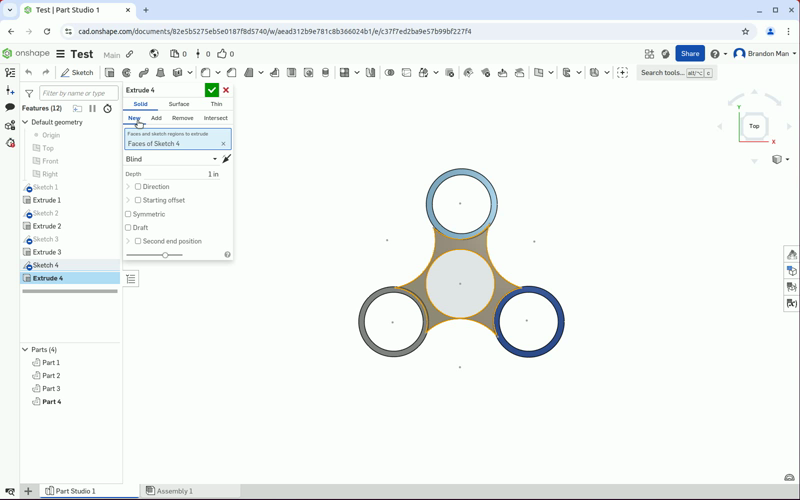
key(tab, 4)
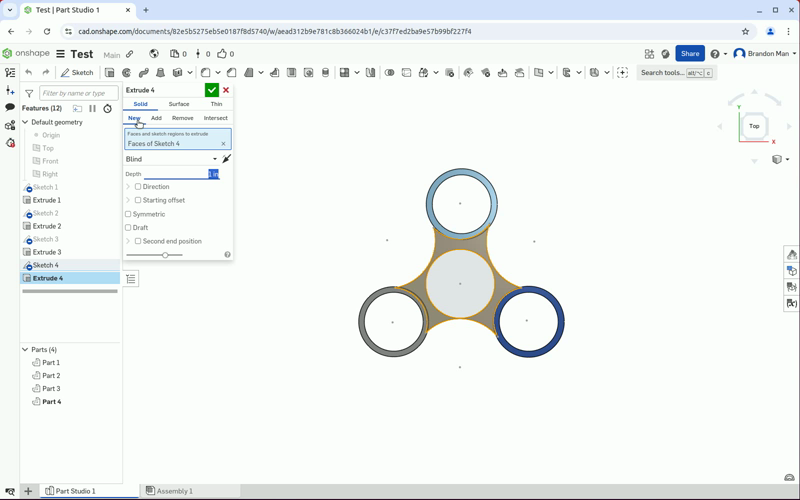
text(3.851)
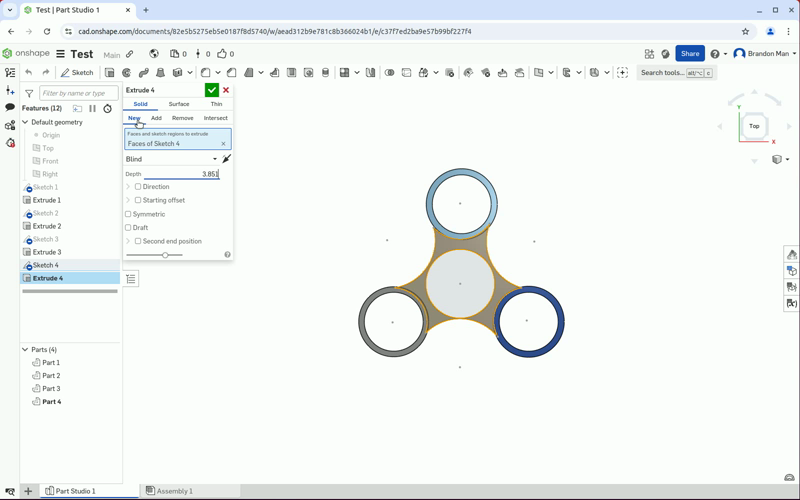
key(enter)
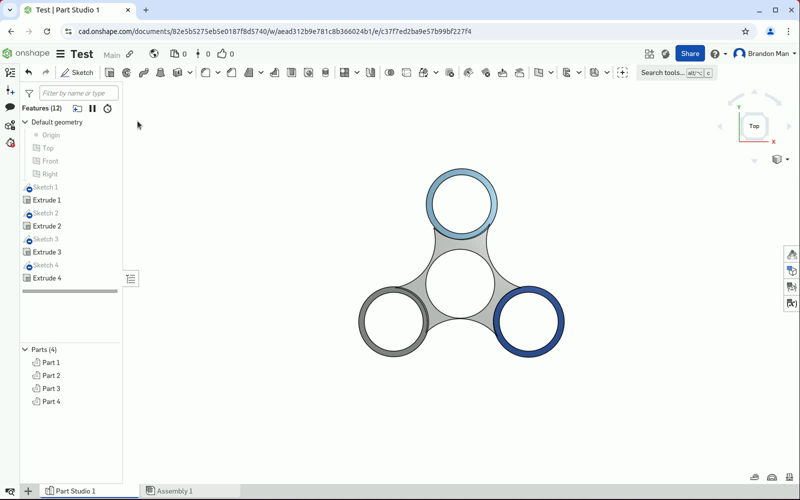
key(shift+h)
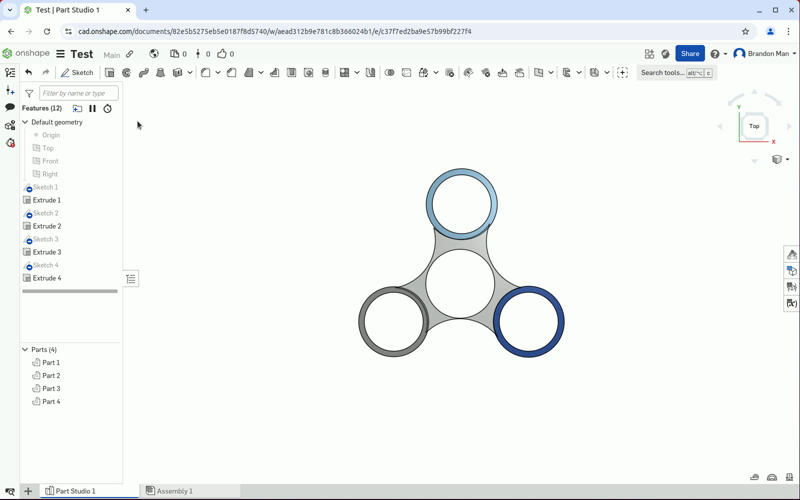
key(shift+h)
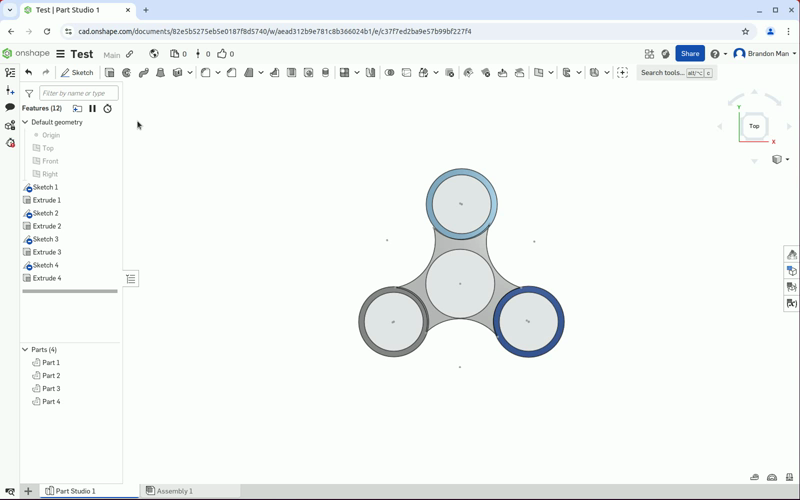
key(shift+7)
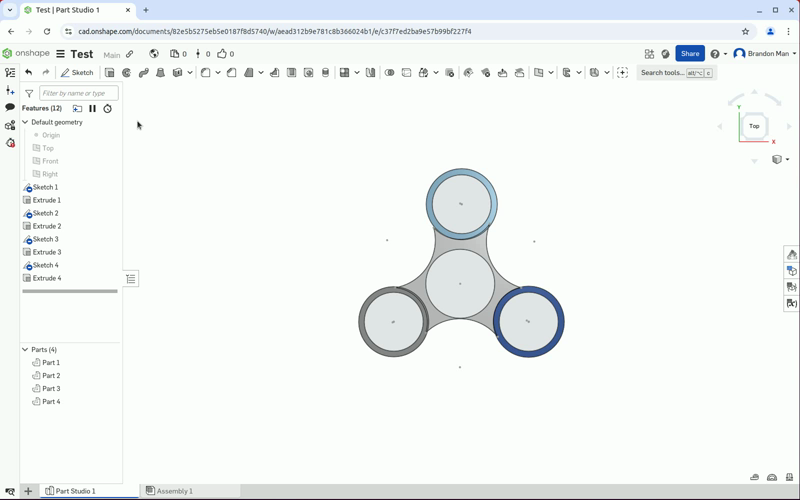
key(up, 3)
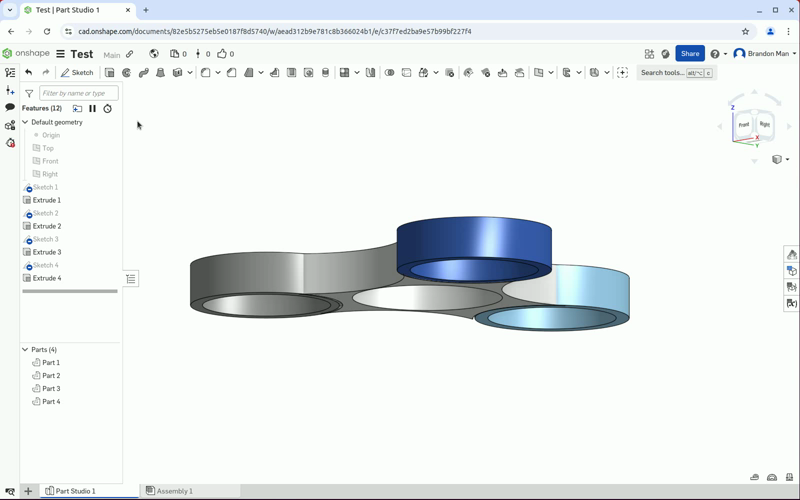
key(left, 3)
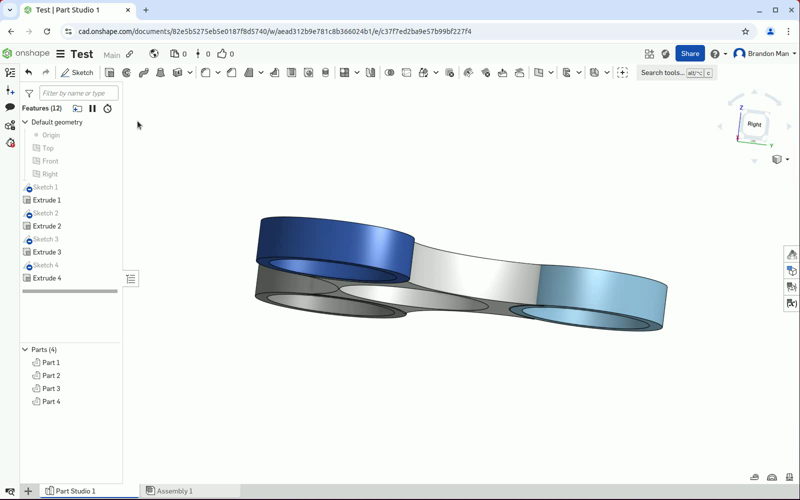
key(right, 3)
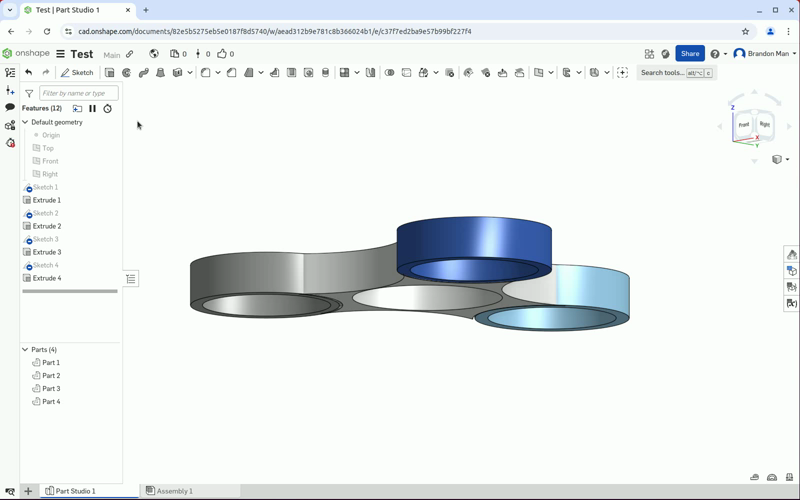
key(down, 3)
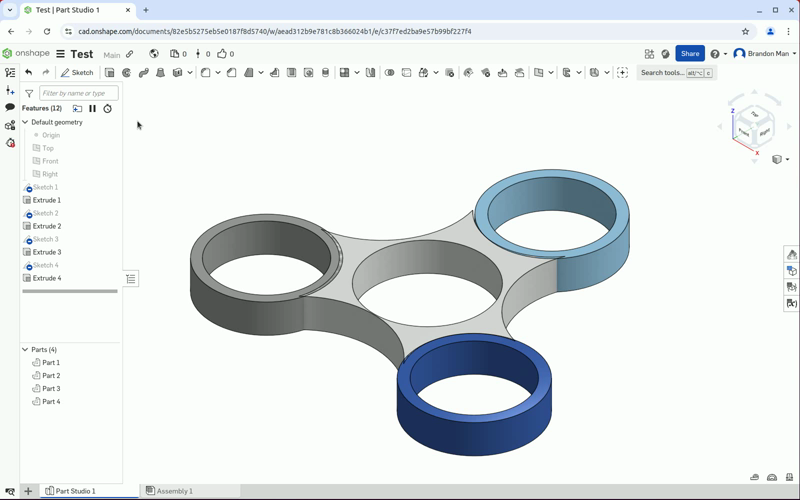
mouse_move(73, 189)
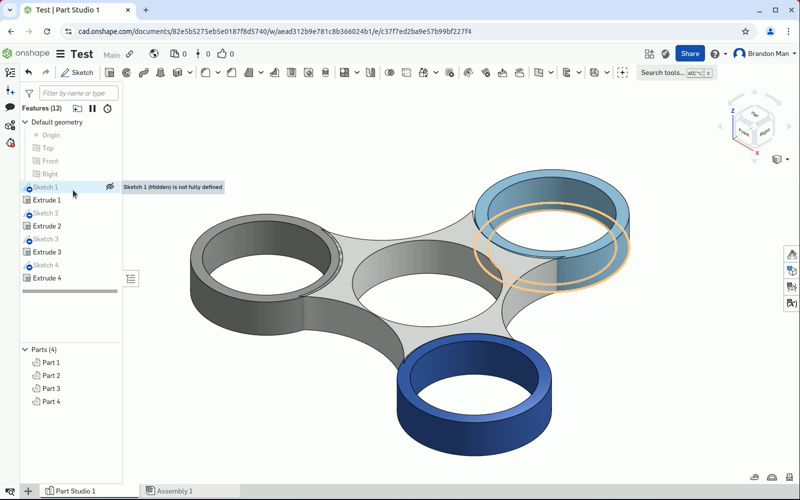
click(73, 189)